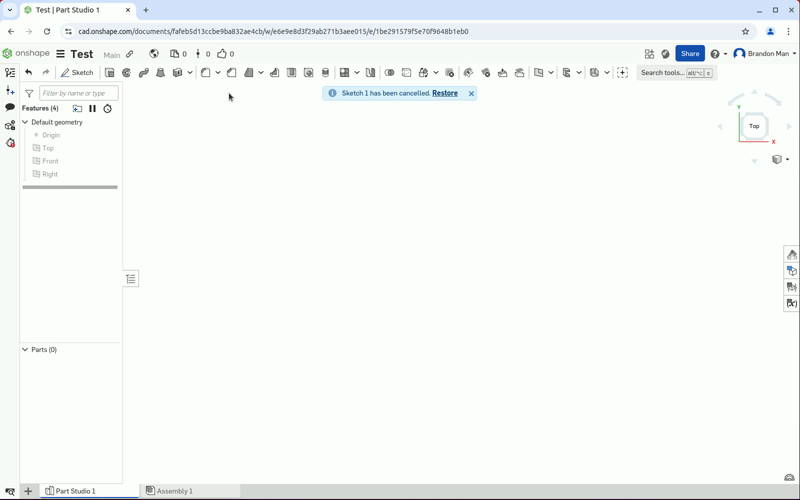
key(shift+h)
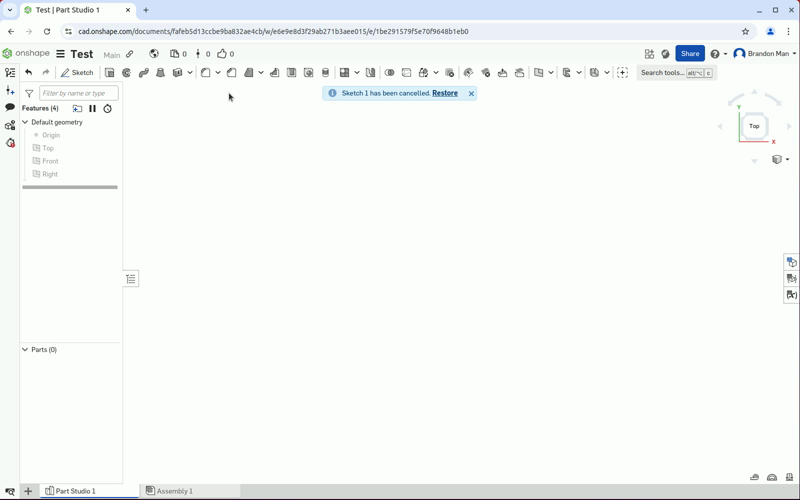
mouse_move(73, 352)
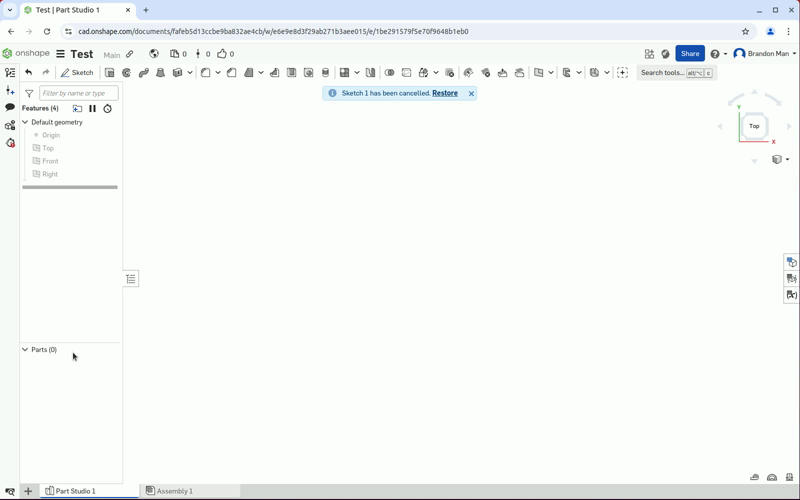
key(y)
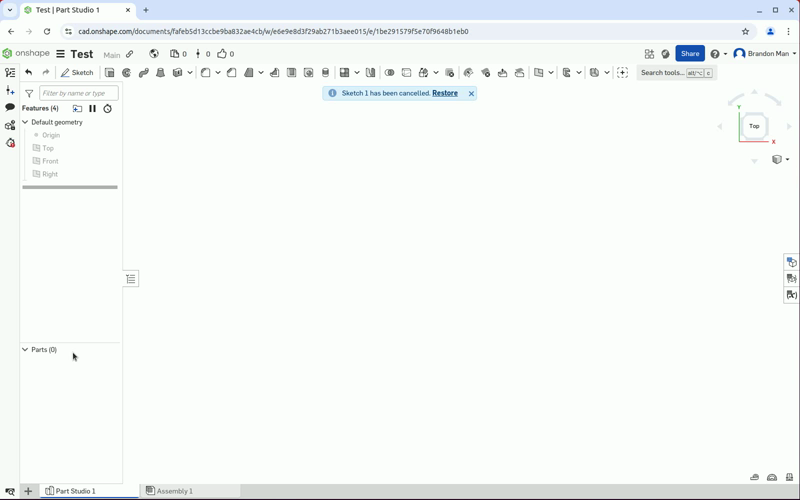
key(shift+p)
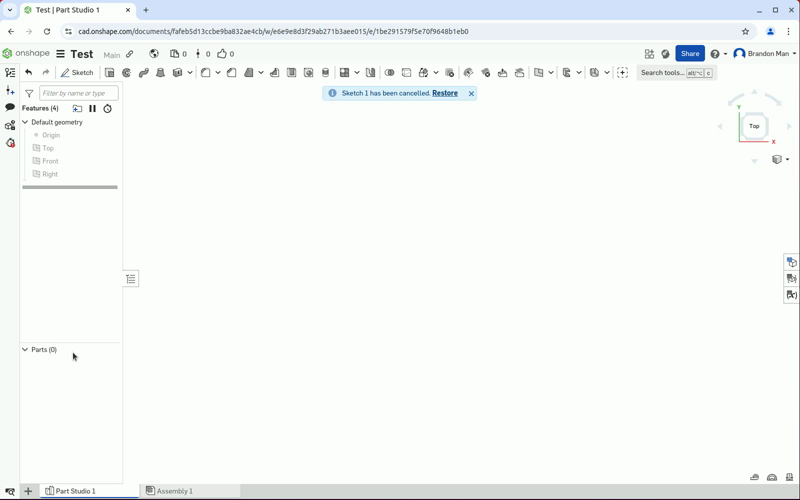
key(space)
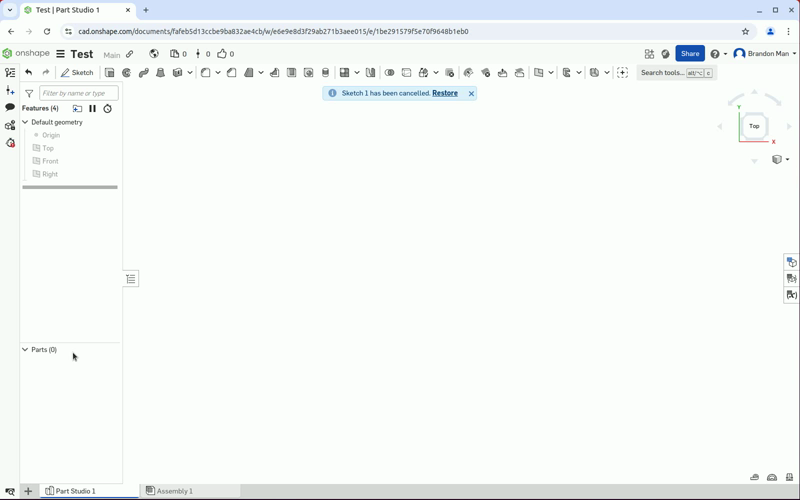
key_down(shift)
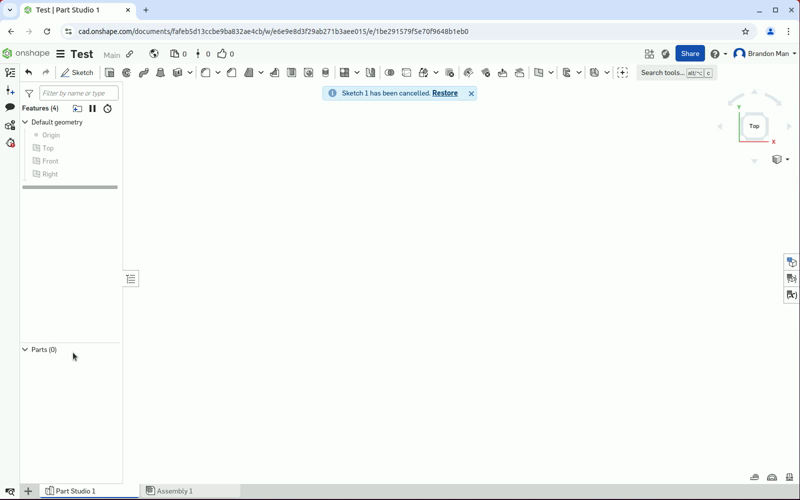
key(up)
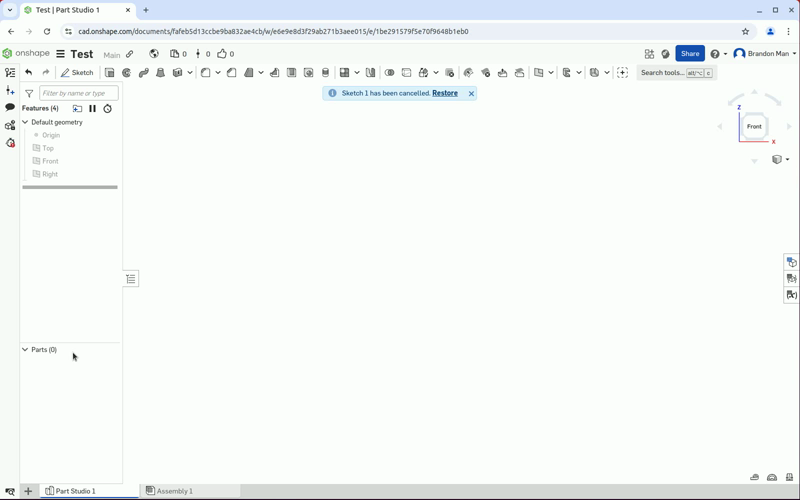
key_up(shift)
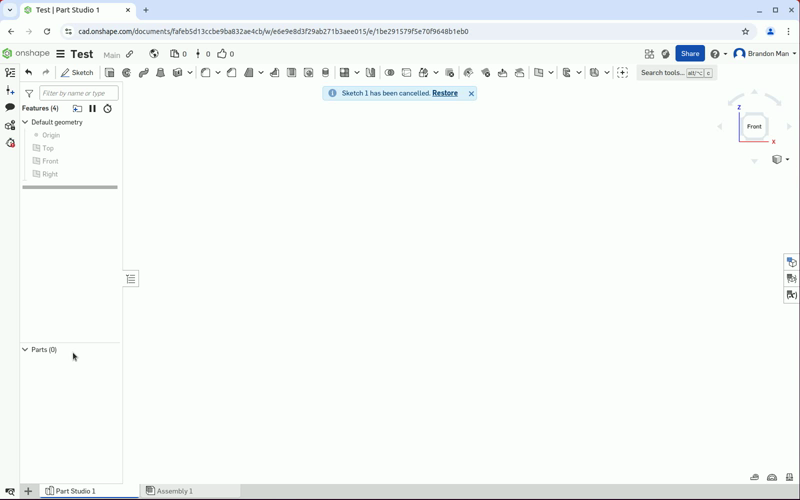
mouse_move(73, 352)
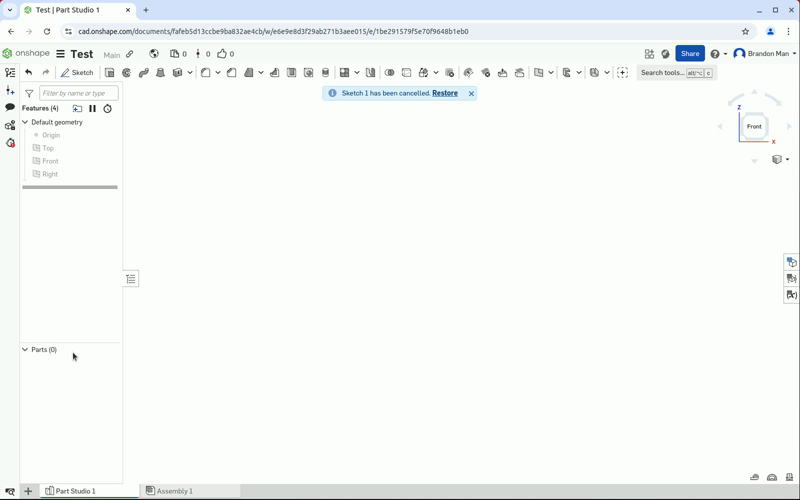
key(shift+y)
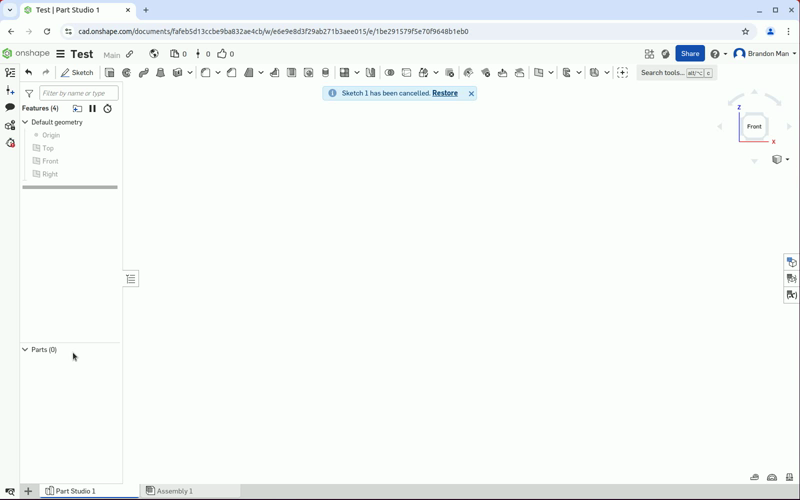
key(shift+s)
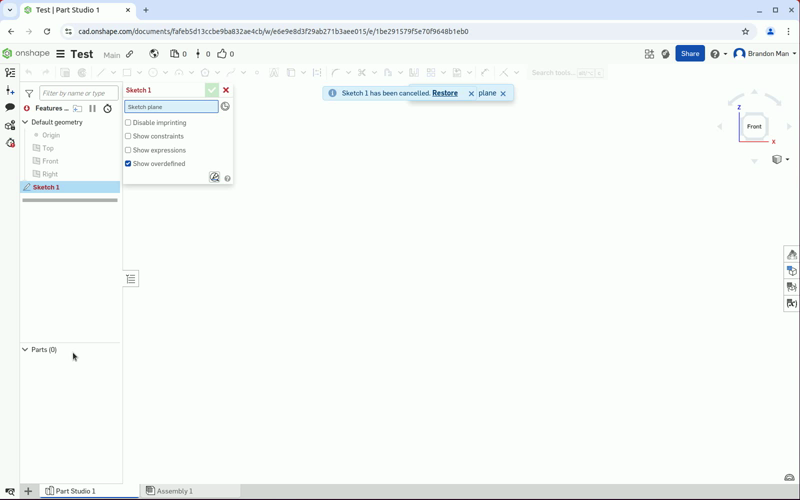
mouse_move(73, 163)
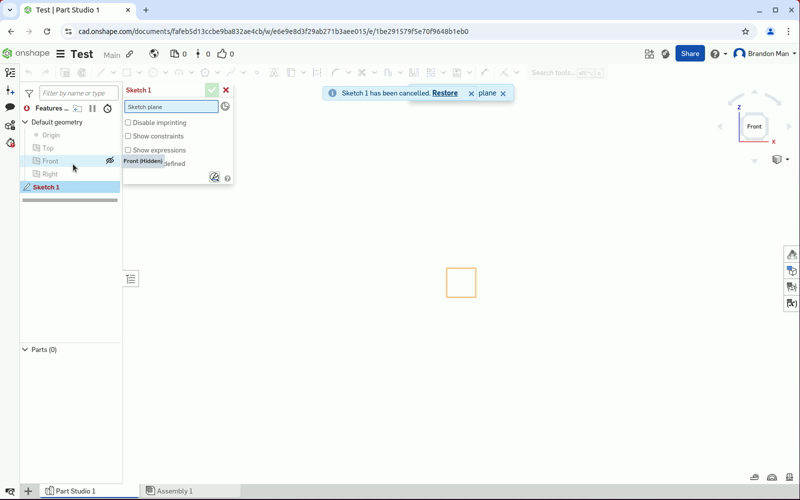
click(73, 163)
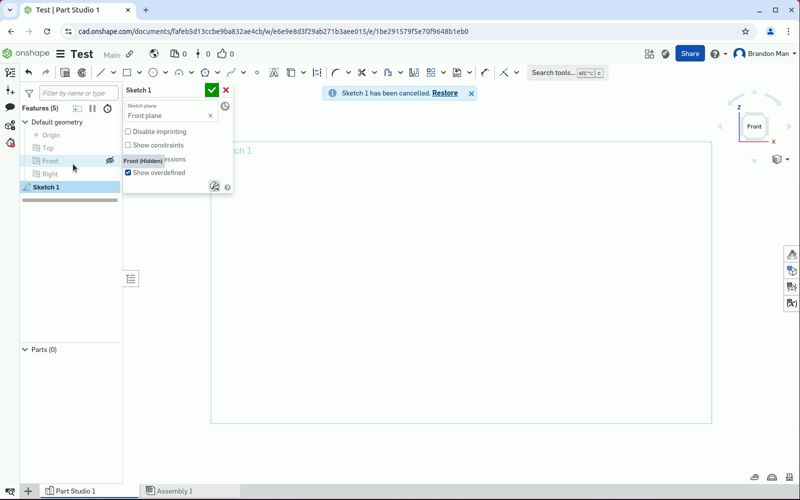
mouse_move(73, 352)
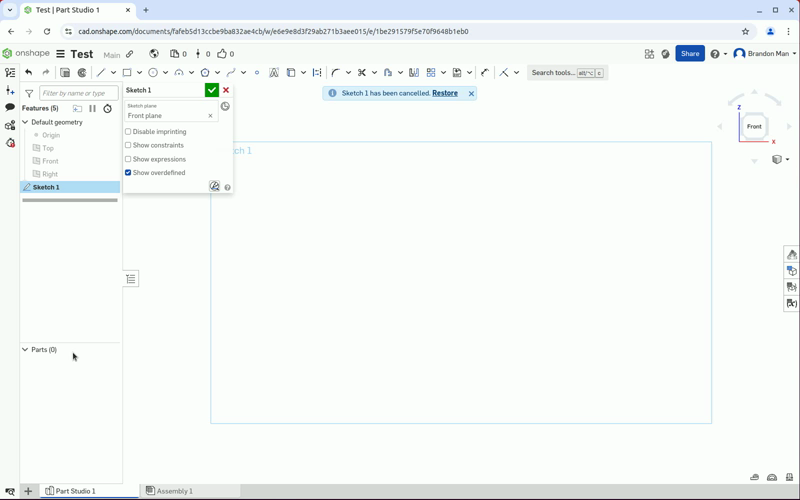
key(y)
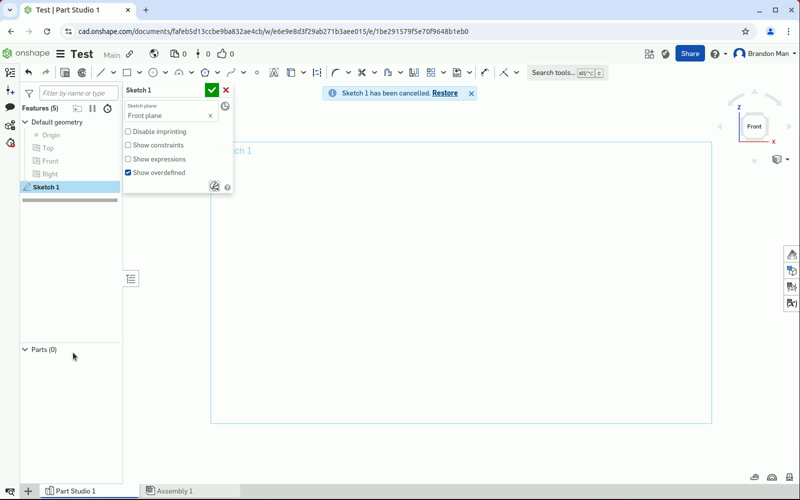
key(c)
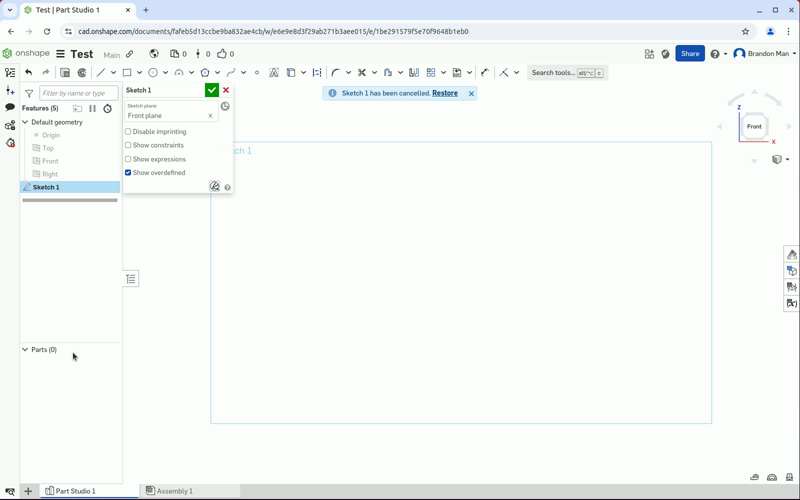
key_down(shift)
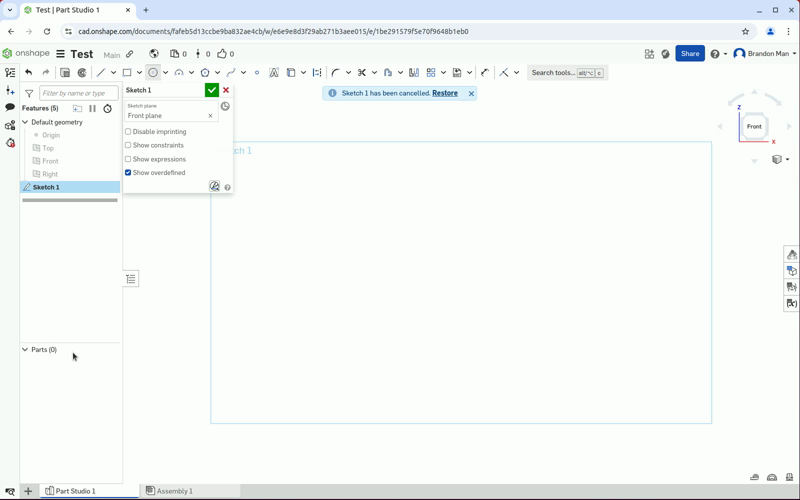
mouse_move(358, 282)
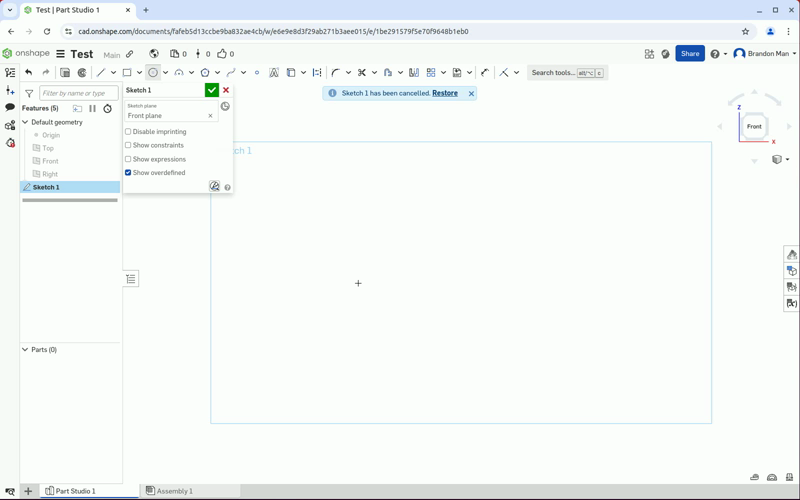
click(358, 282)
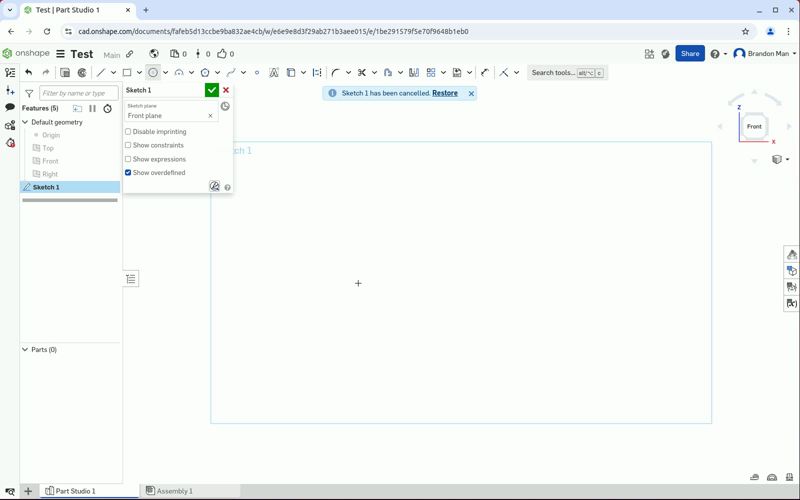
key_up(shift)
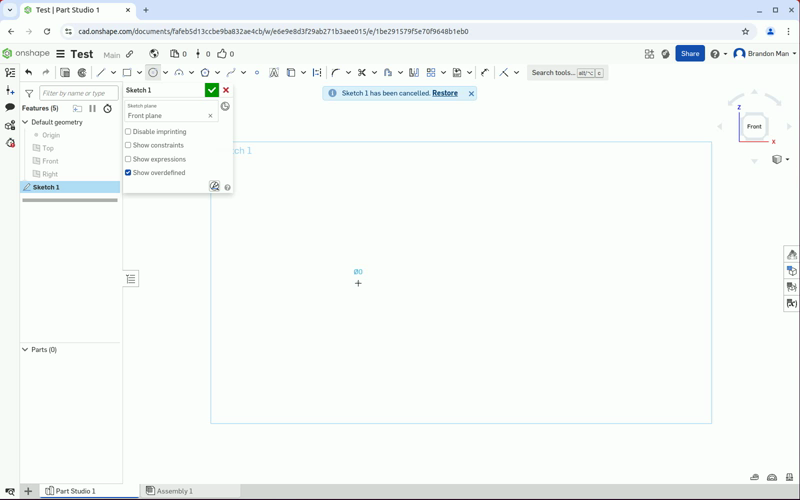
mouse_move(368, 282)
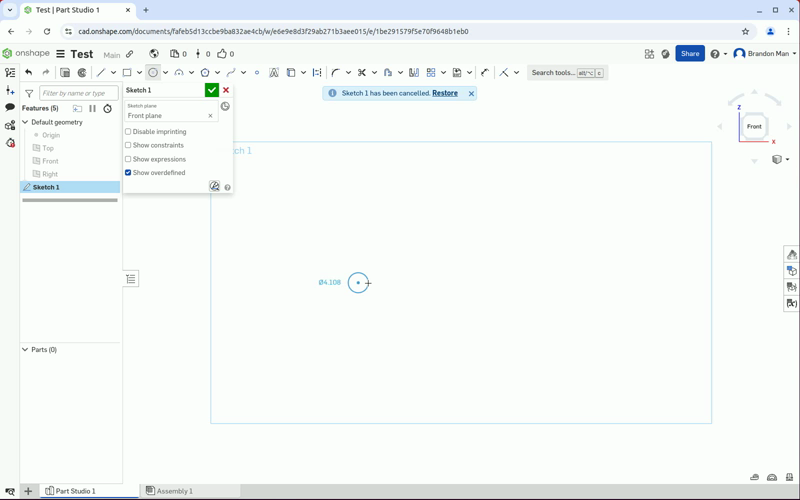
click(368, 282)
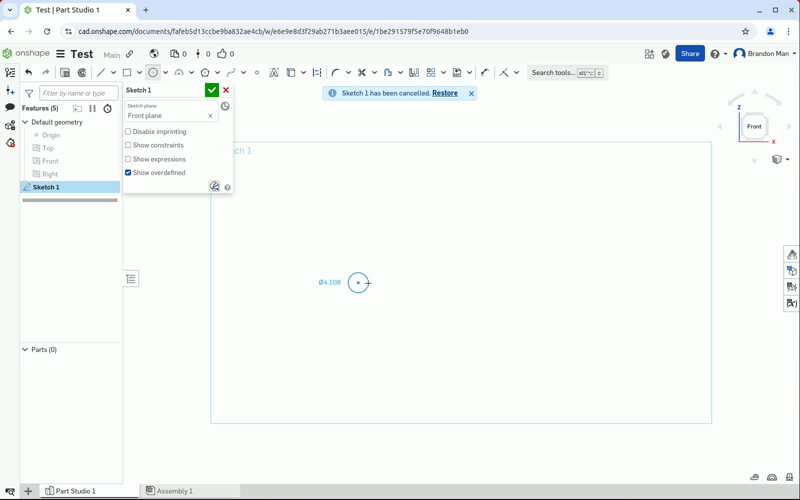
key(esc)
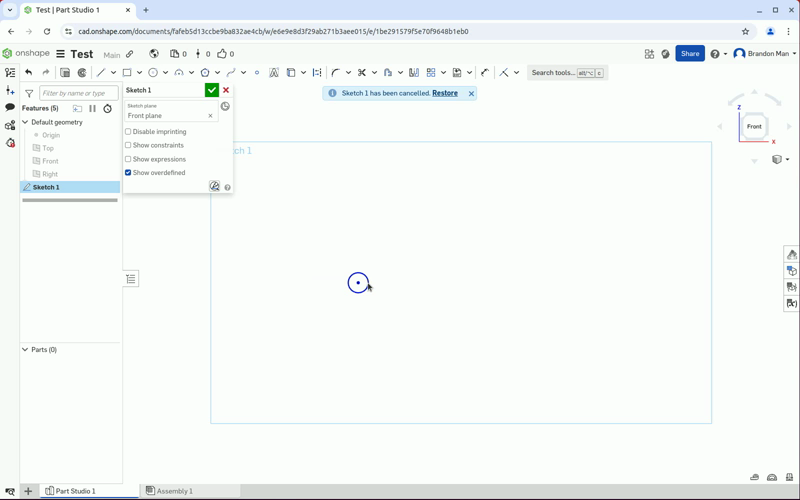
key(c)
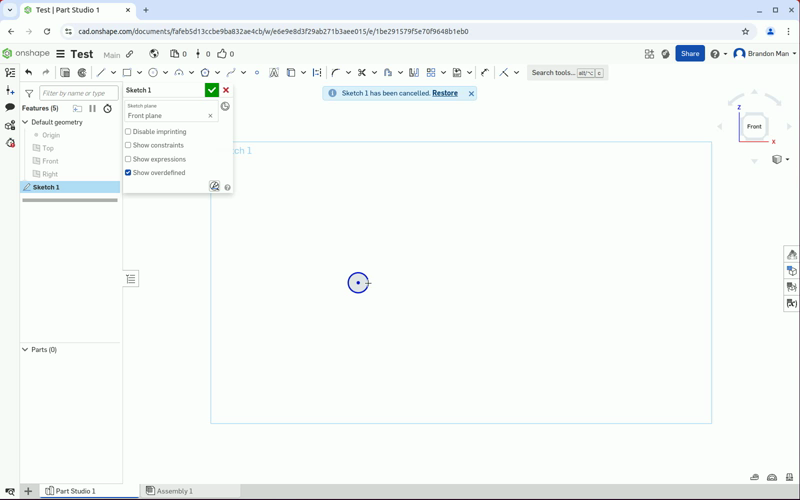
key_down(shift)
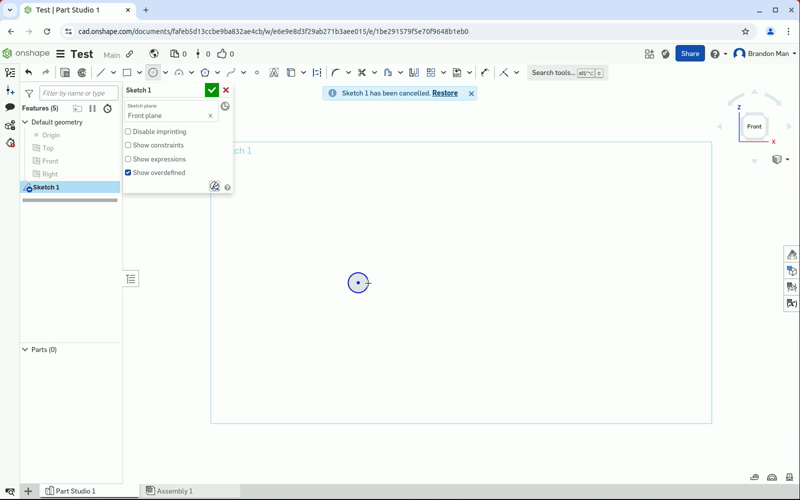
mouse_move(352, 282)
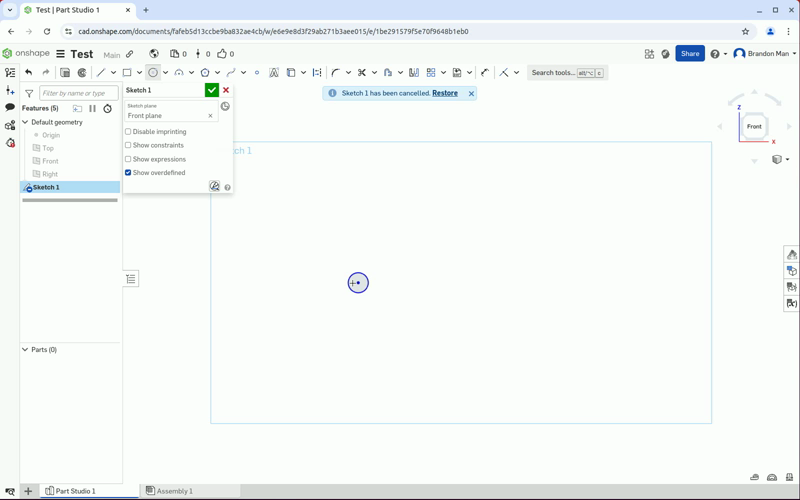
click(352, 282)
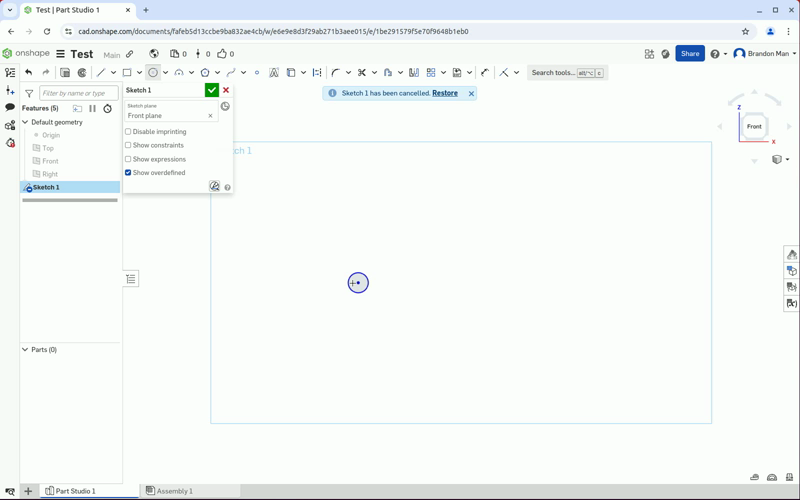
key_up(shift)
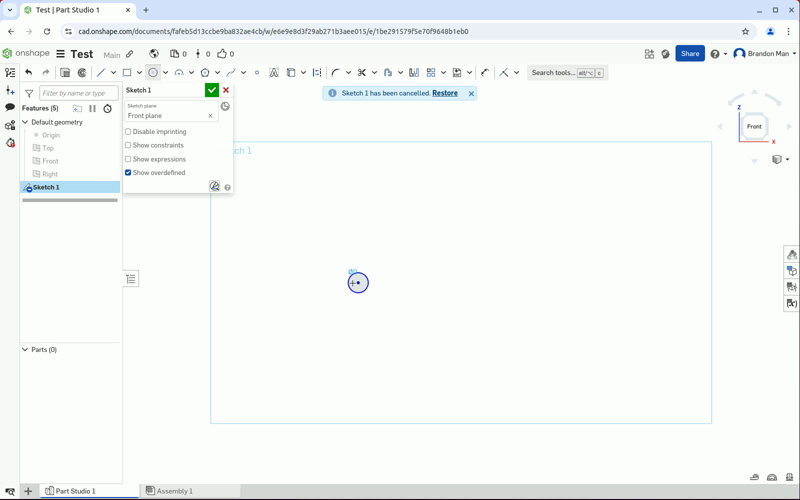
mouse_move(354, 282)
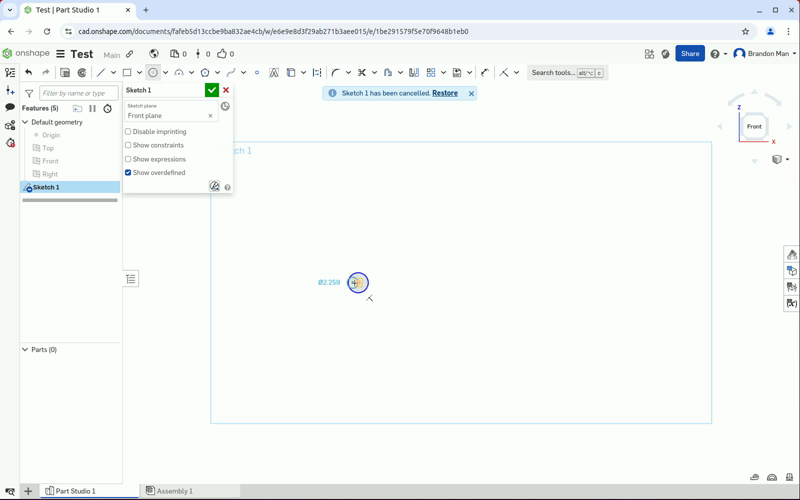
scroll(6)
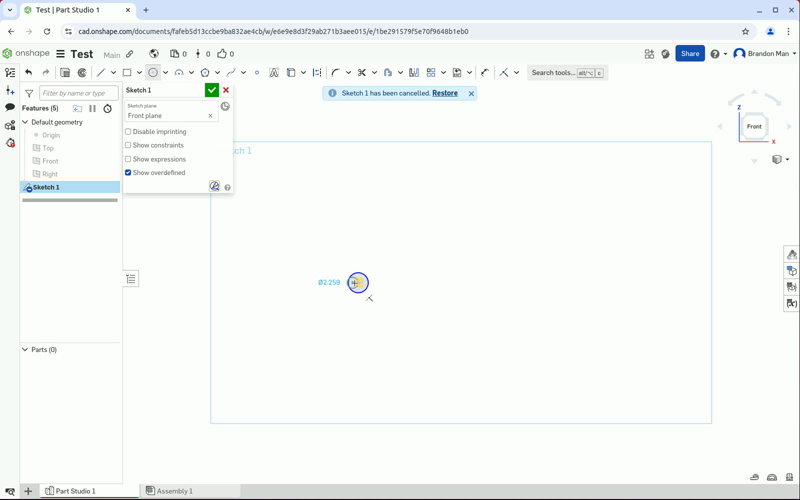
scroll(6)
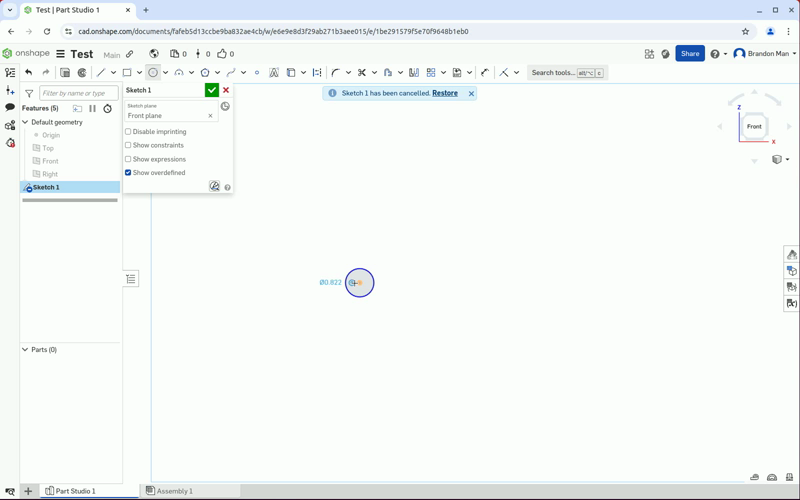
scroll(6)
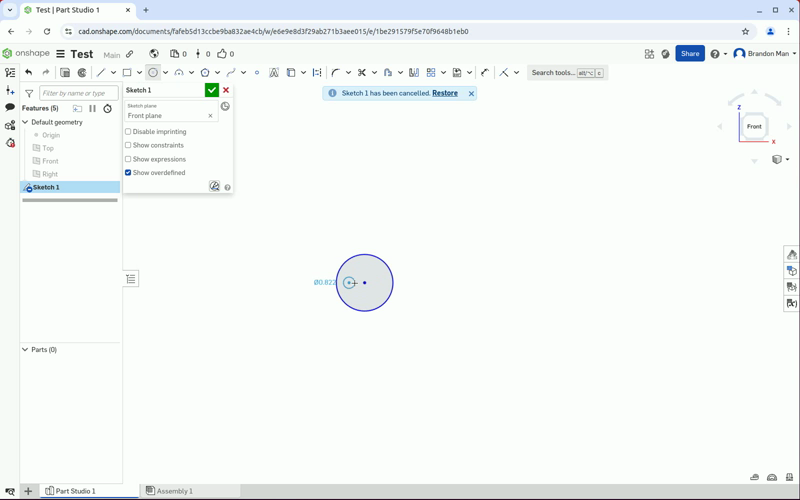
scroll(6)
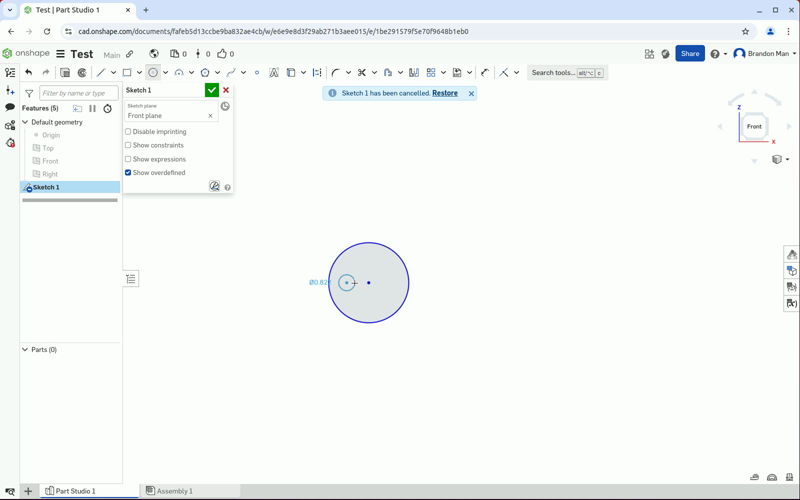
scroll(6)
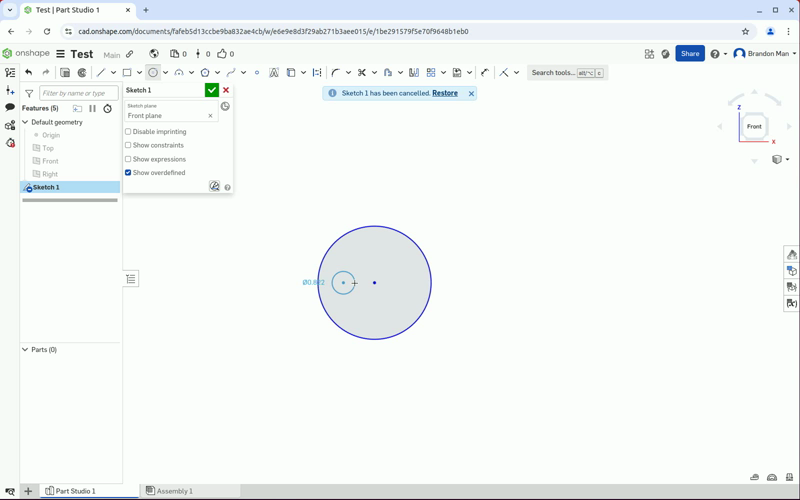
scroll(6)
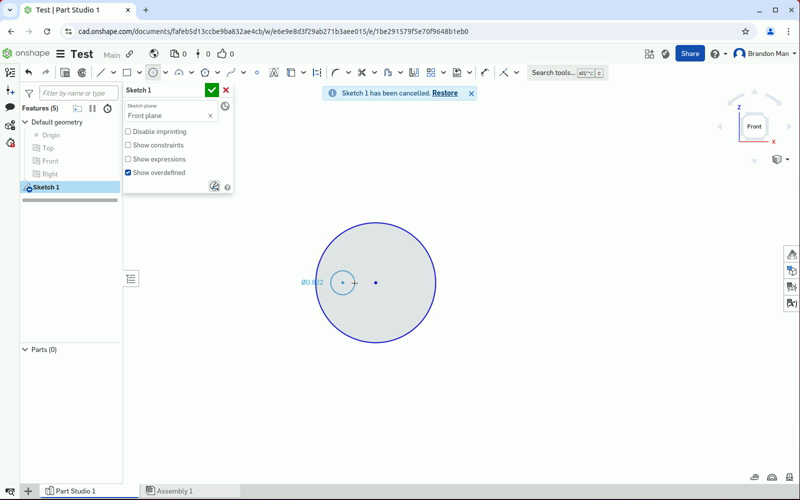
scroll(6)
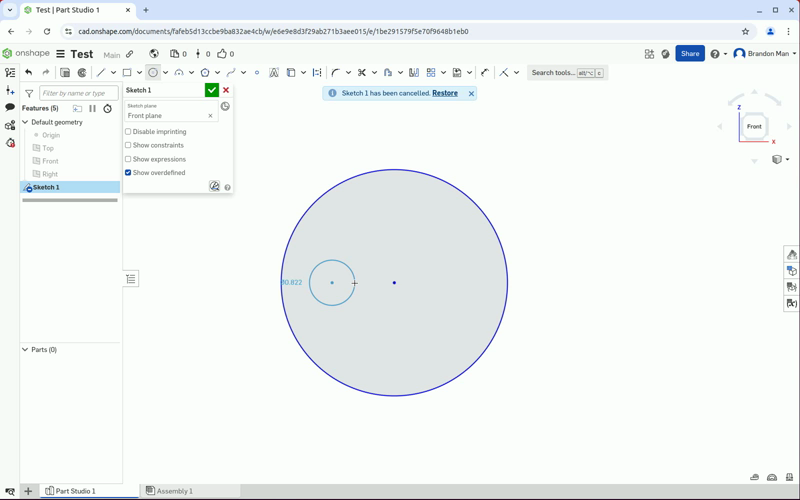
click(354, 282)
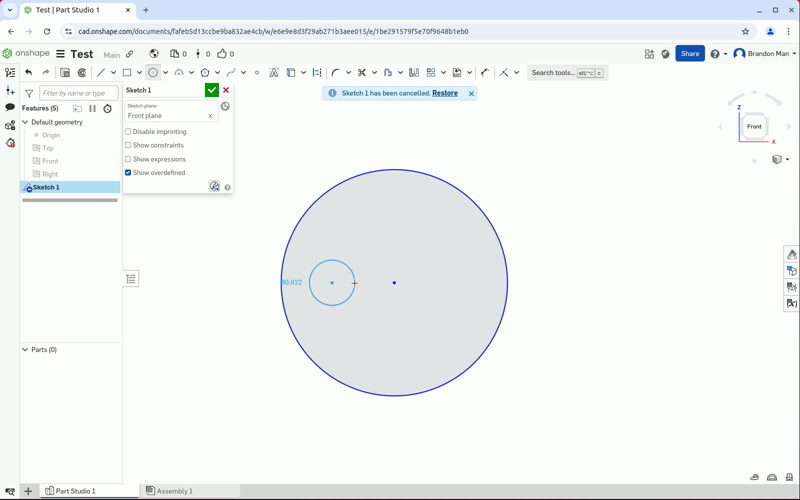
scroll(-6)
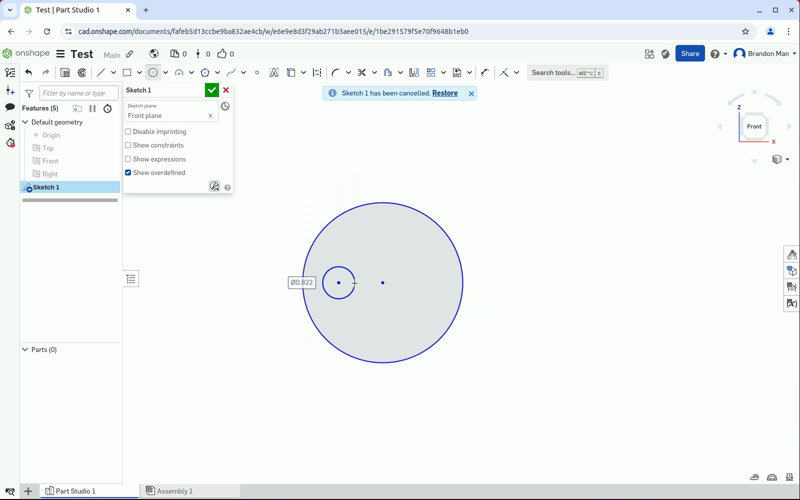
scroll(-6)
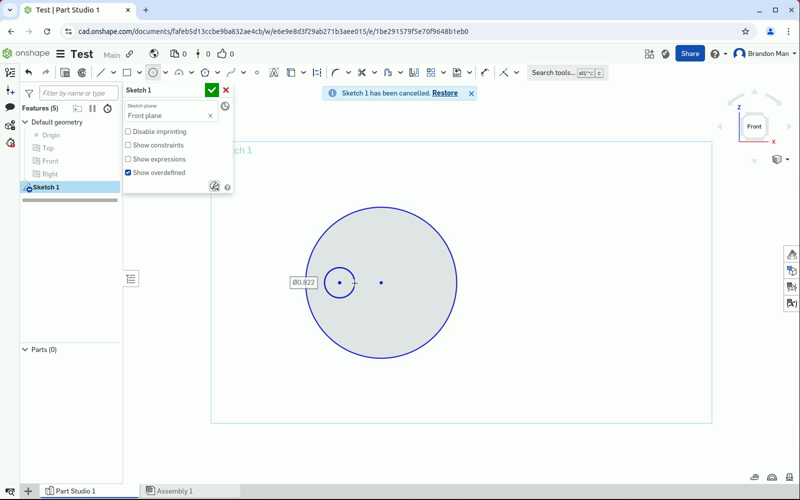
scroll(-6)
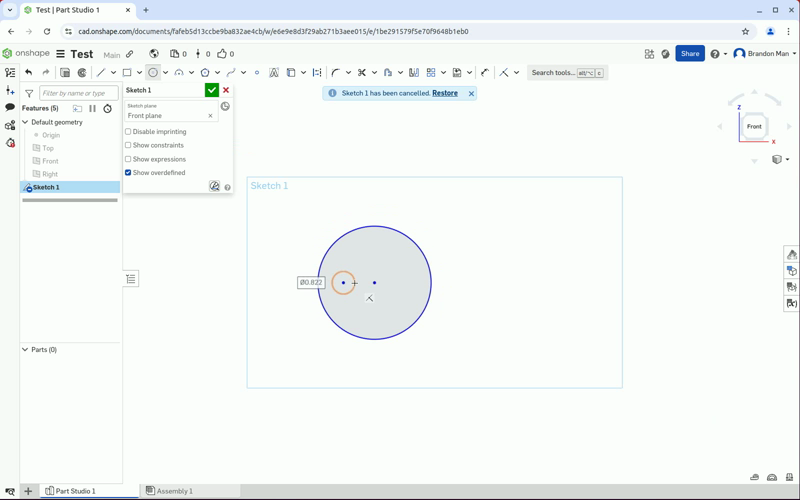
scroll(-6)
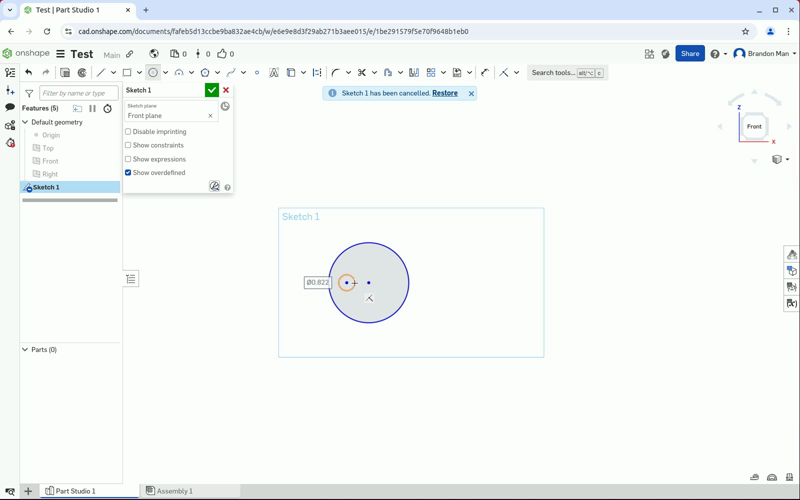
scroll(-6)
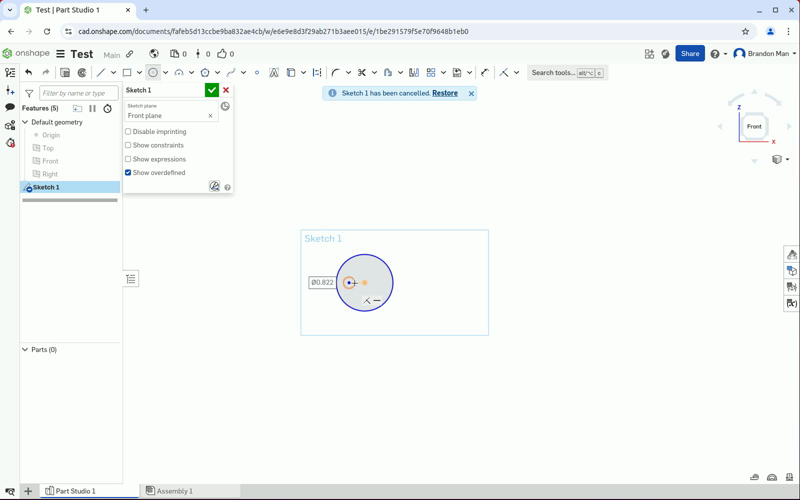
scroll(-6)
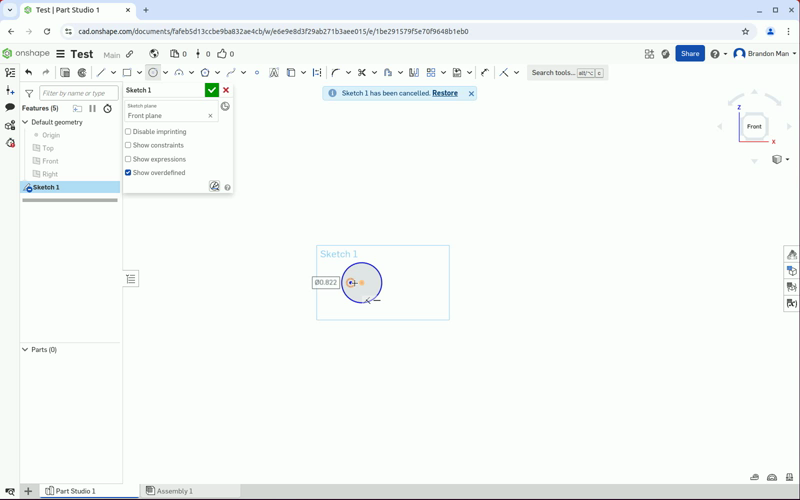
scroll(-6)
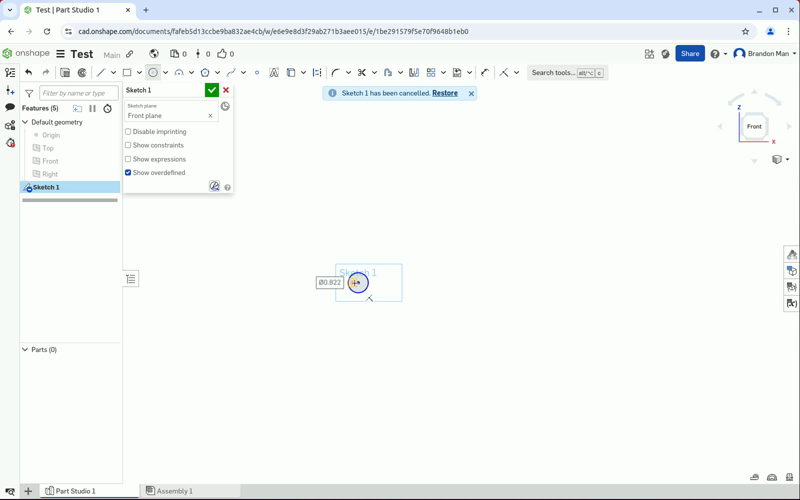
key(esc)
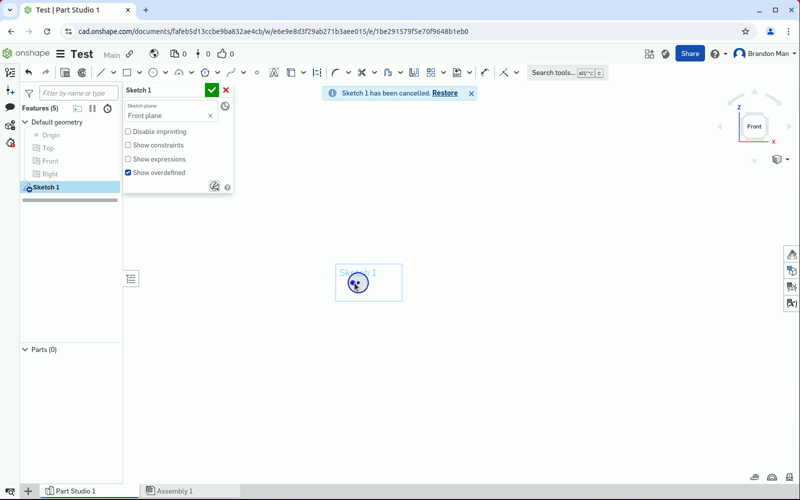
key(c)
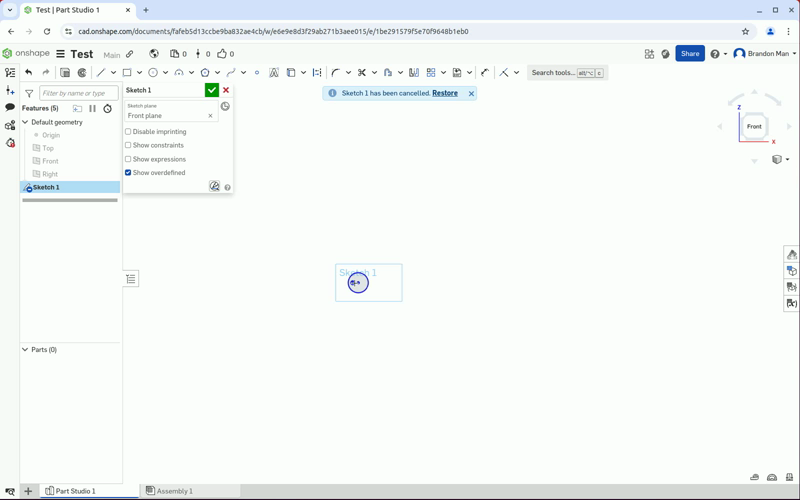
key_down(shift)
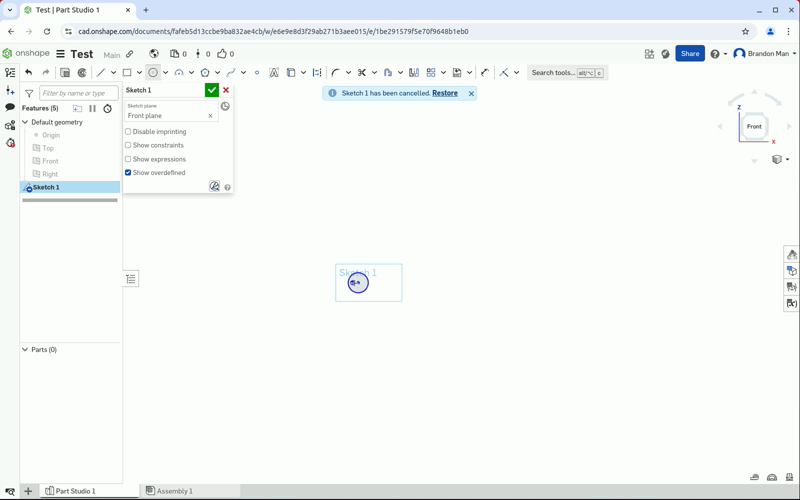
mouse_move(358, 282)
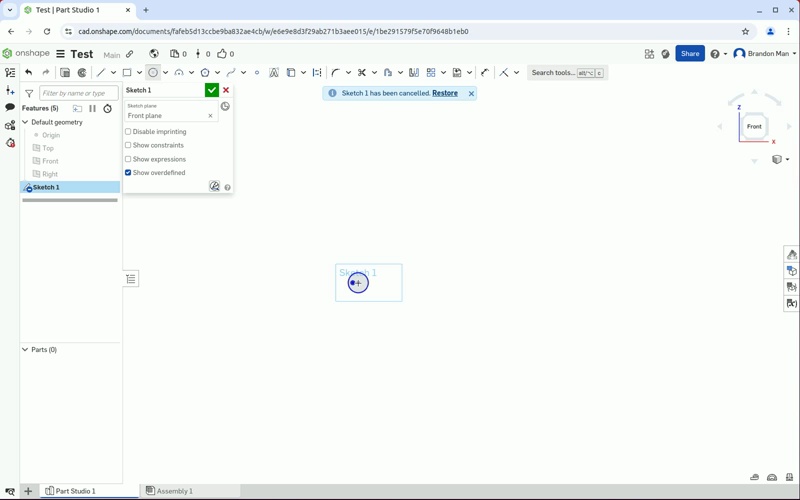
scroll(6)
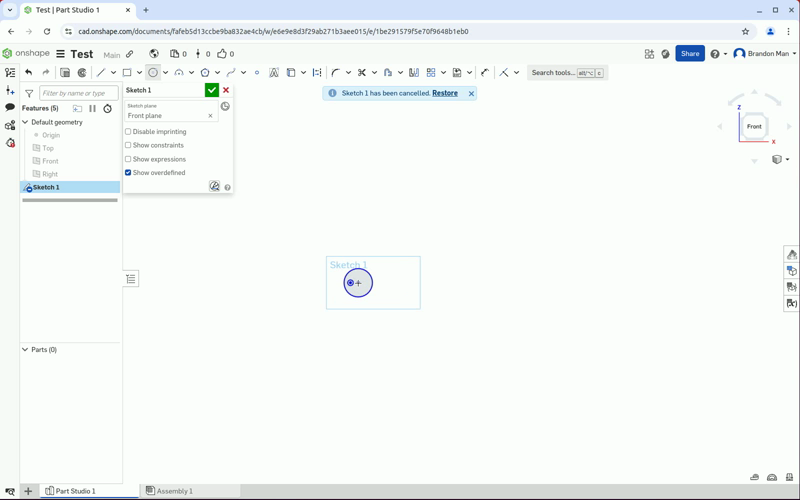
scroll(6)
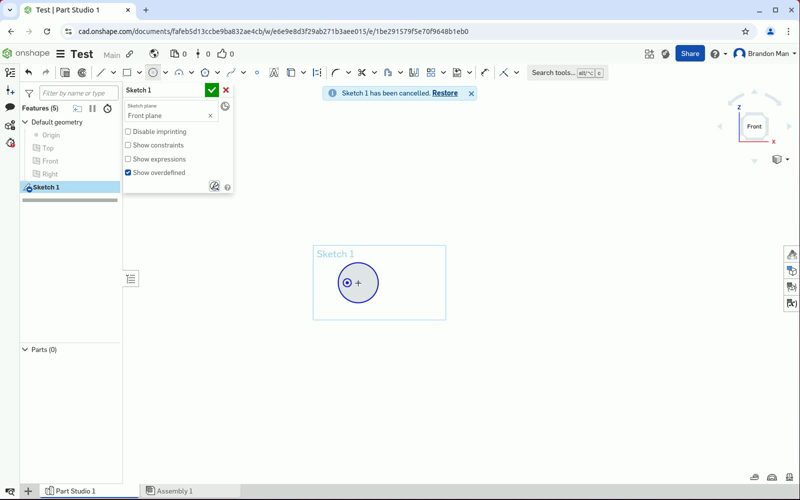
scroll(6)
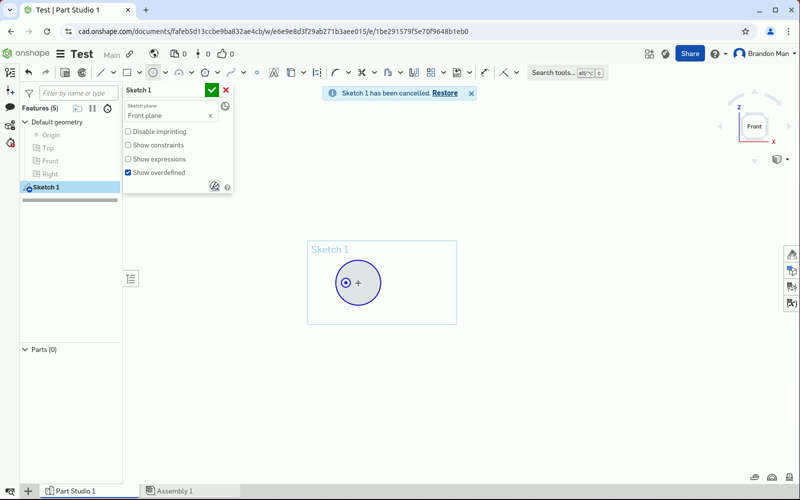
scroll(6)
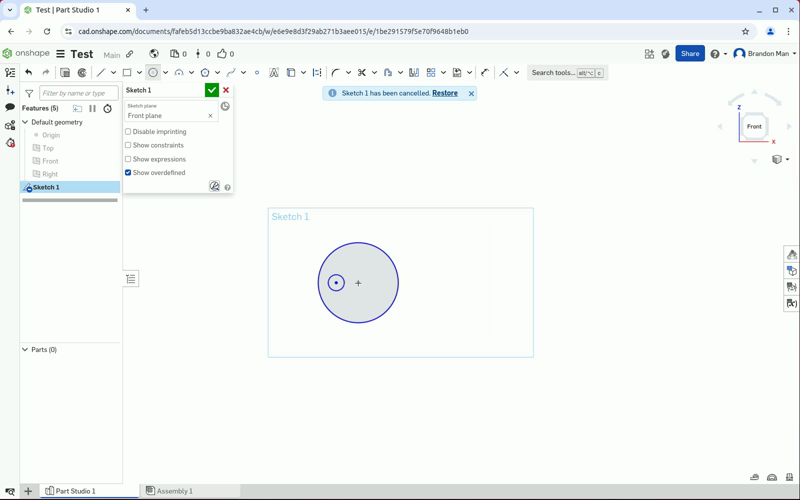
scroll(6)
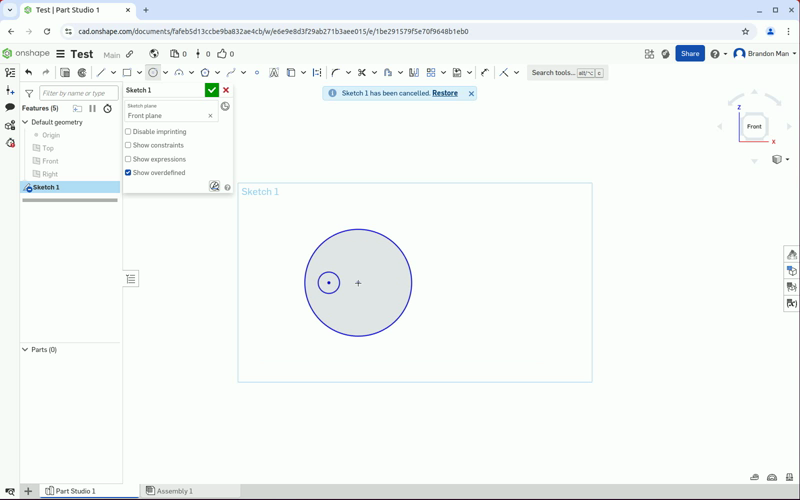
scroll(6)
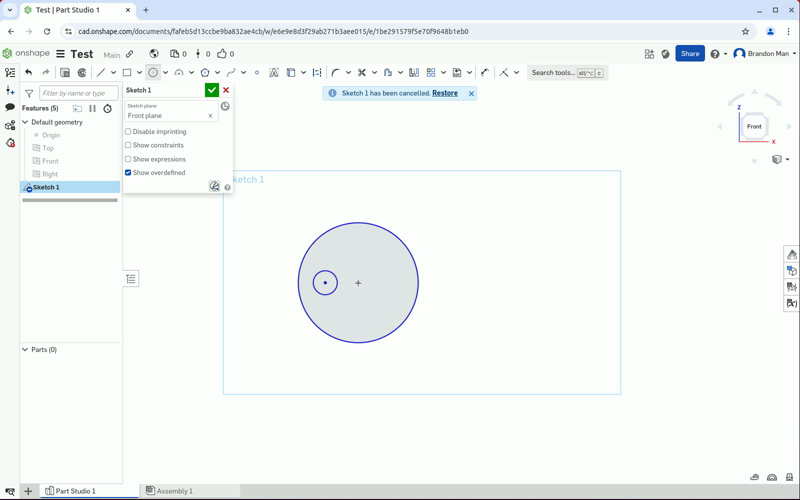
scroll(6)
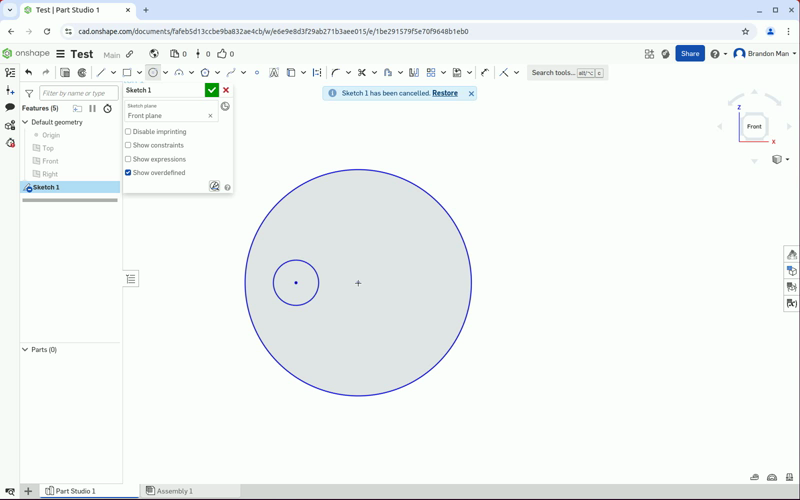
click(358, 282)
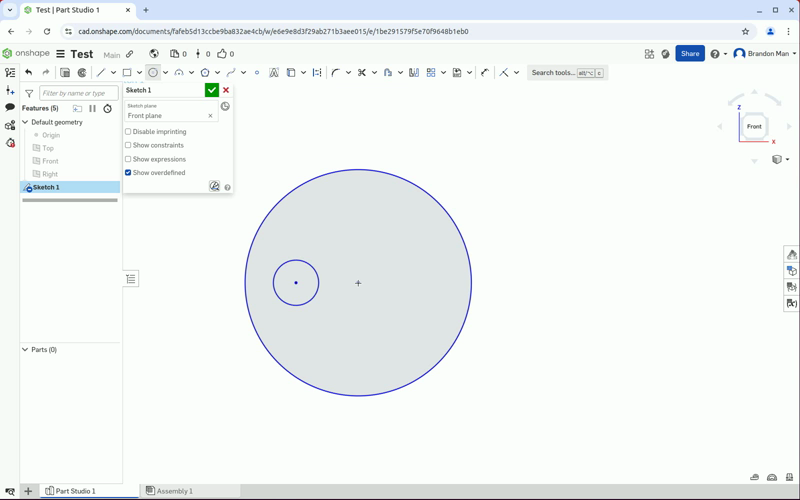
scroll(-6)
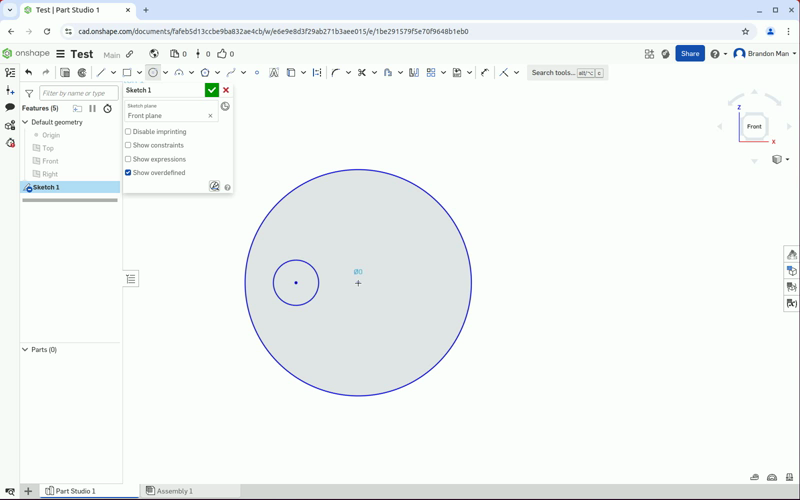
scroll(-6)
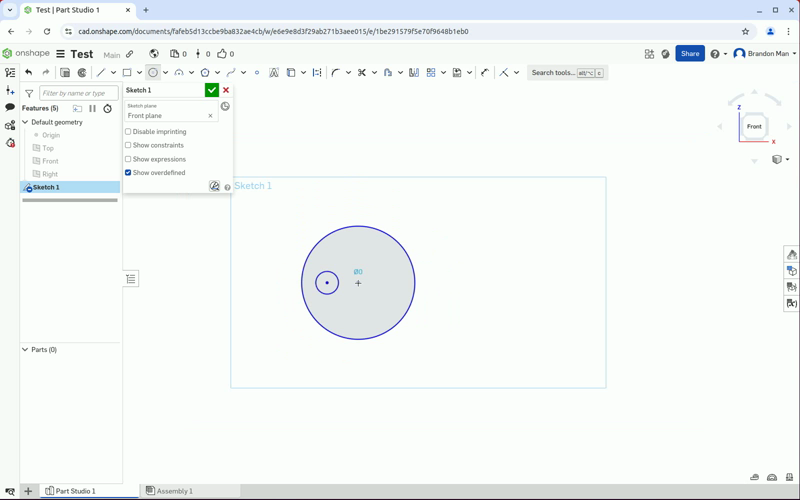
scroll(-6)
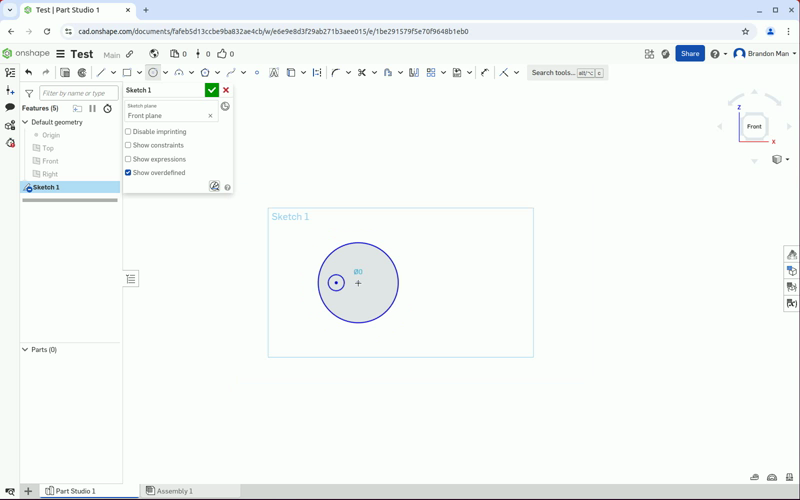
scroll(-6)
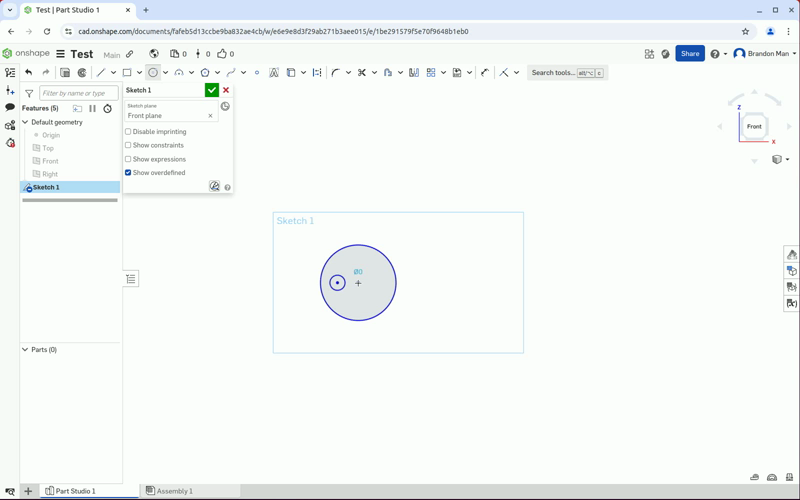
scroll(-6)
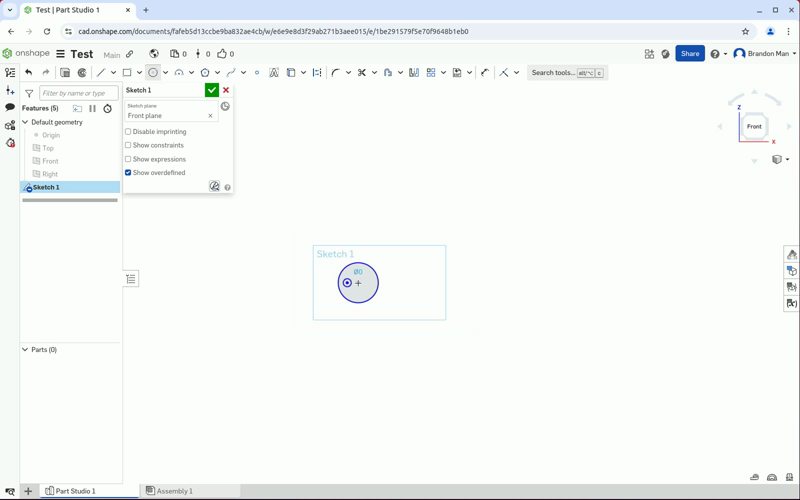
scroll(-6)
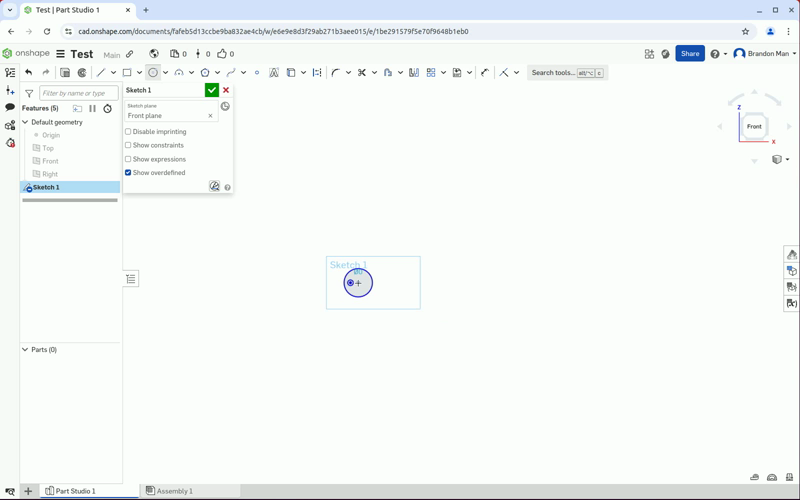
scroll(-6)
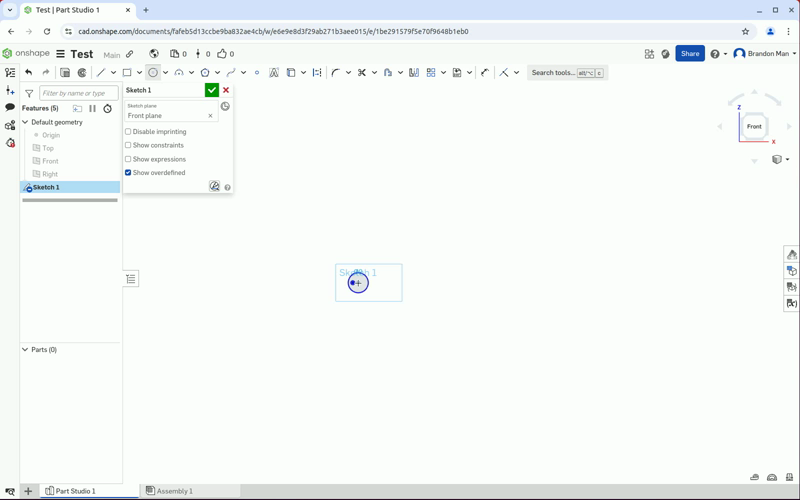
key_up(shift)
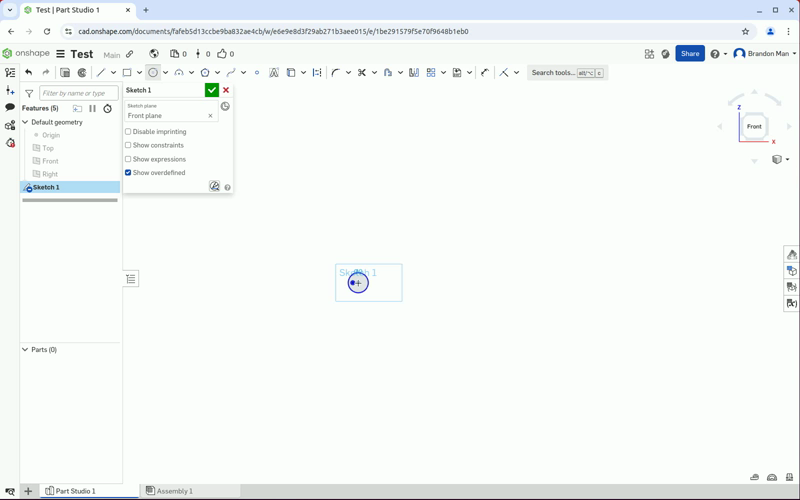
mouse_move(361, 282)
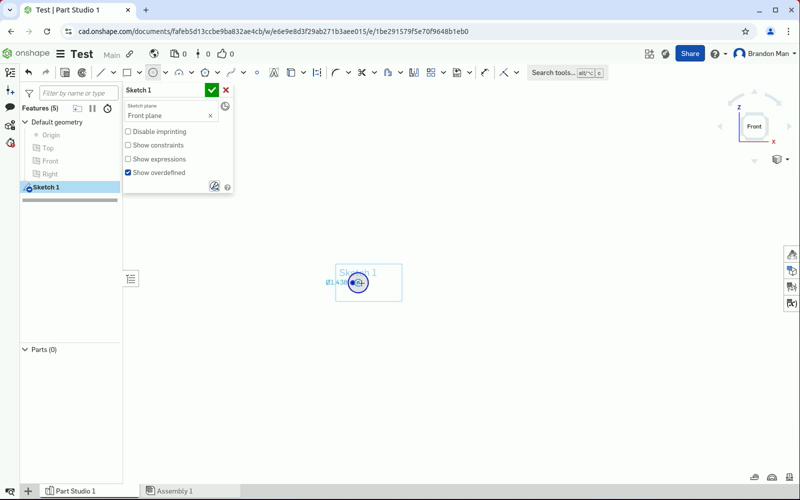
scroll(6)
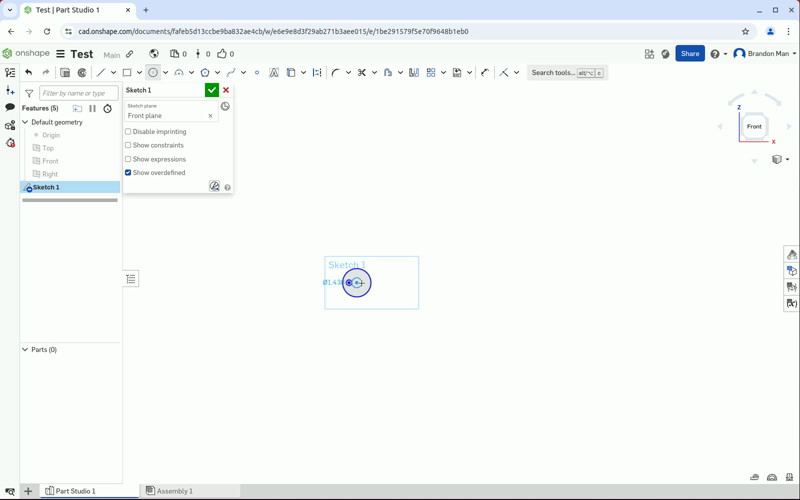
scroll(6)
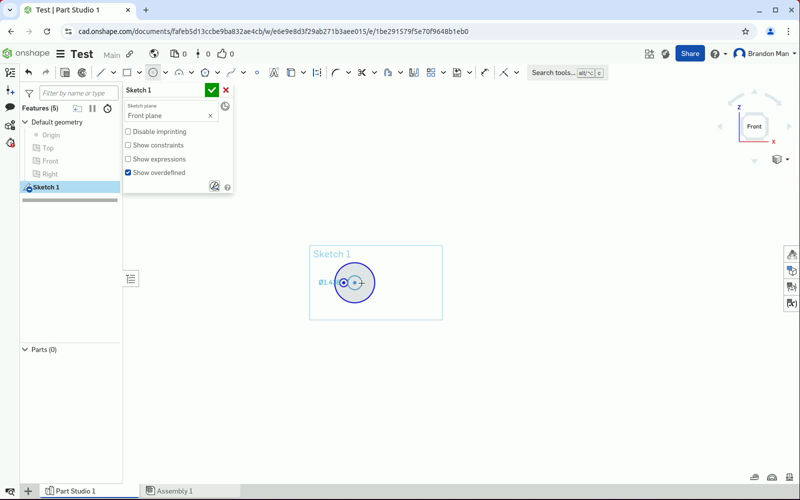
scroll(6)
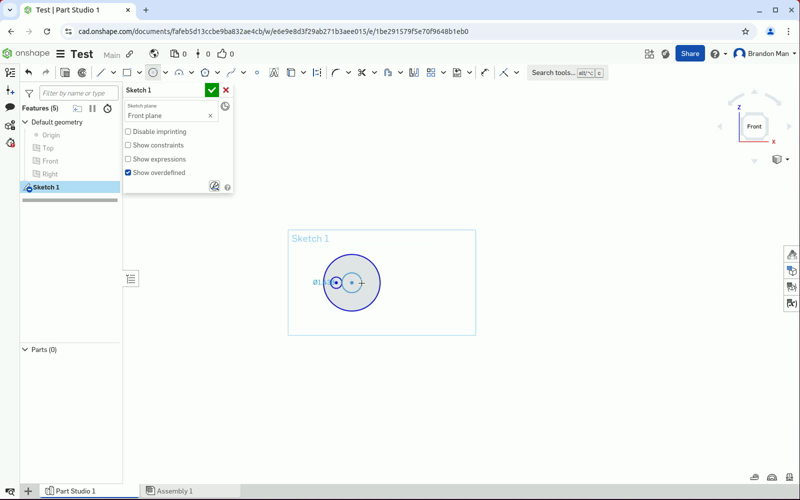
scroll(6)
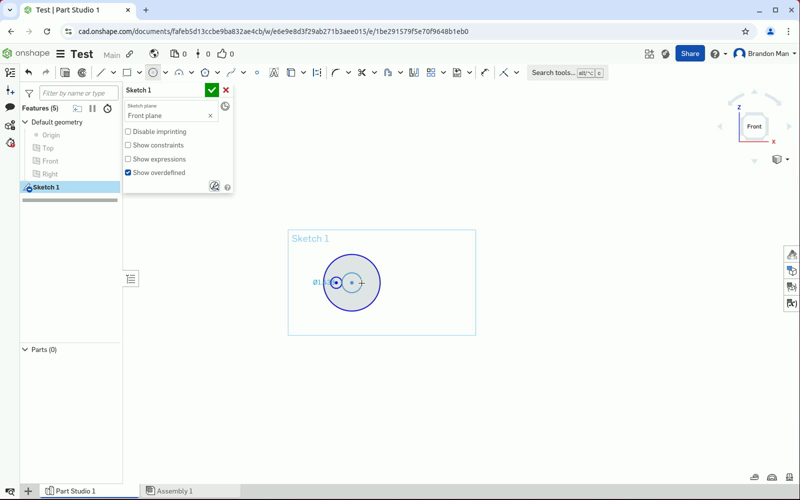
scroll(6)
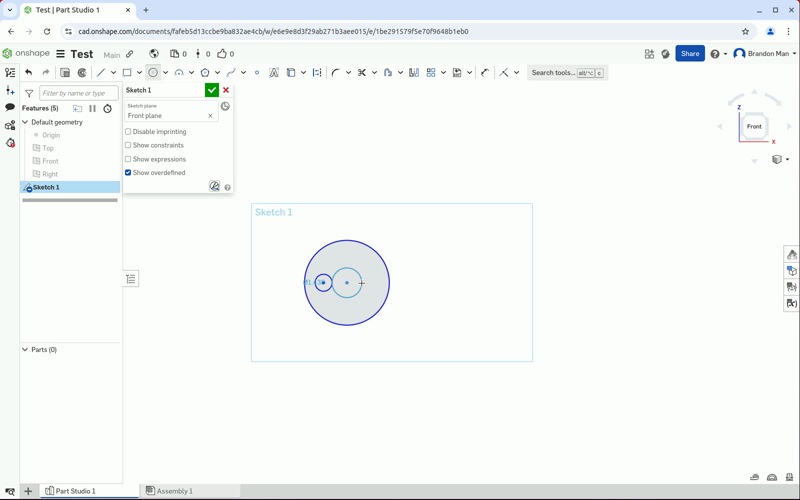
scroll(6)
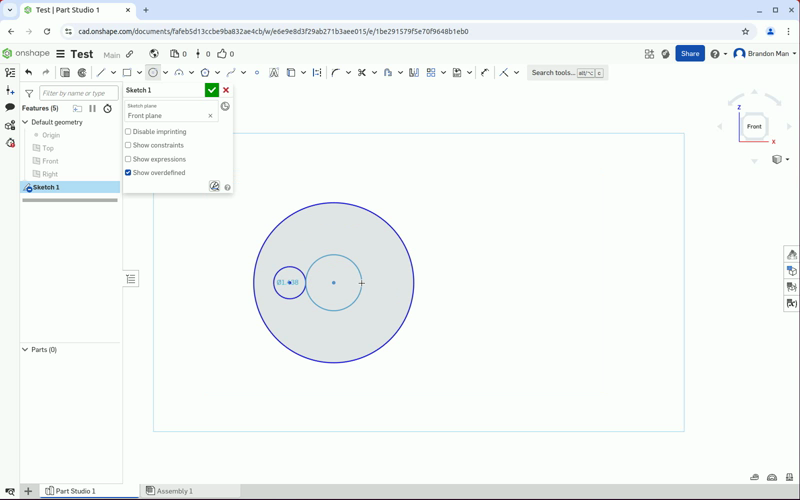
scroll(6)
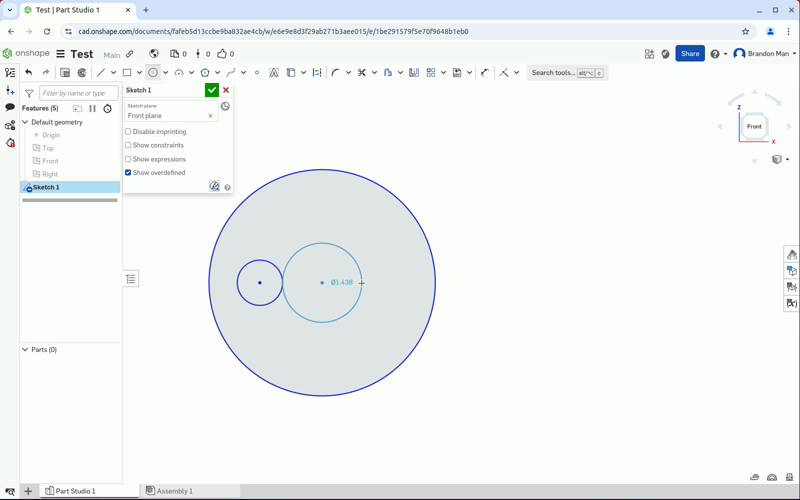
click(361, 282)
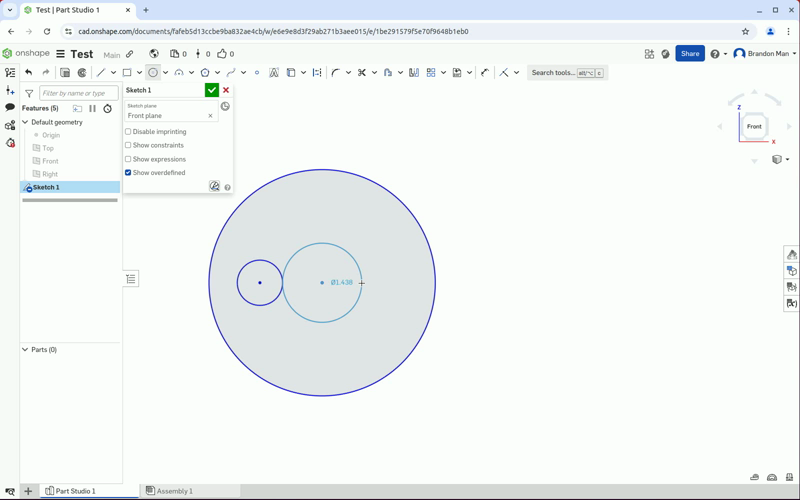
scroll(-6)
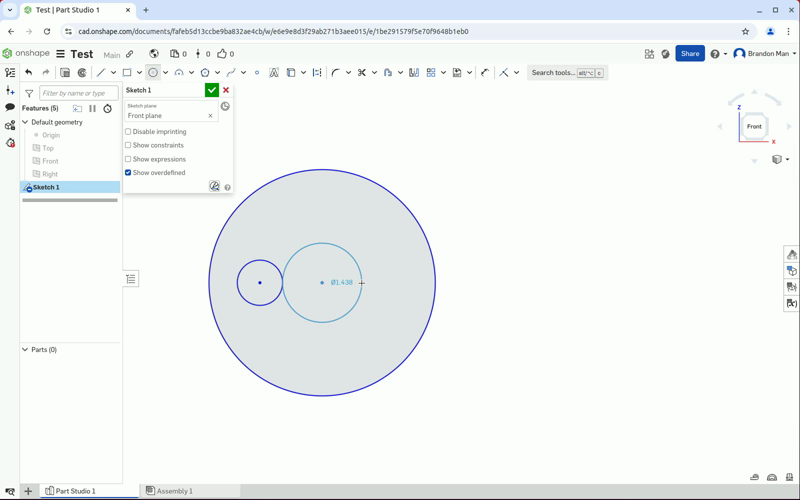
scroll(-6)
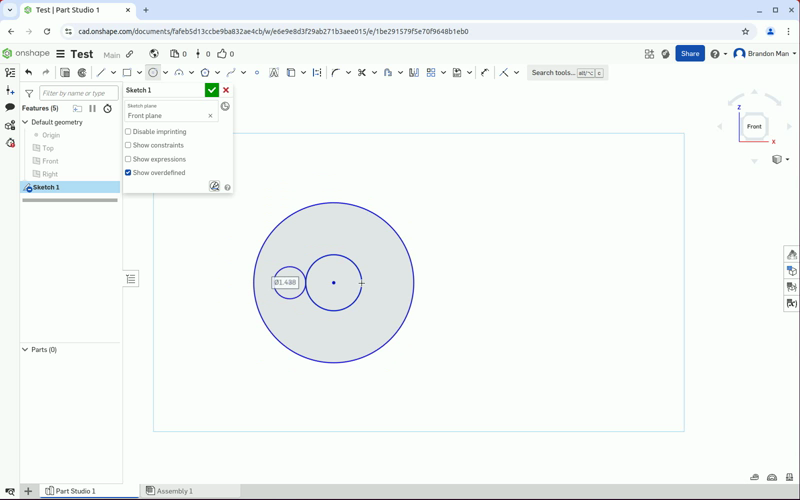
scroll(-6)
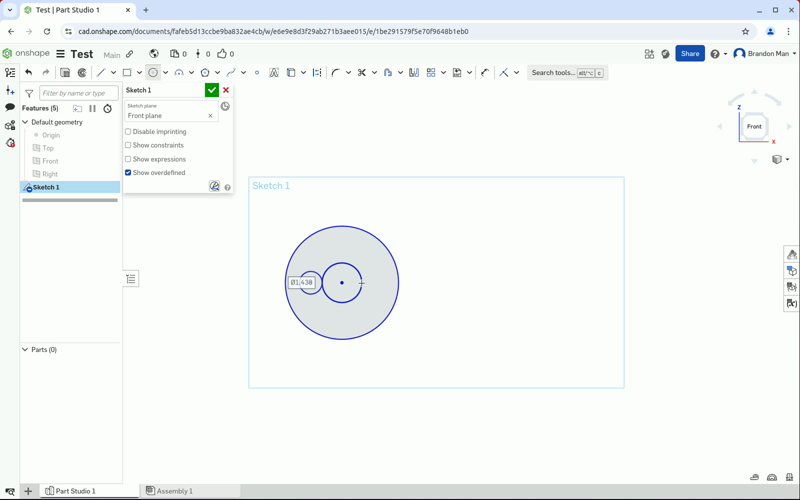
scroll(-6)
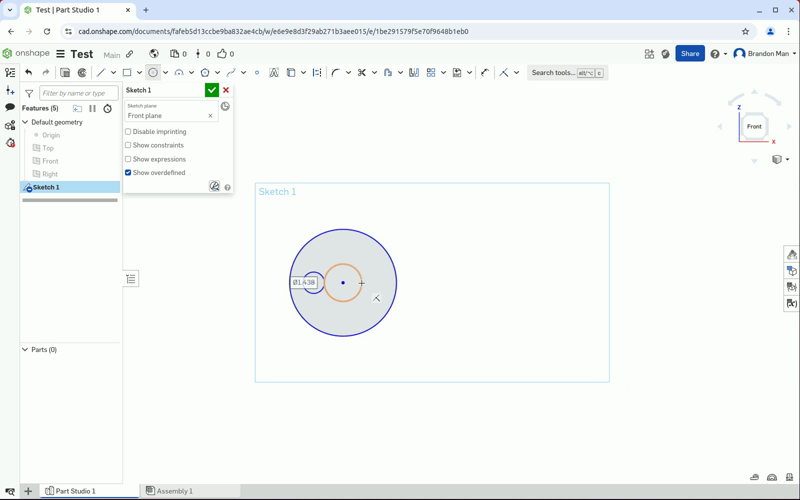
scroll(-6)
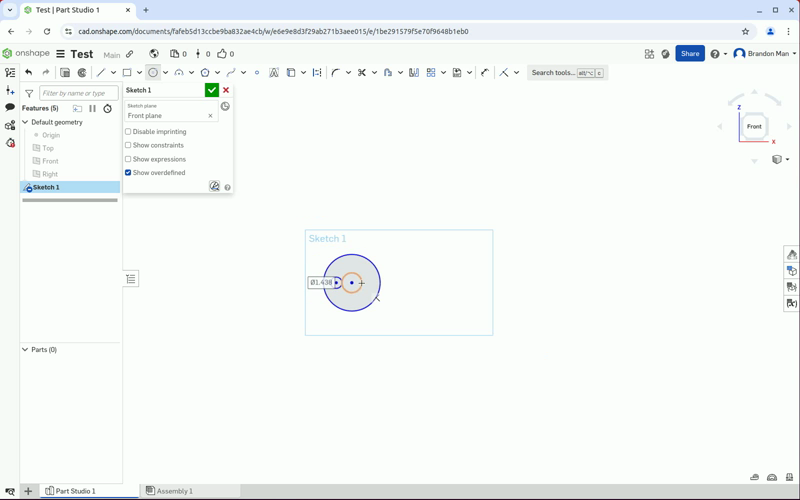
scroll(-6)
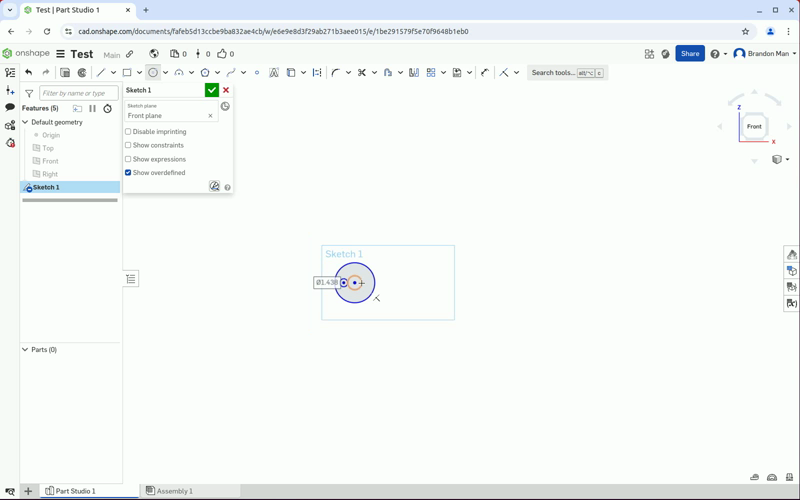
scroll(-6)
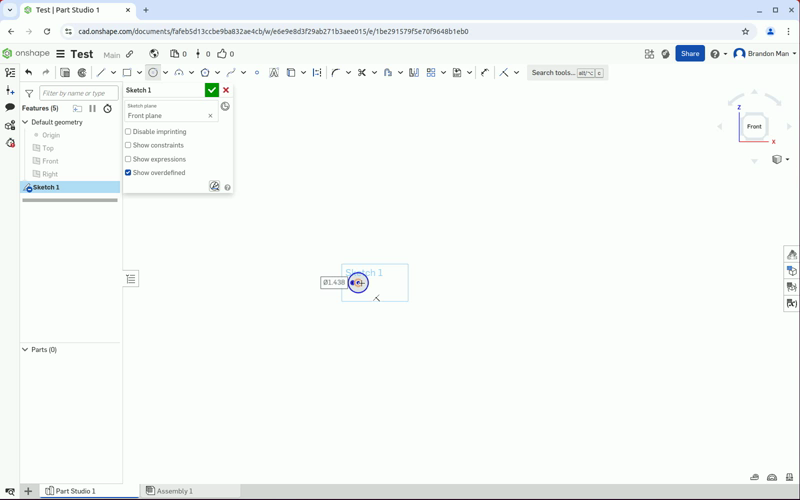
key(esc)
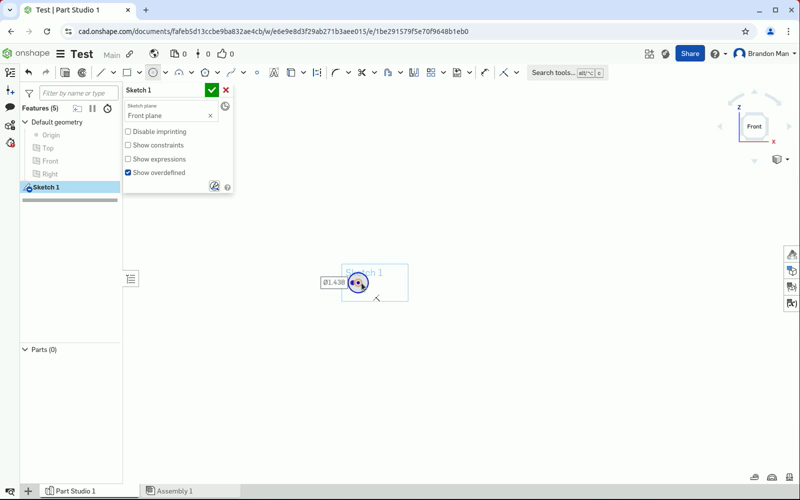
key(c)
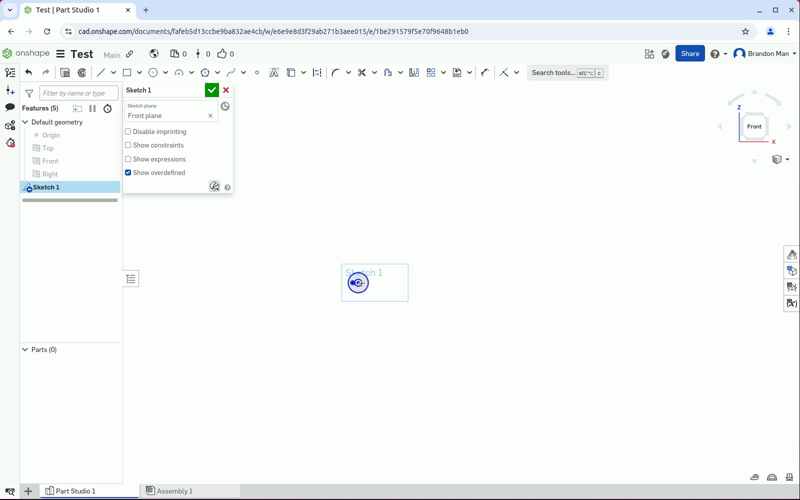
key_down(shift)
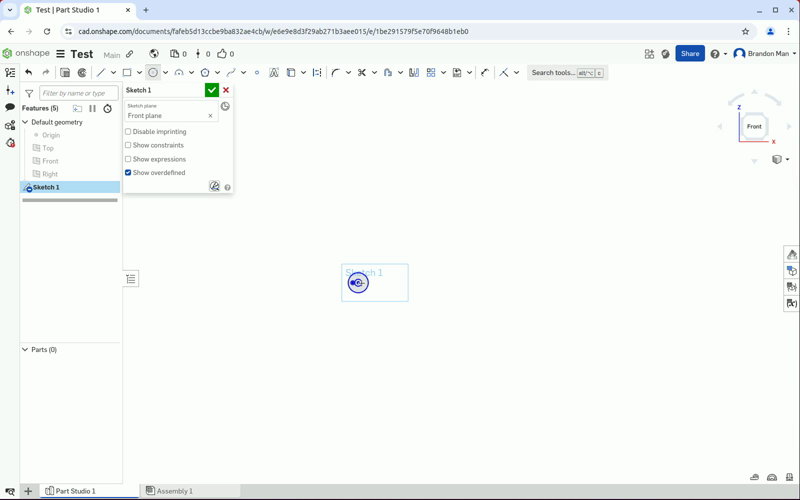
mouse_move(358, 288)
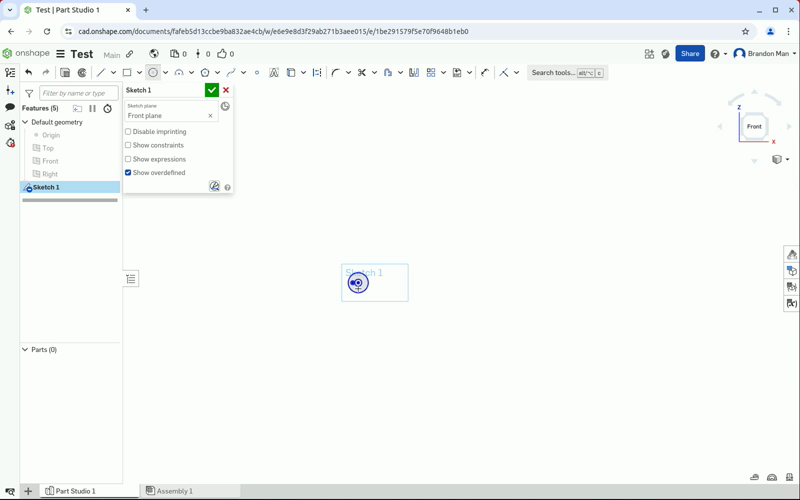
click(358, 288)
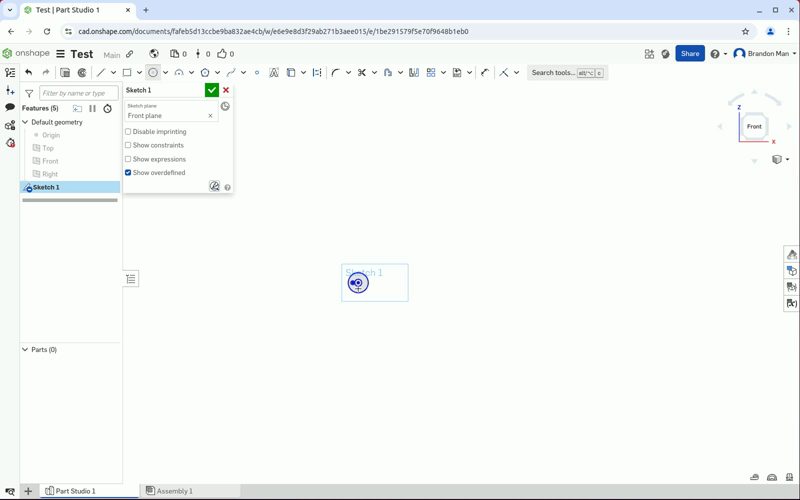
key_up(shift)
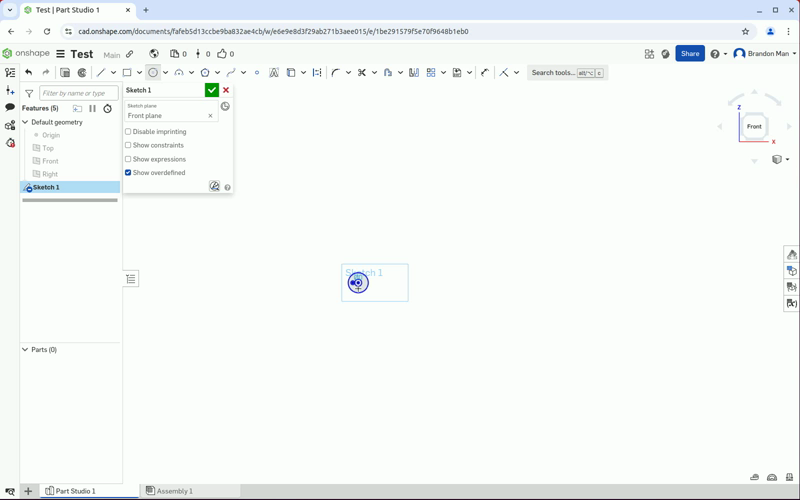
mouse_move(359, 288)
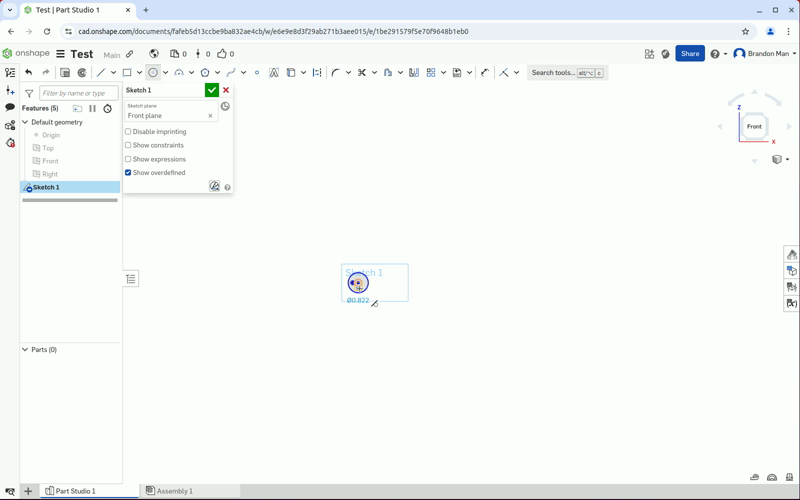
scroll(6)
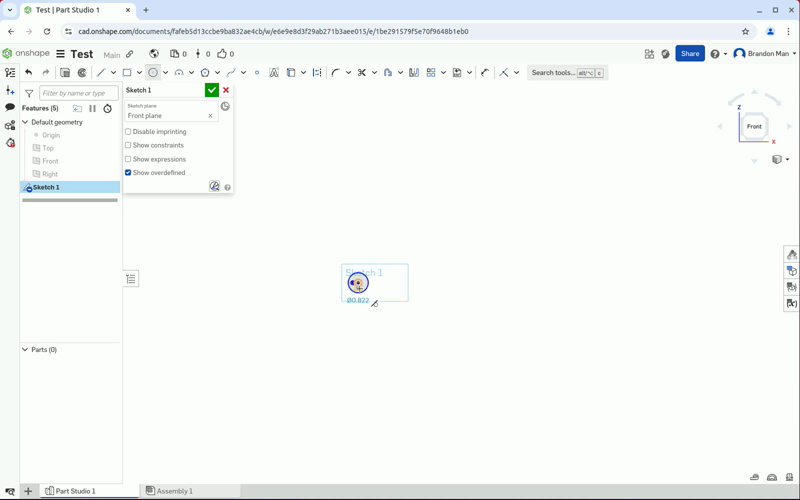
scroll(6)
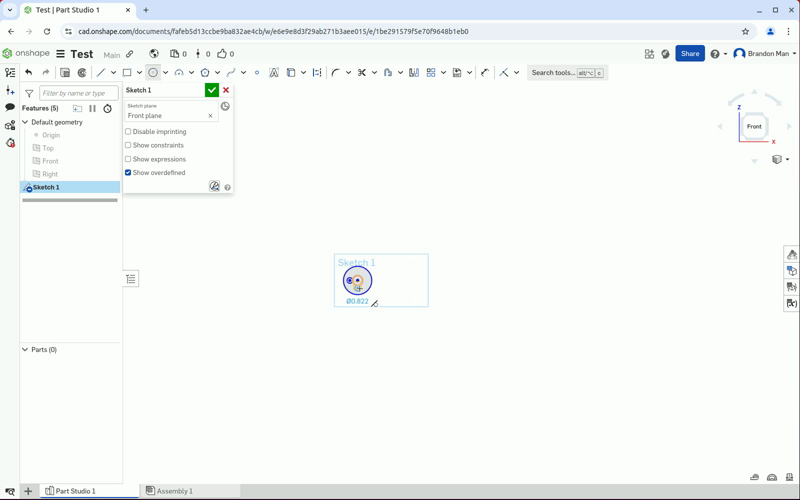
scroll(6)
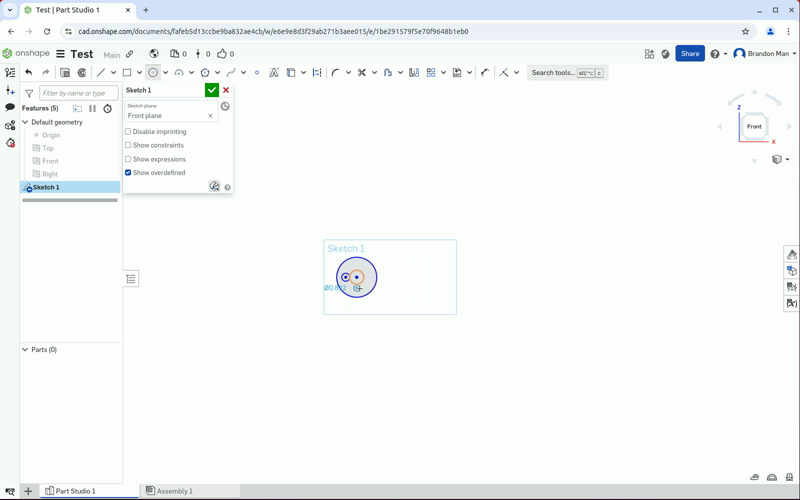
scroll(6)
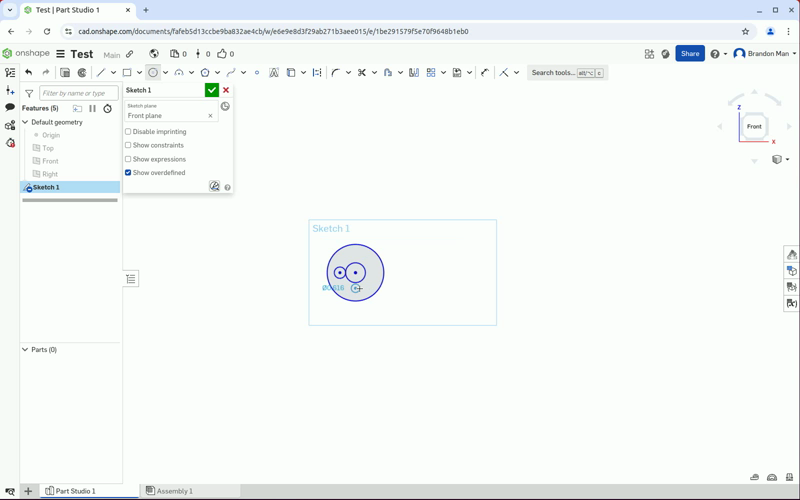
scroll(6)
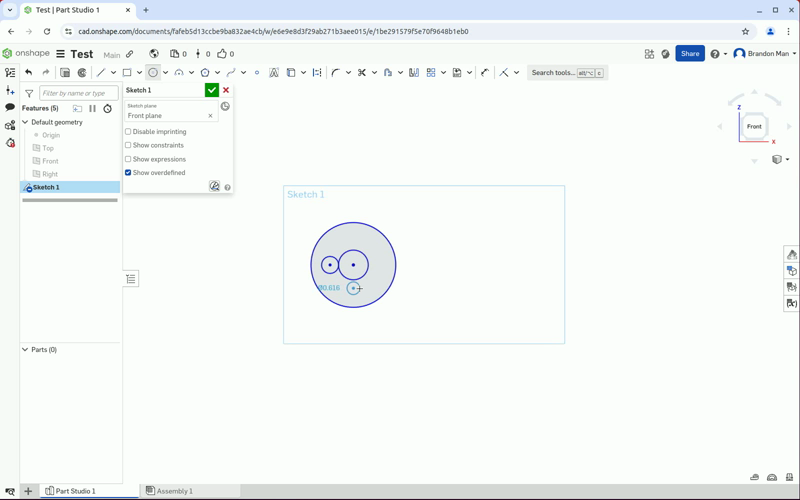
scroll(6)
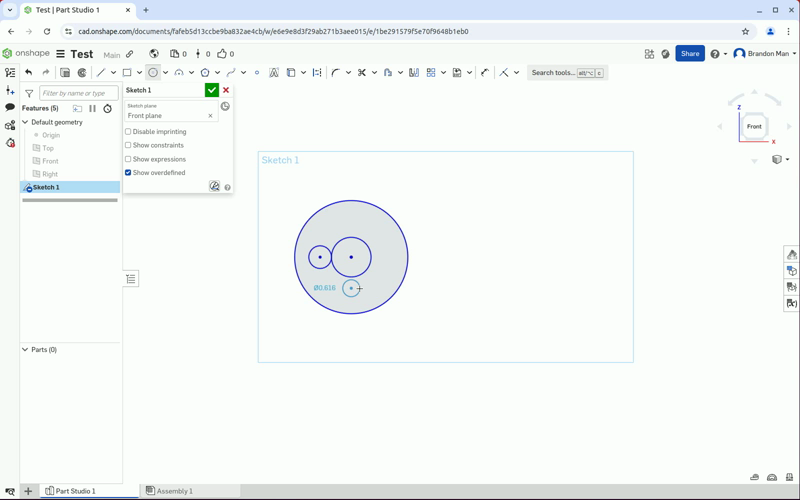
scroll(6)
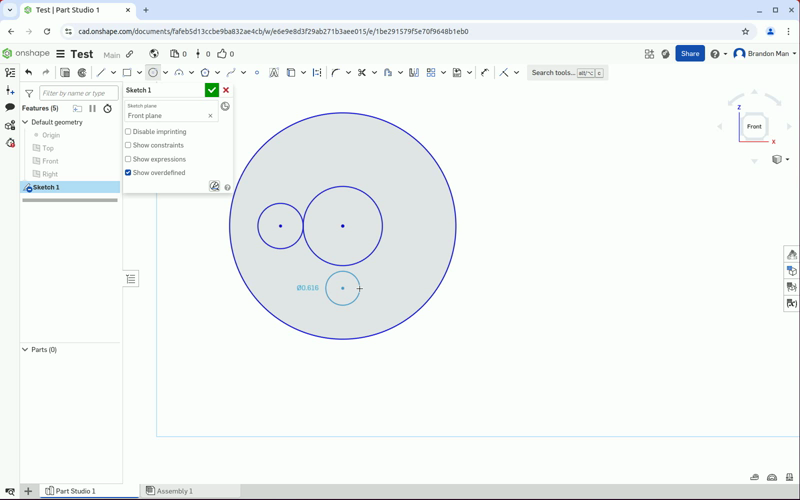
click(359, 288)
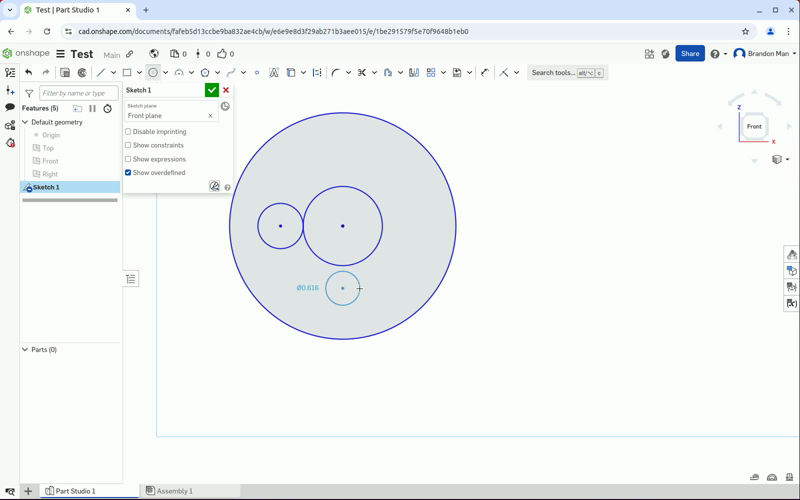
scroll(-6)
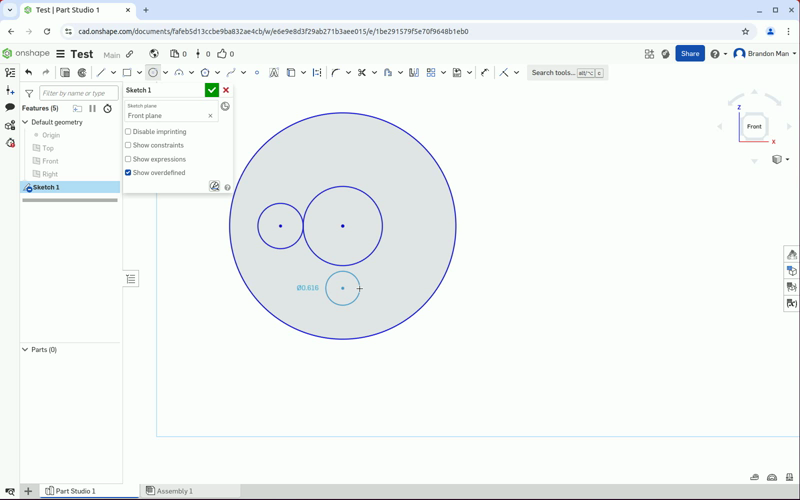
scroll(-6)
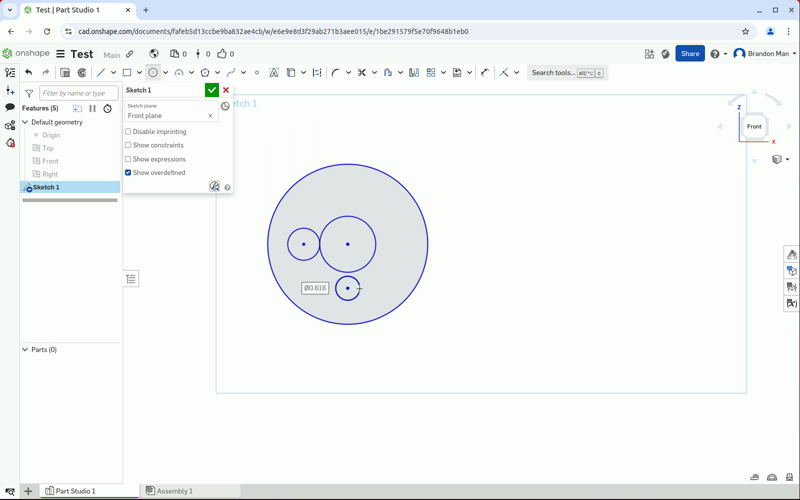
scroll(-6)
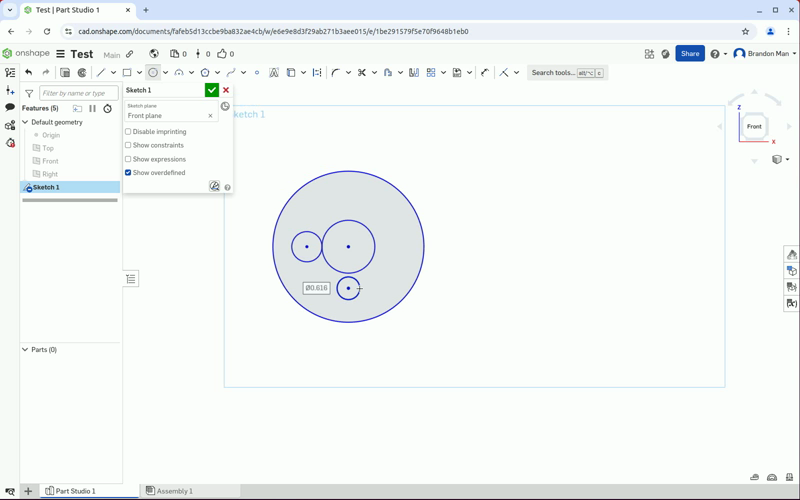
scroll(-6)
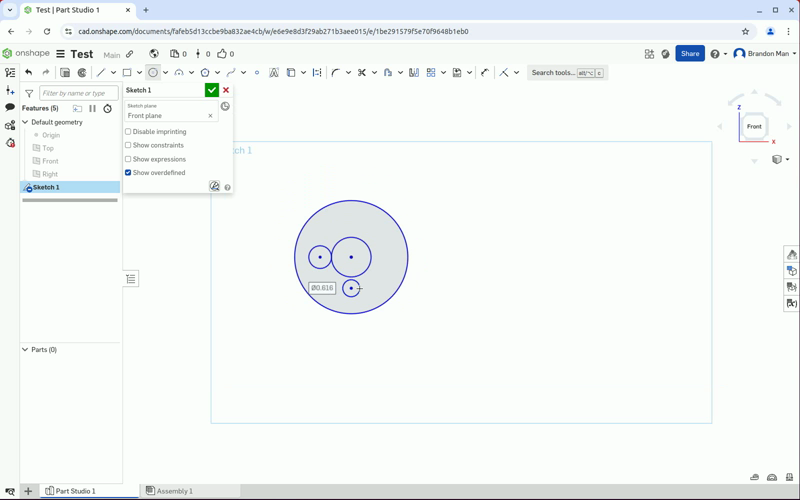
scroll(-6)
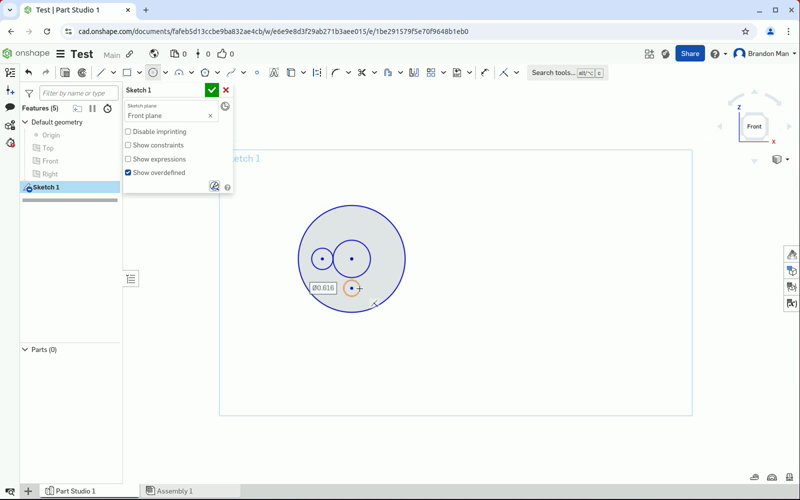
scroll(-6)
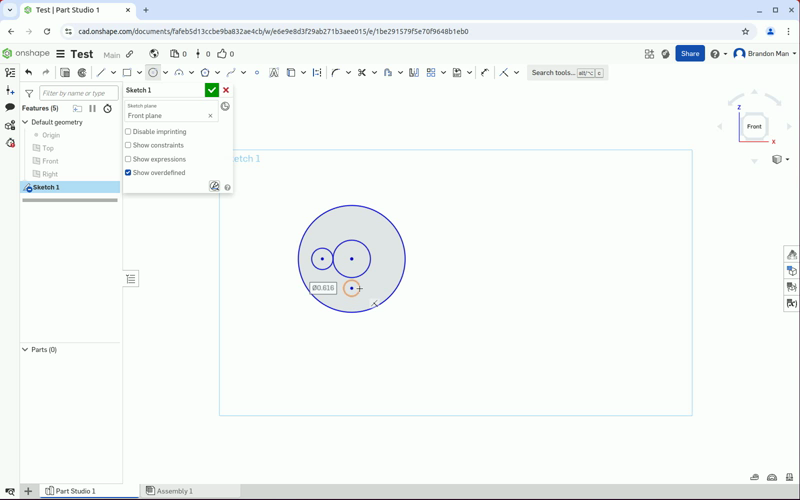
scroll(-6)
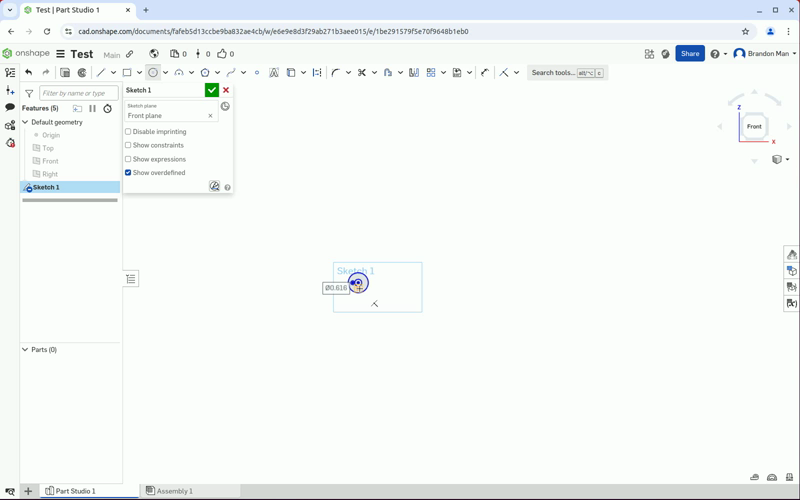
key(esc)
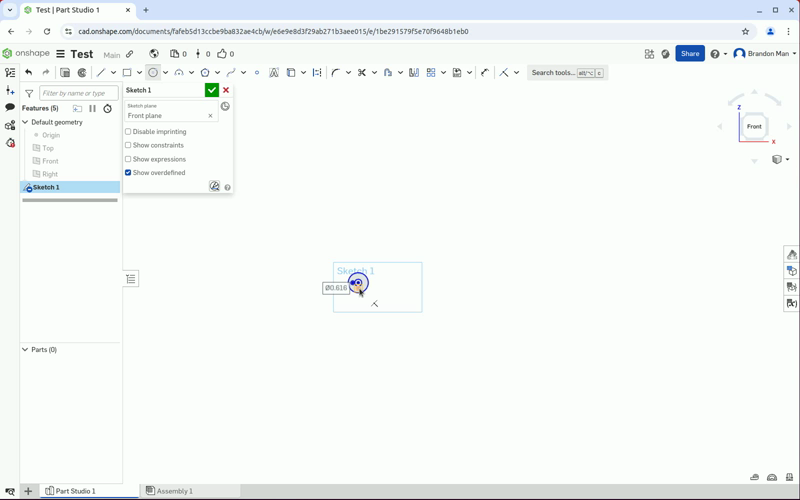
key(c)
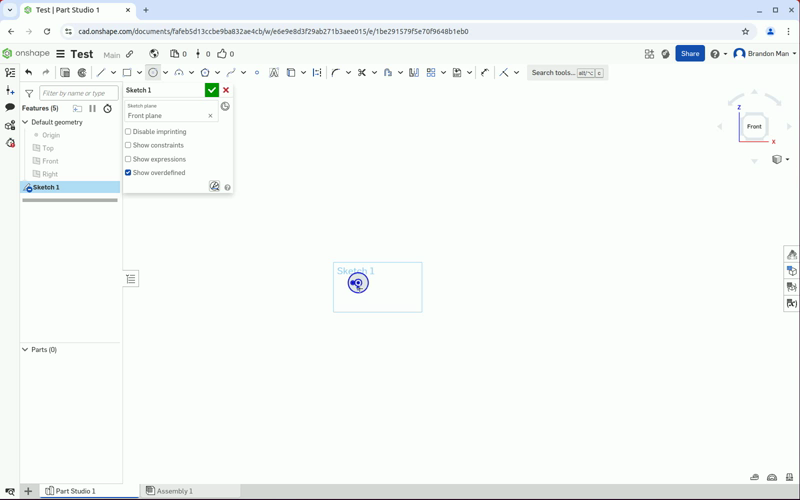
key_down(shift)
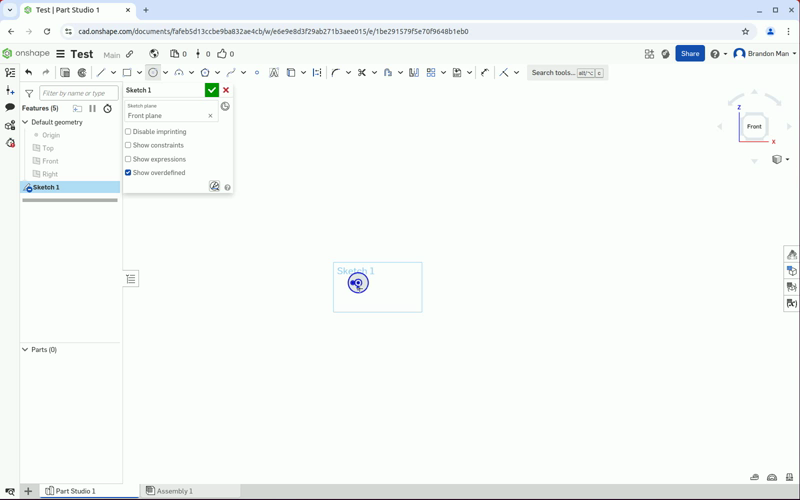
mouse_move(358, 277)
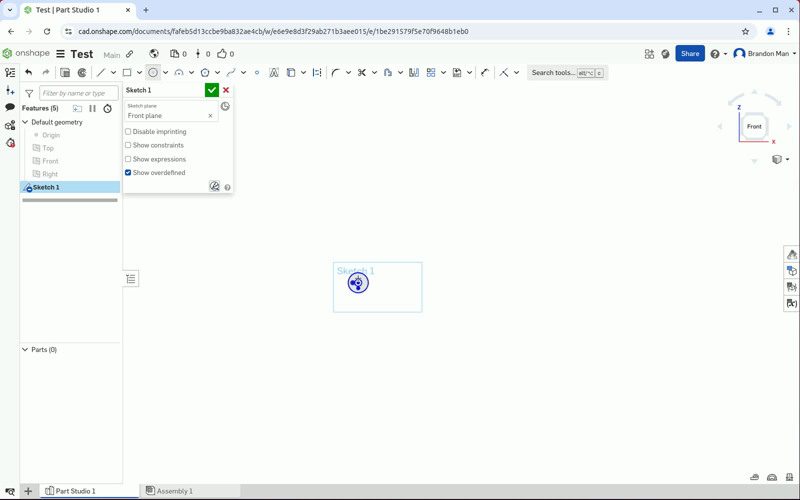
click(358, 277)
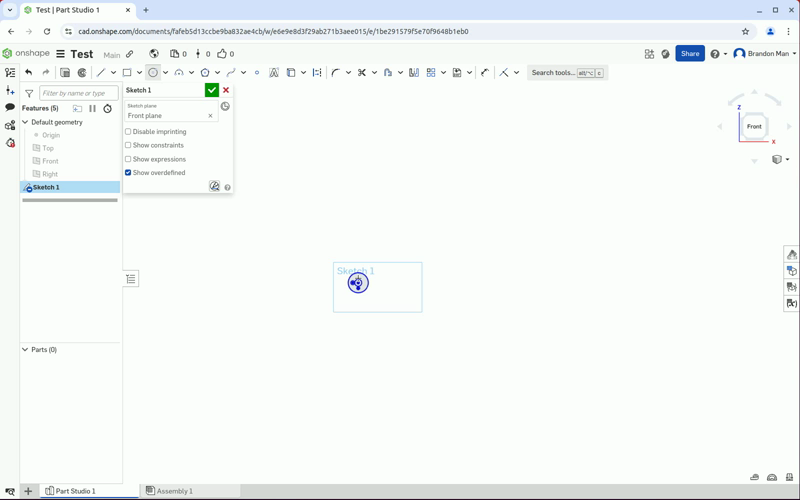
key_up(shift)
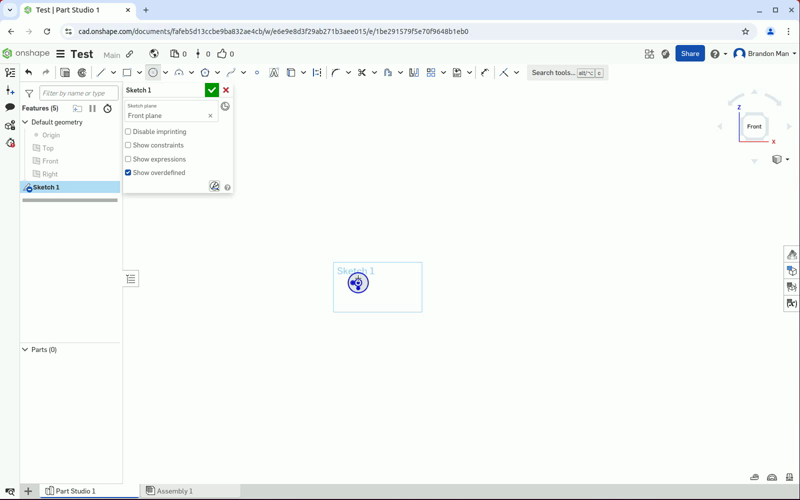
mouse_move(359, 277)
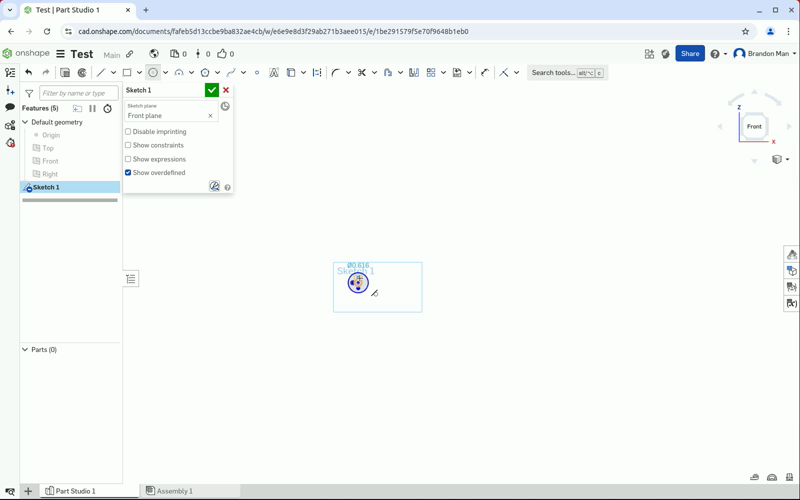
scroll(6)
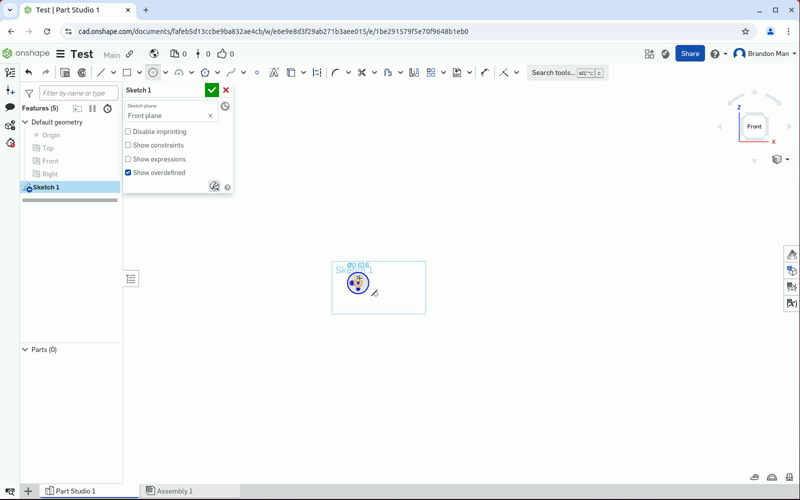
scroll(6)
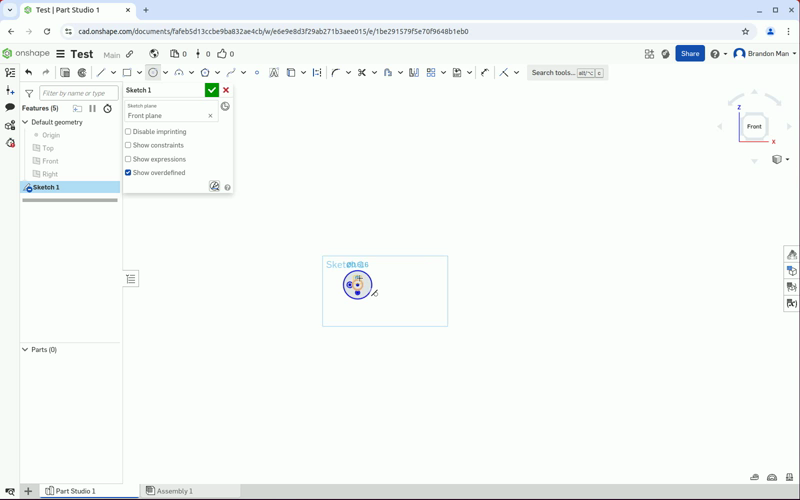
scroll(6)
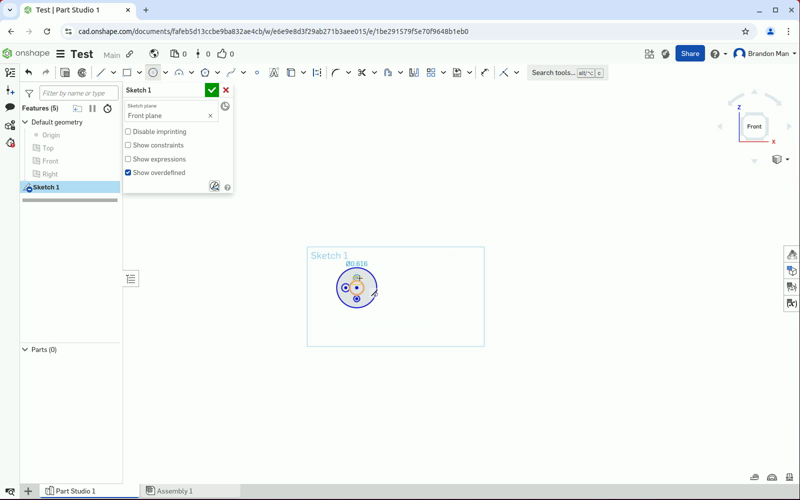
scroll(6)
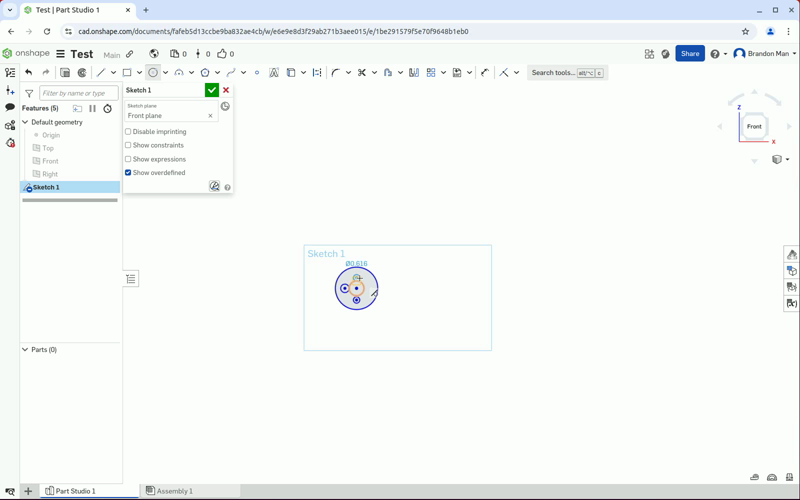
scroll(6)
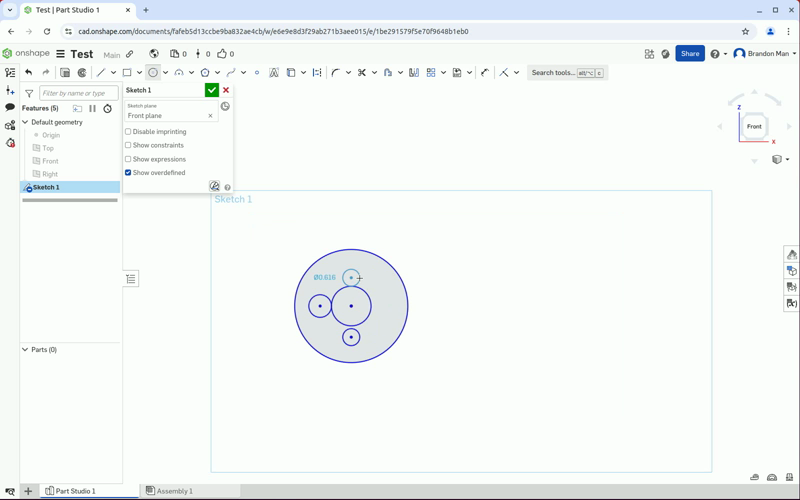
scroll(6)
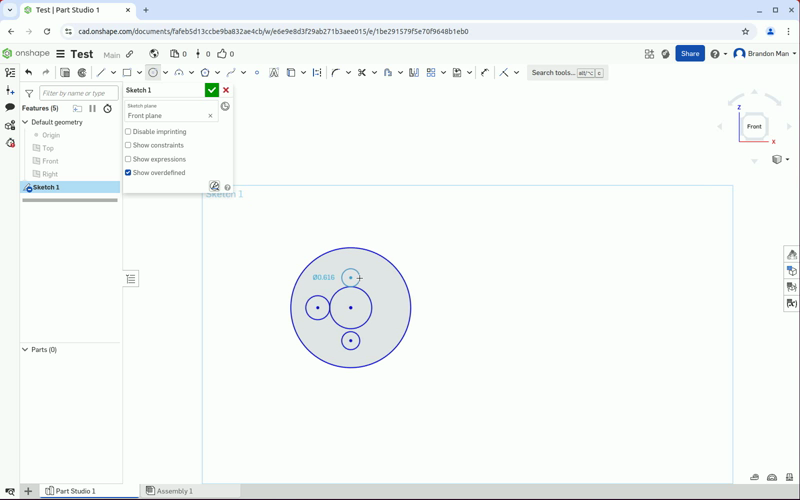
scroll(6)
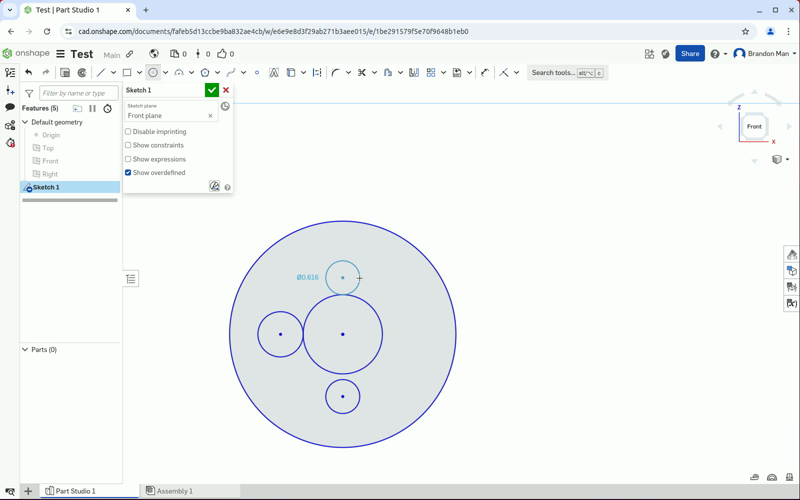
click(359, 277)
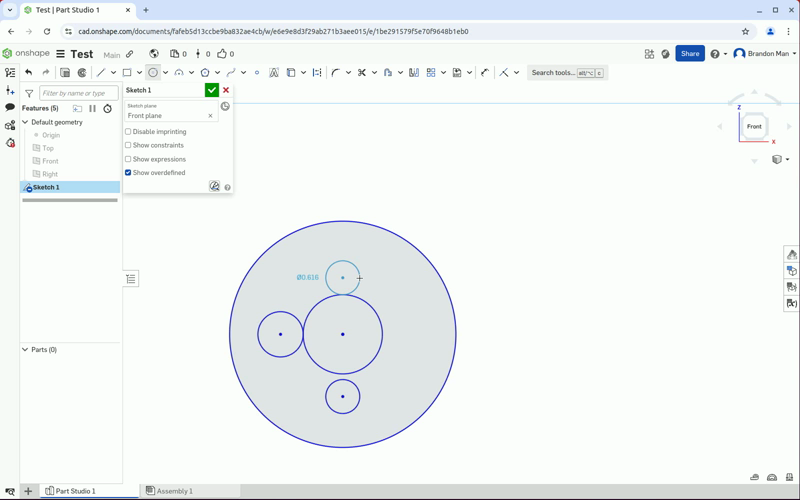
scroll(-6)
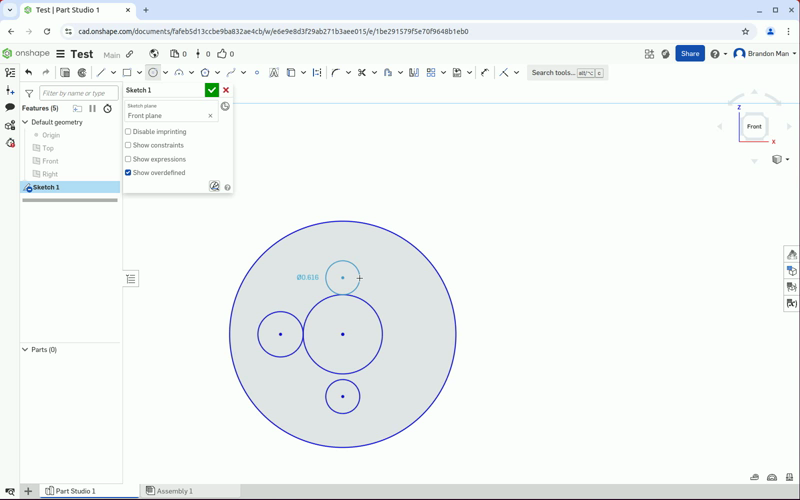
scroll(-6)
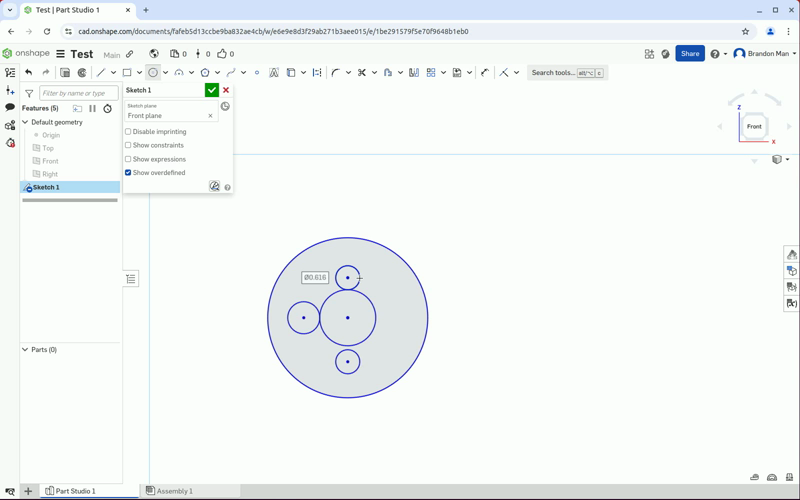
scroll(-6)
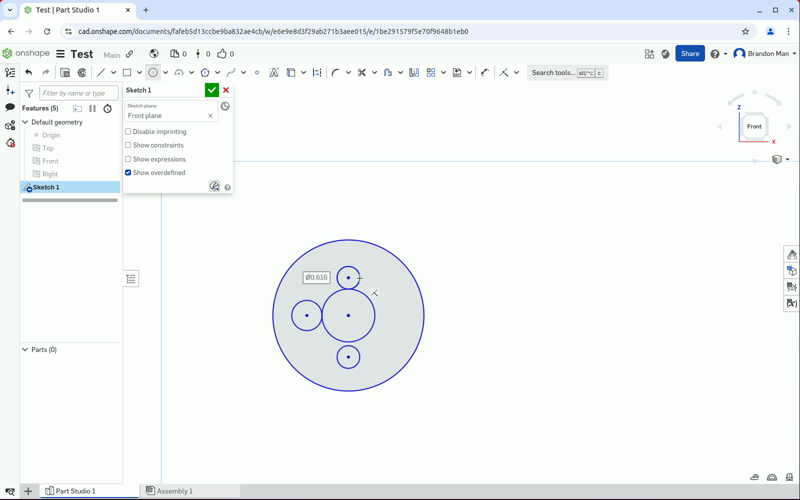
scroll(-6)
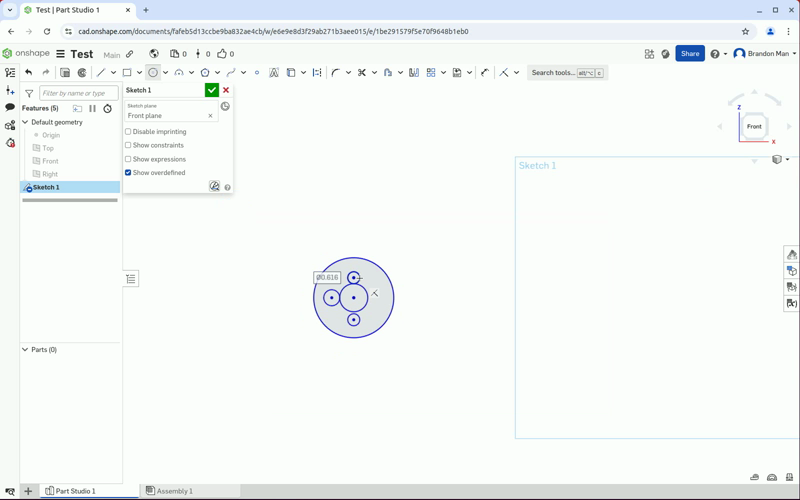
scroll(-6)
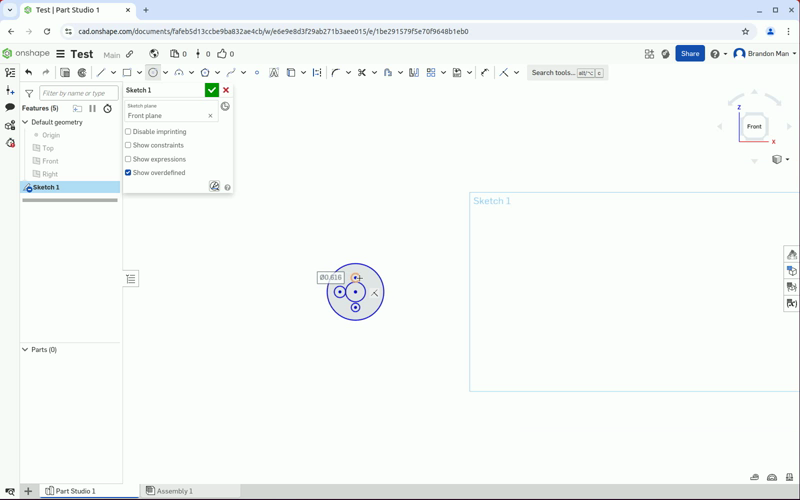
scroll(-6)
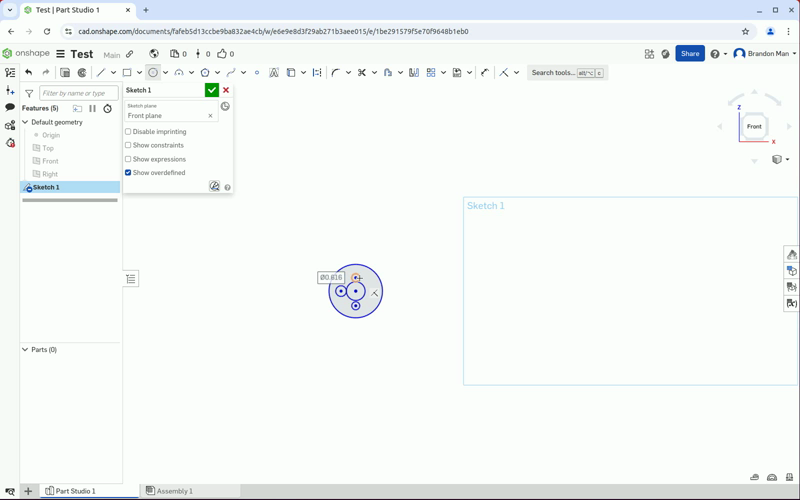
scroll(-6)
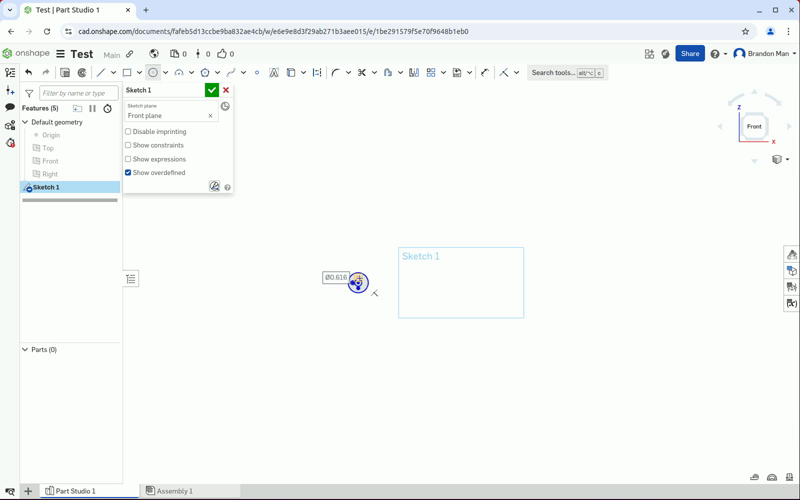
key(esc)
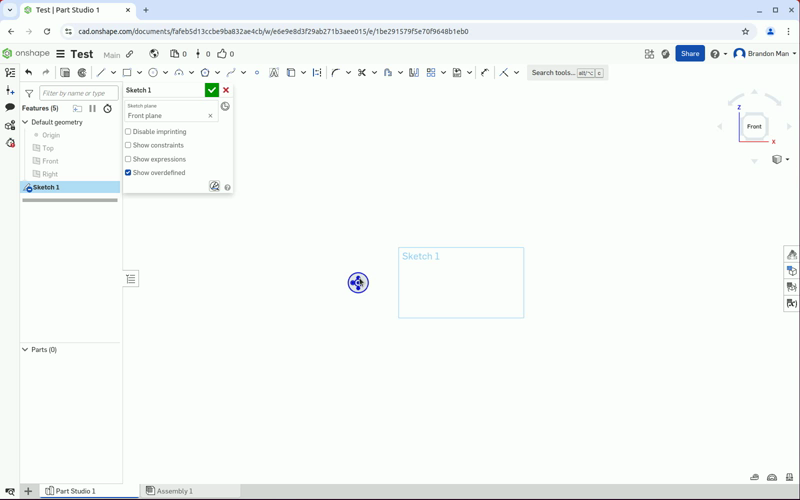
key(c)
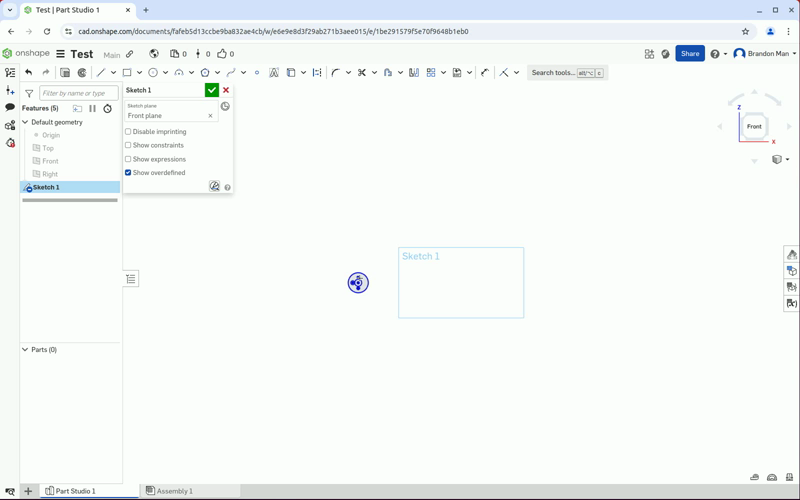
key_down(shift)
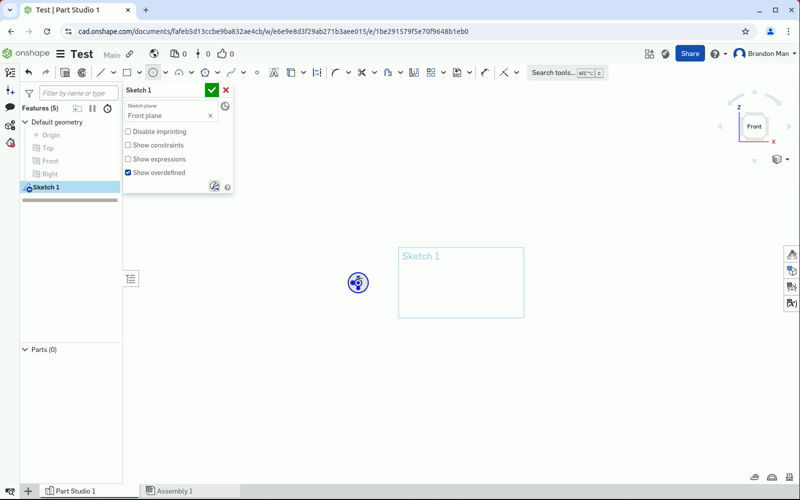
mouse_move(363, 282)
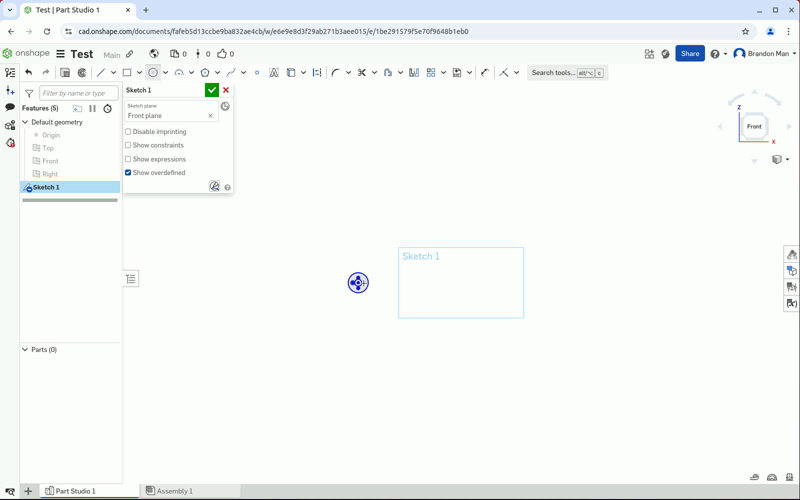
scroll(6)
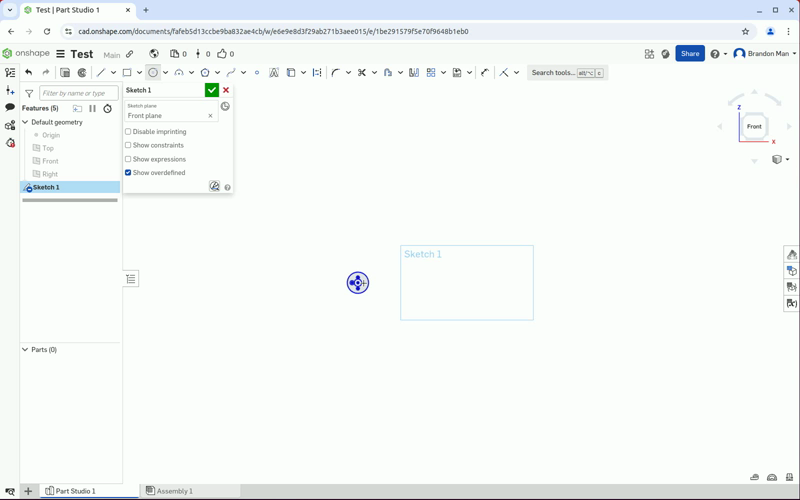
scroll(6)
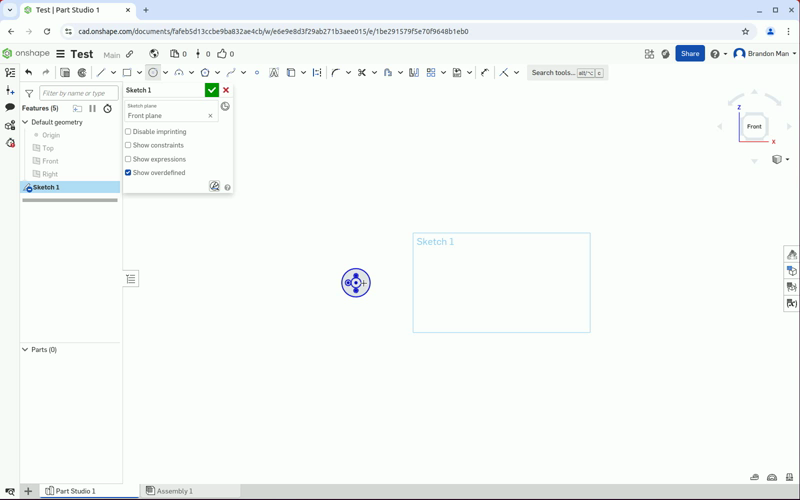
scroll(6)
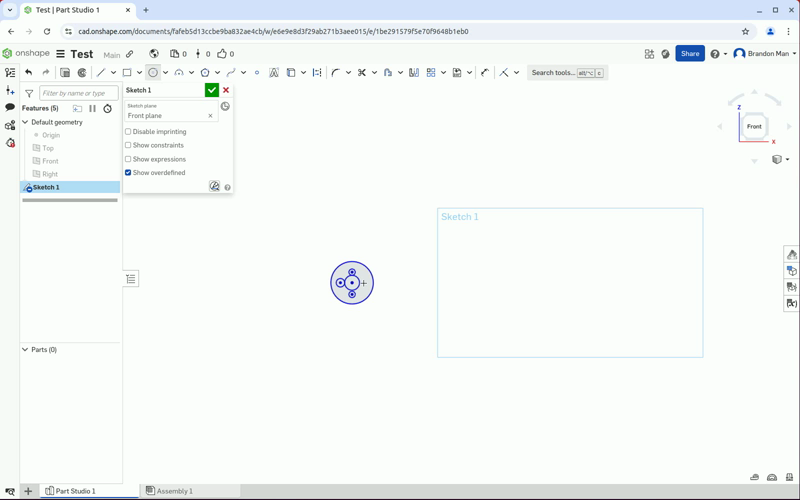
scroll(6)
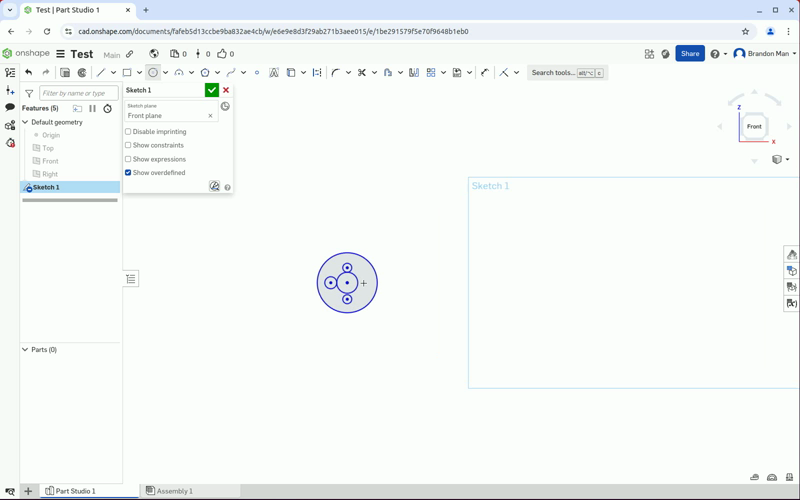
scroll(6)
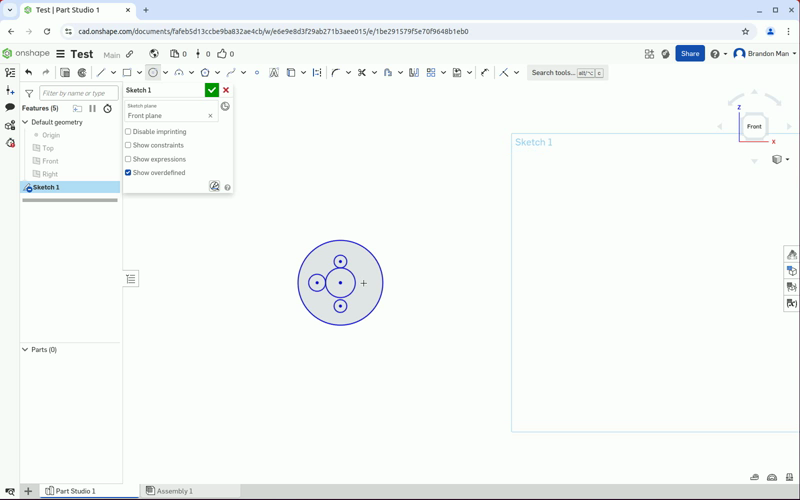
scroll(6)
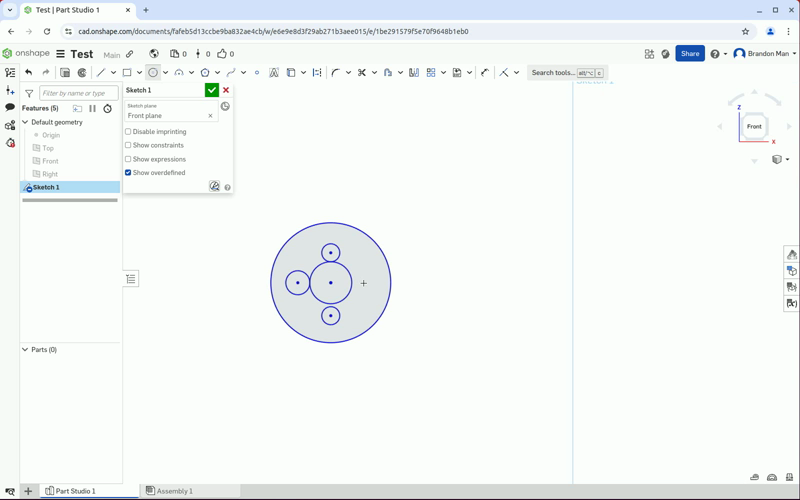
scroll(6)
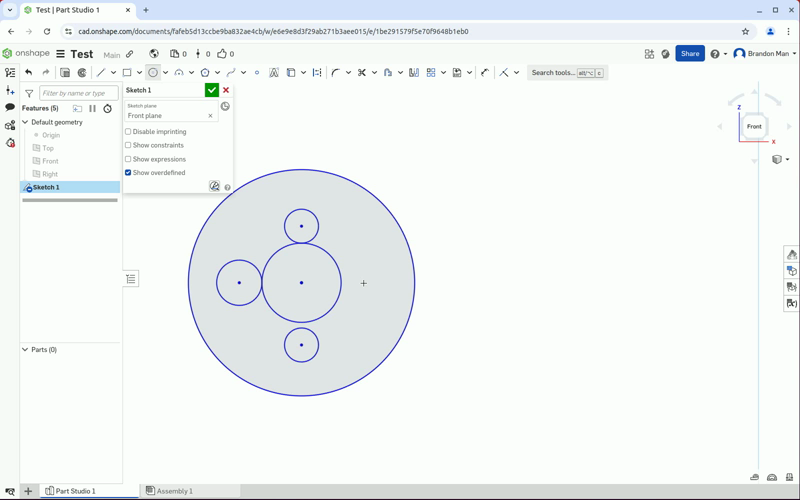
click(363, 282)
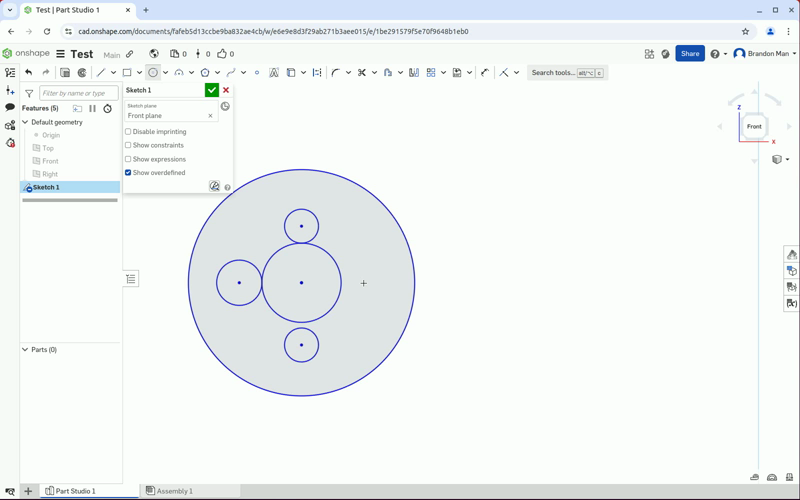
scroll(-6)
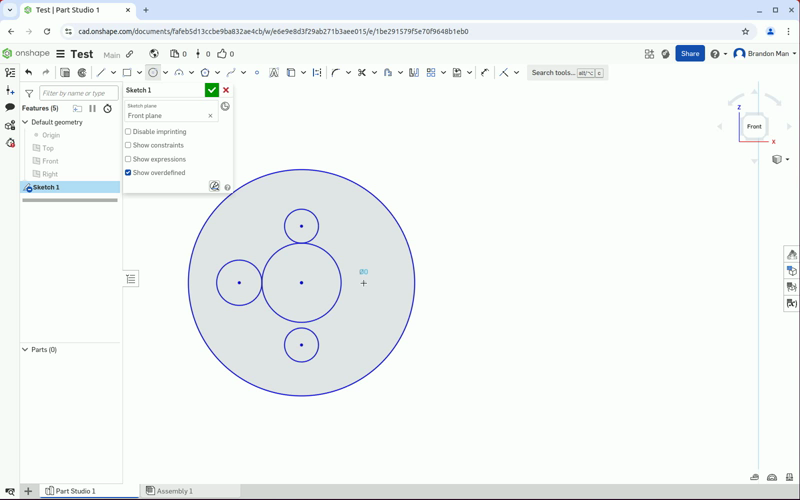
scroll(-6)
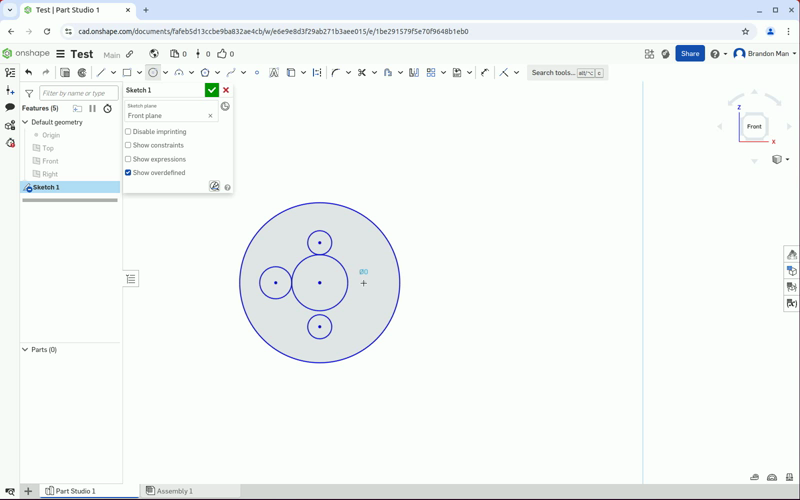
scroll(-6)
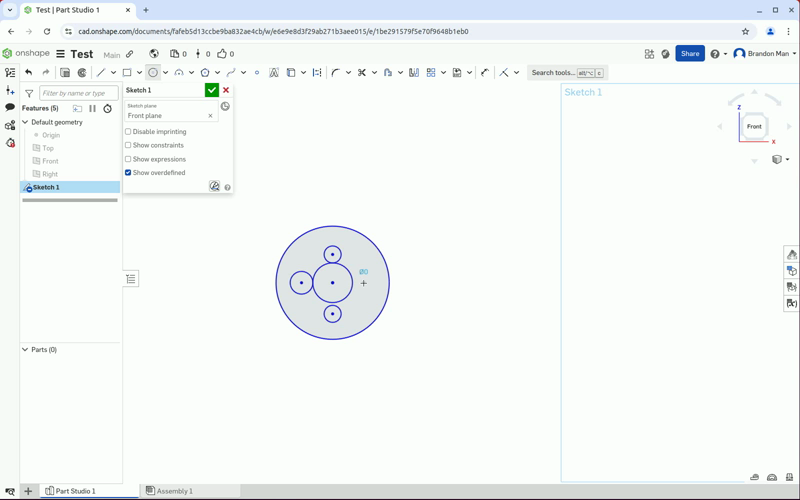
scroll(-6)
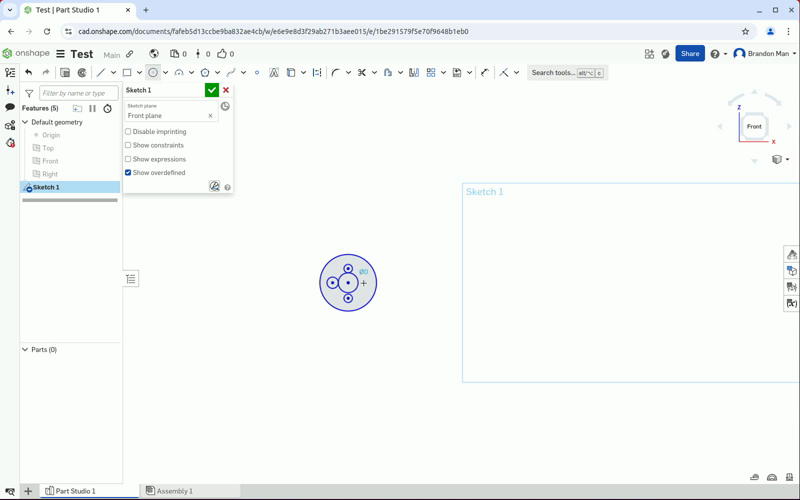
scroll(-6)
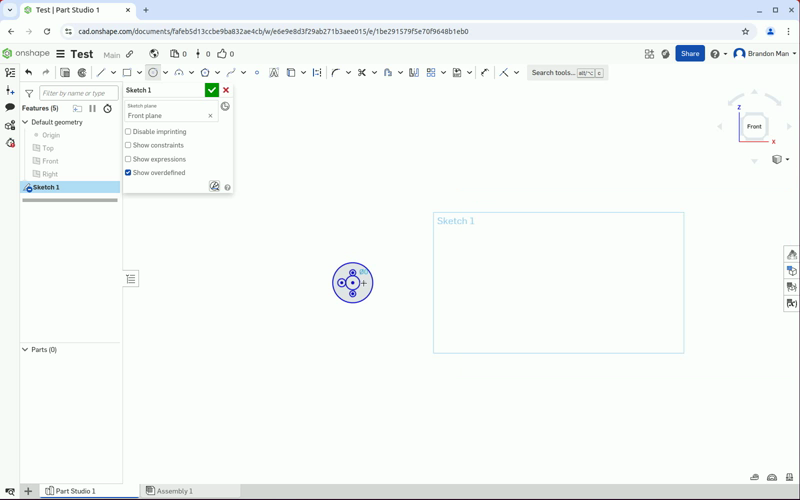
scroll(-6)
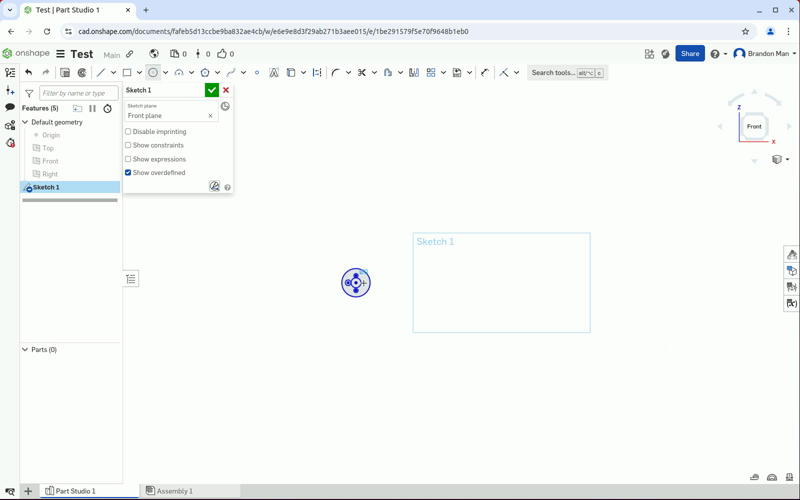
scroll(-6)
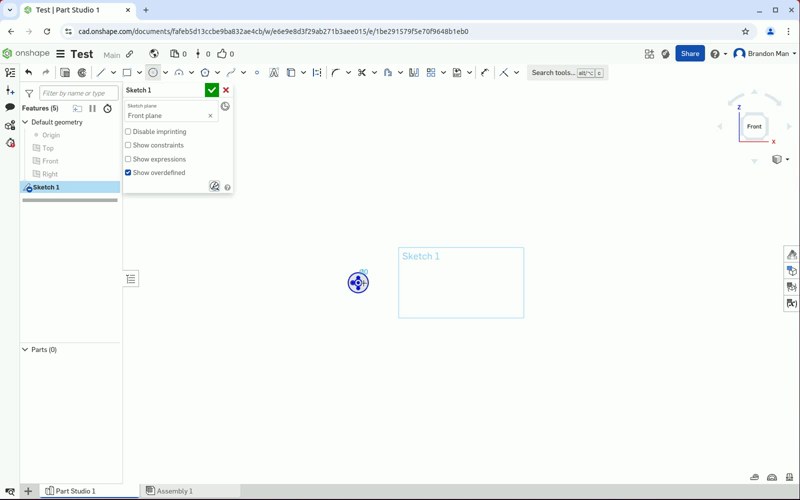
key_up(shift)
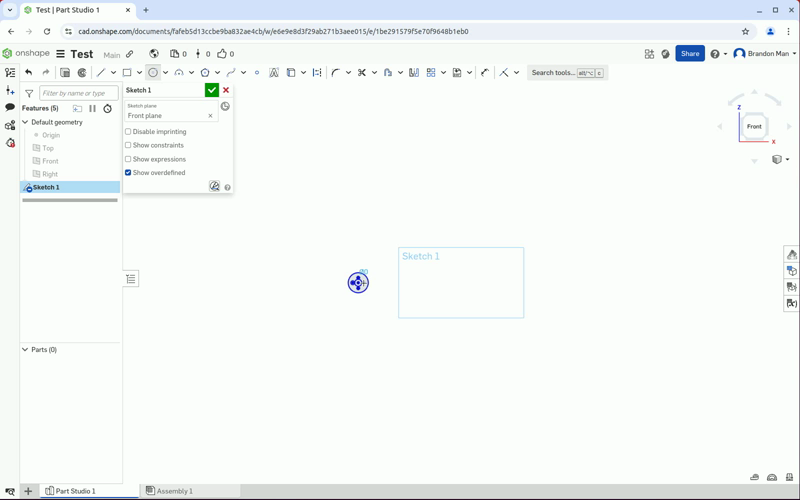
mouse_move(365, 282)
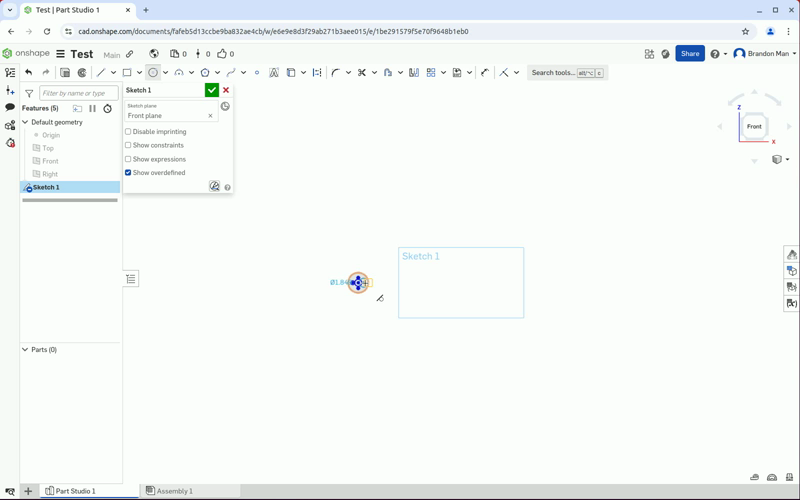
scroll(6)
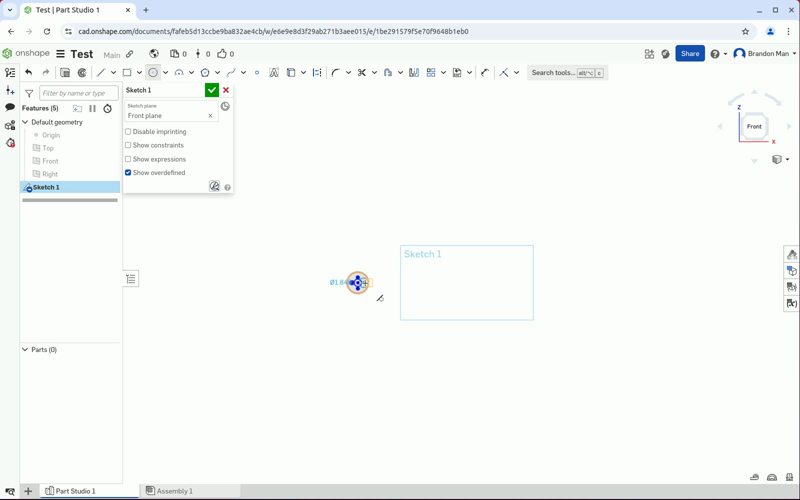
scroll(6)
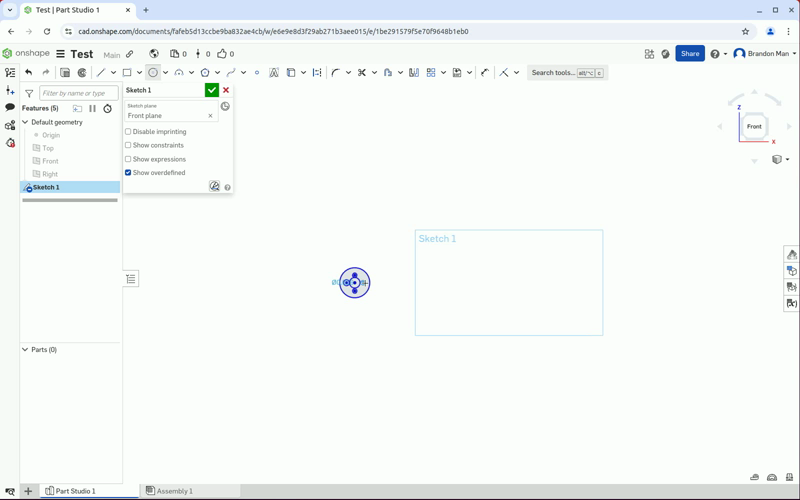
scroll(6)
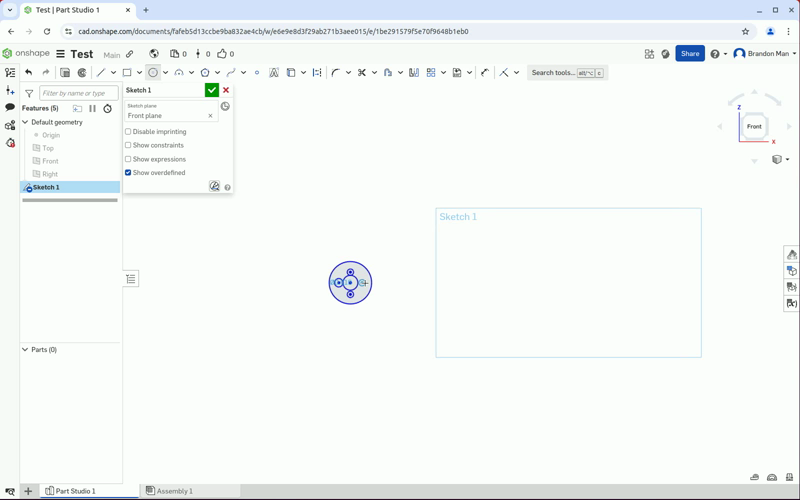
scroll(6)
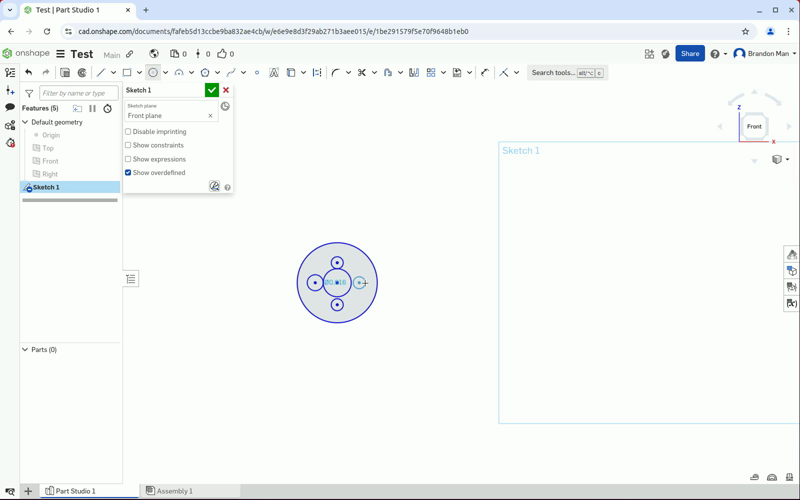
scroll(6)
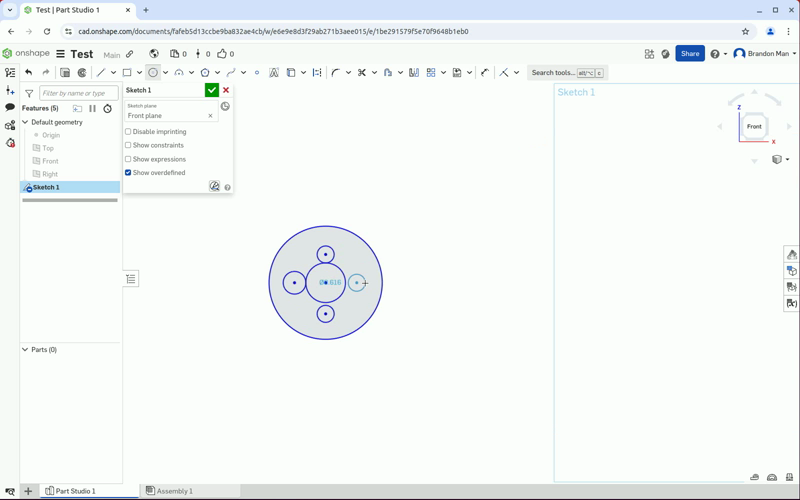
scroll(6)
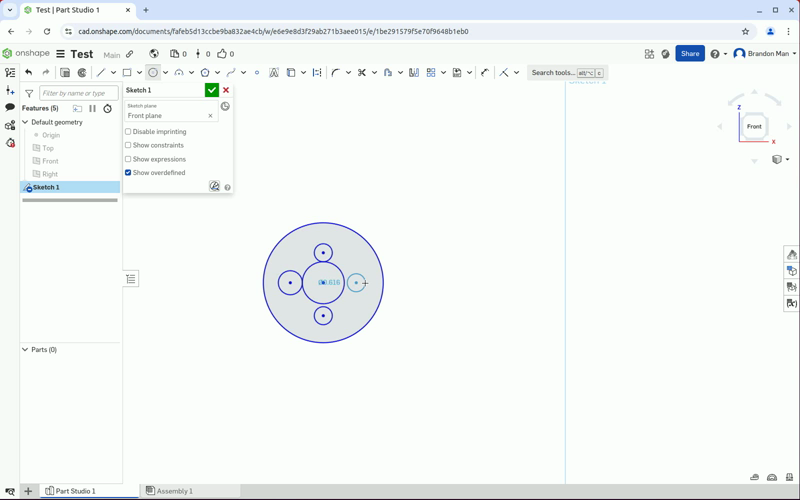
scroll(6)
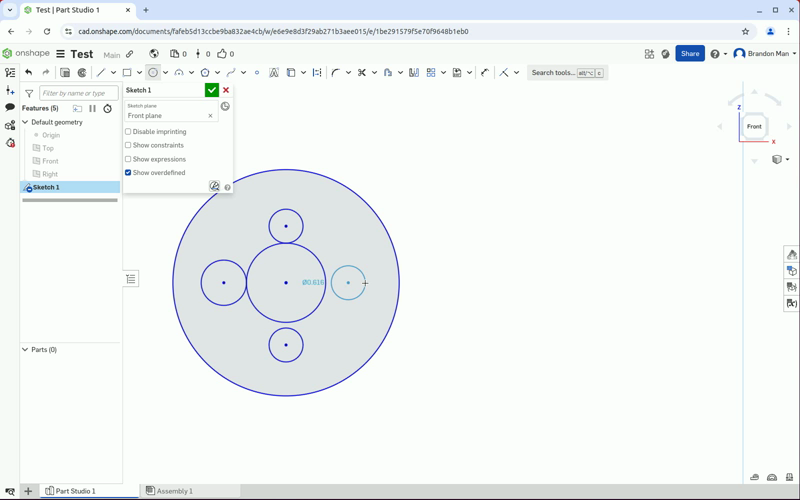
click(365, 282)
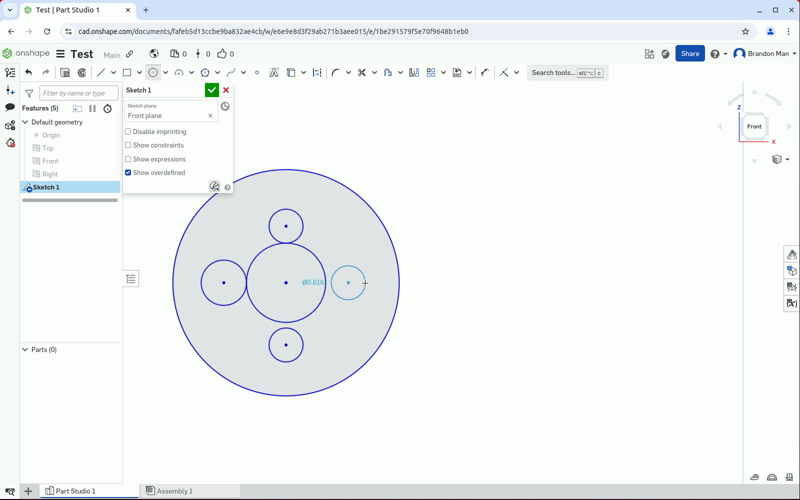
scroll(-6)
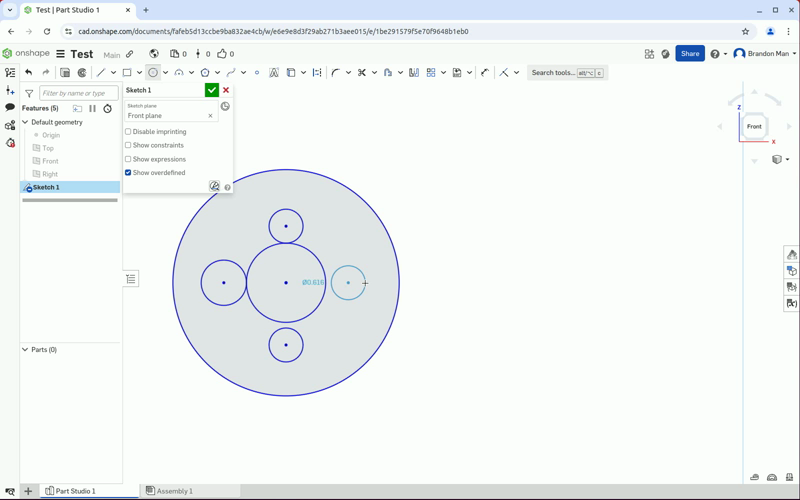
scroll(-6)
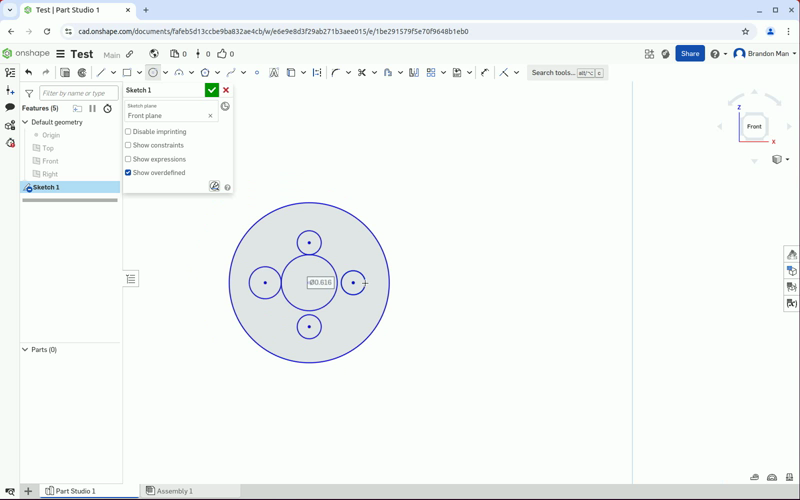
scroll(-6)
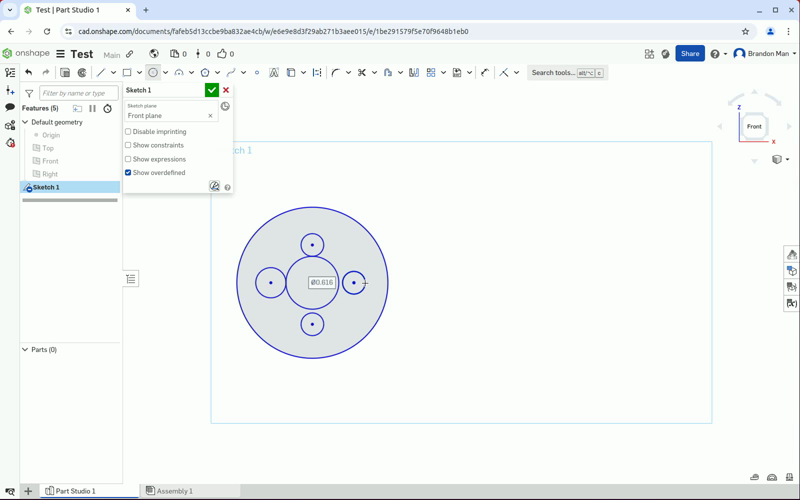
scroll(-6)
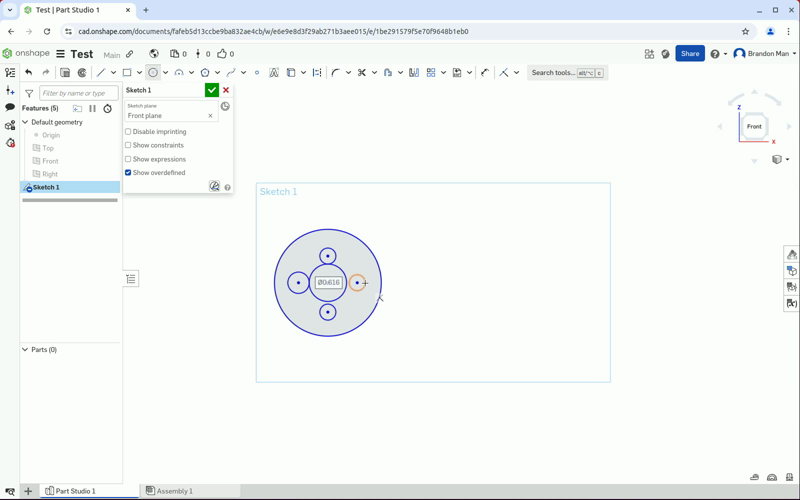
scroll(-6)
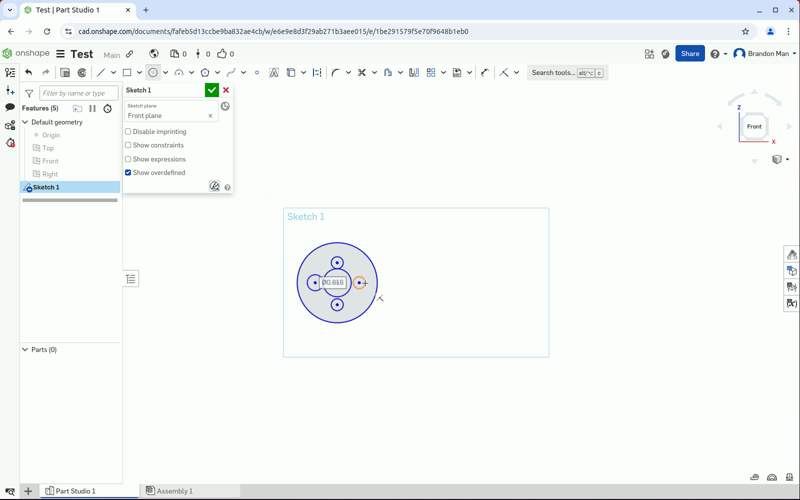
scroll(-6)
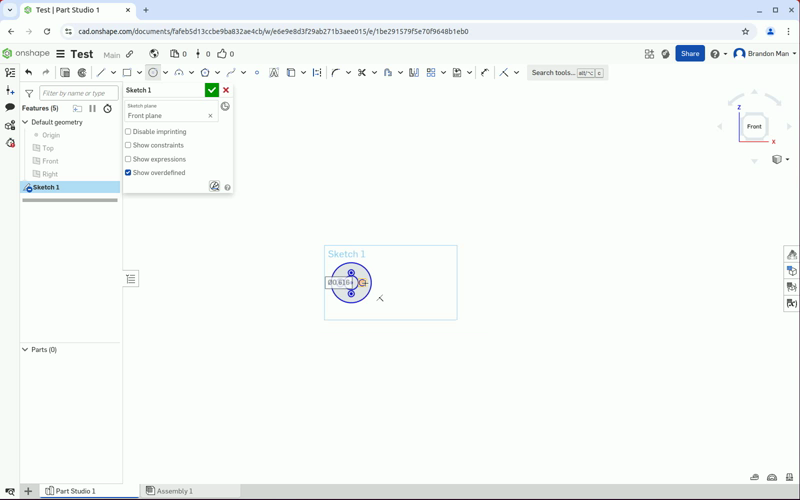
scroll(-6)
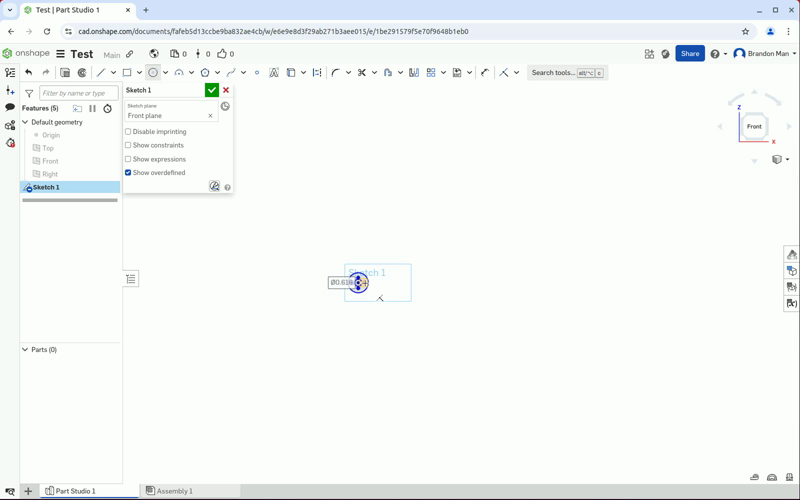
key(esc)
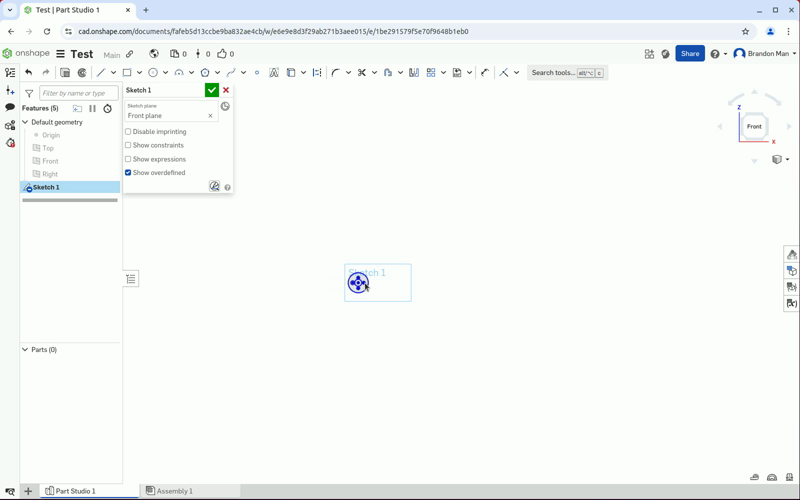
mouse_move(351, 287)
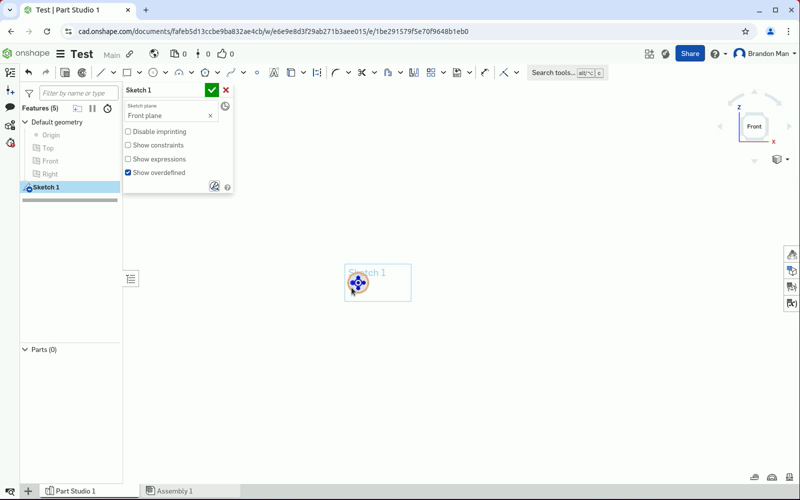
scroll(6)
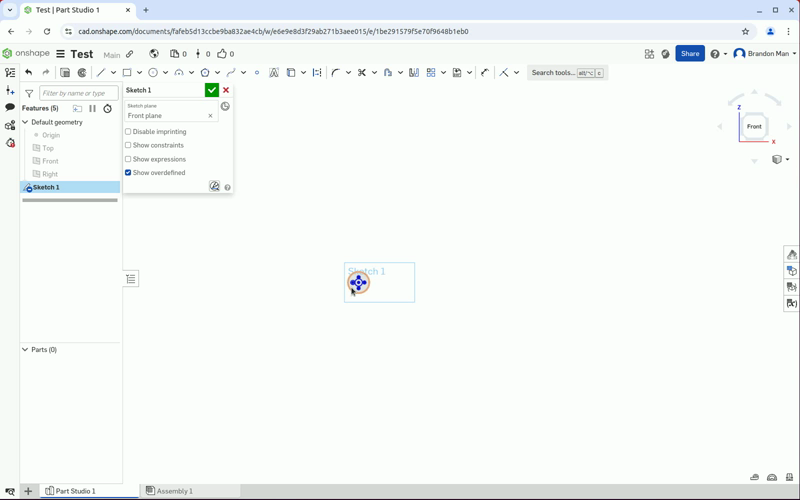
scroll(6)
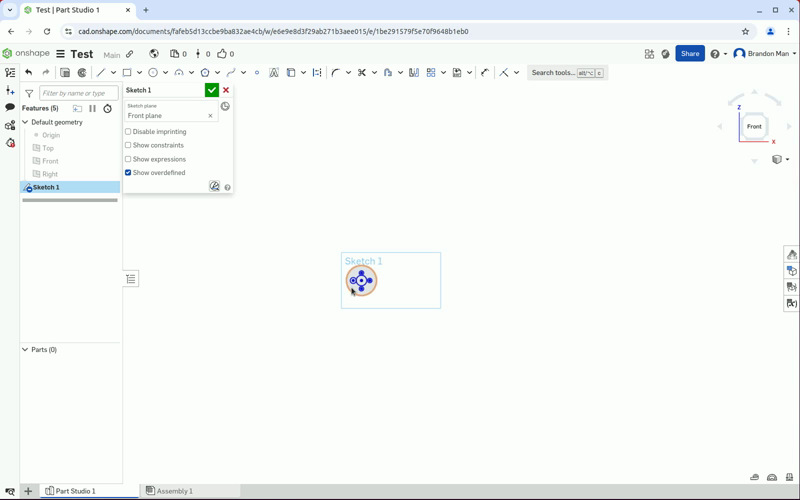
scroll(6)
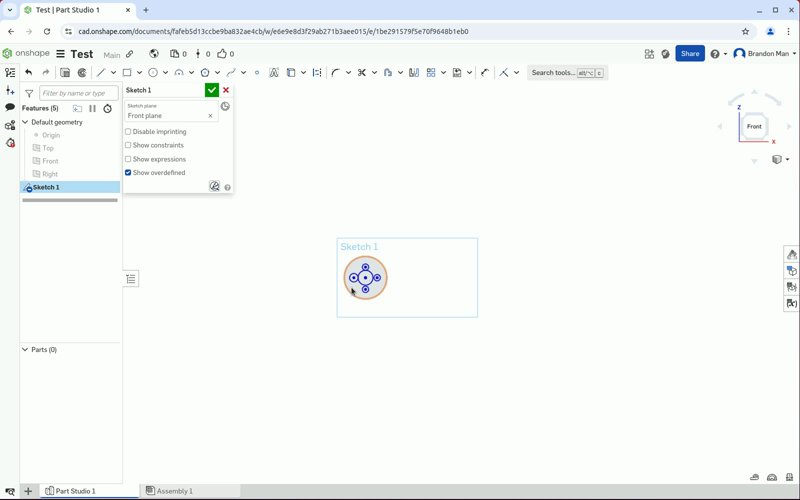
scroll(6)
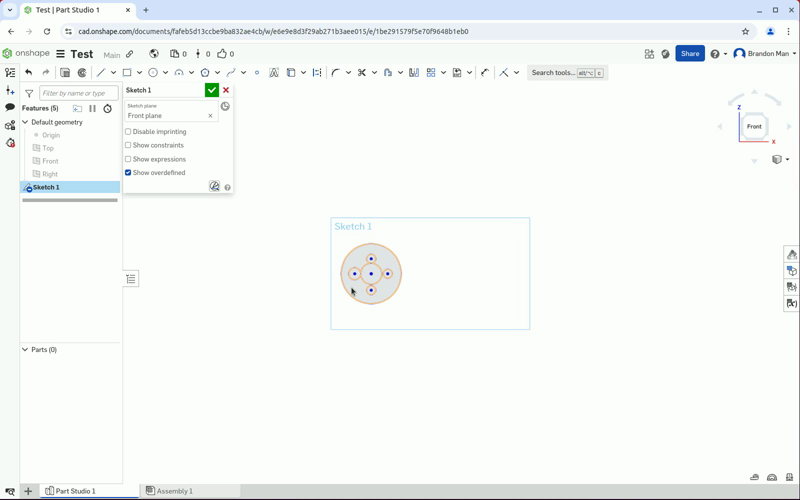
scroll(6)
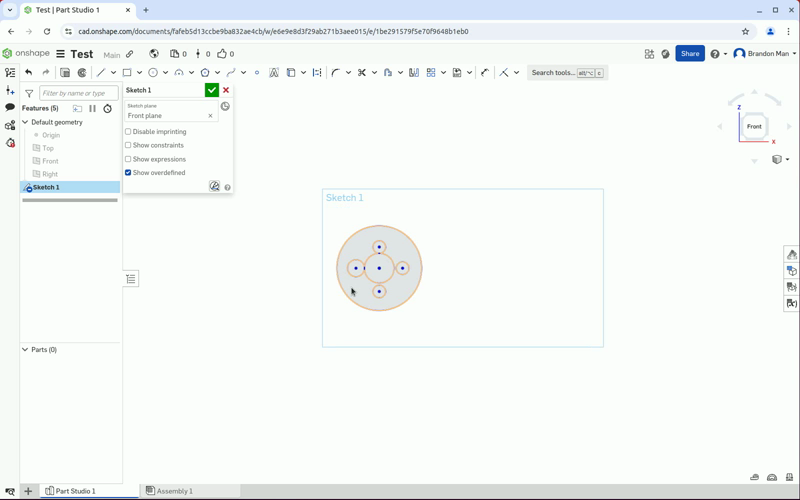
scroll(6)
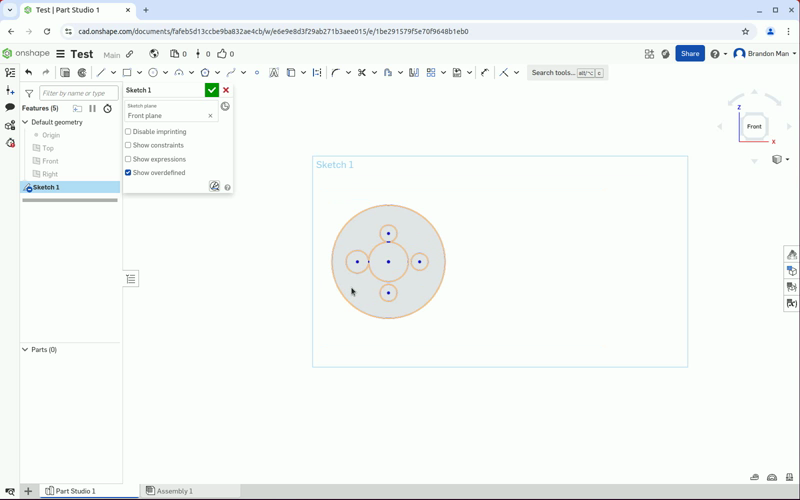
scroll(6)
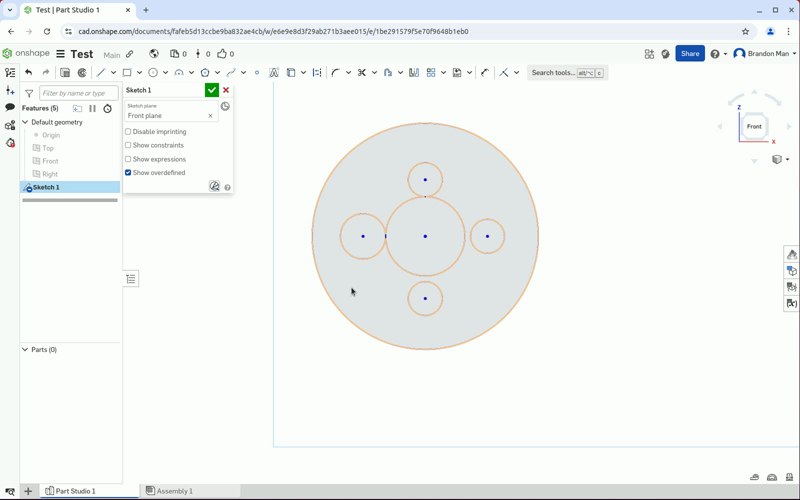
click(351, 287)
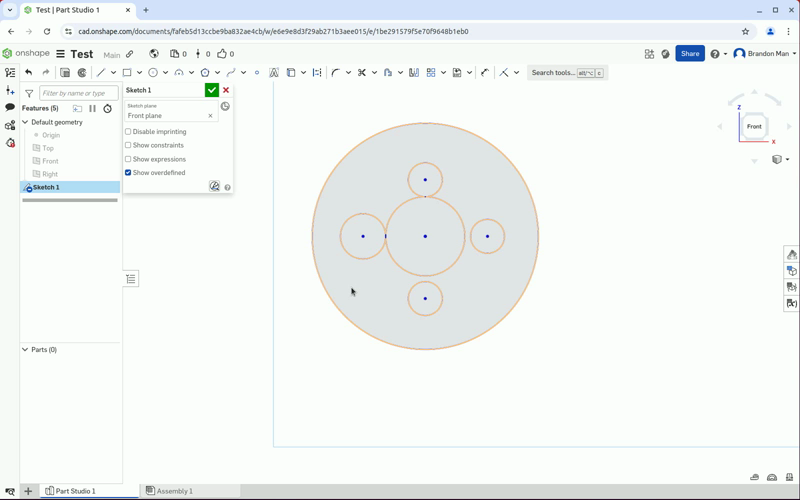
scroll(-6)
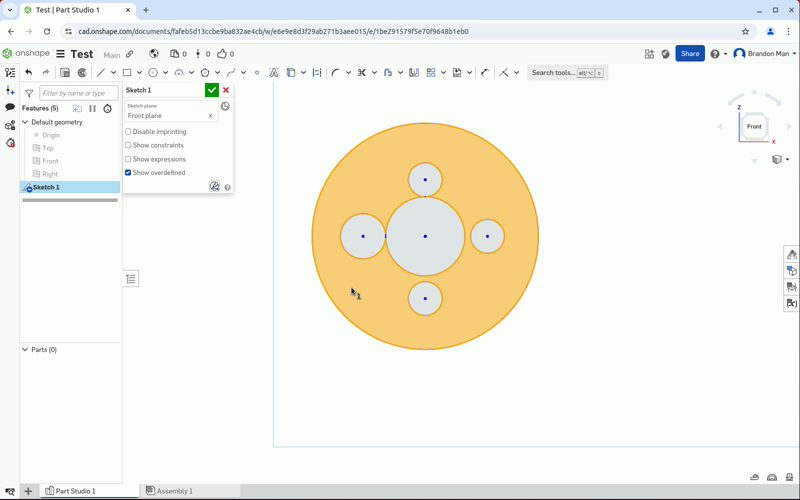
scroll(-6)
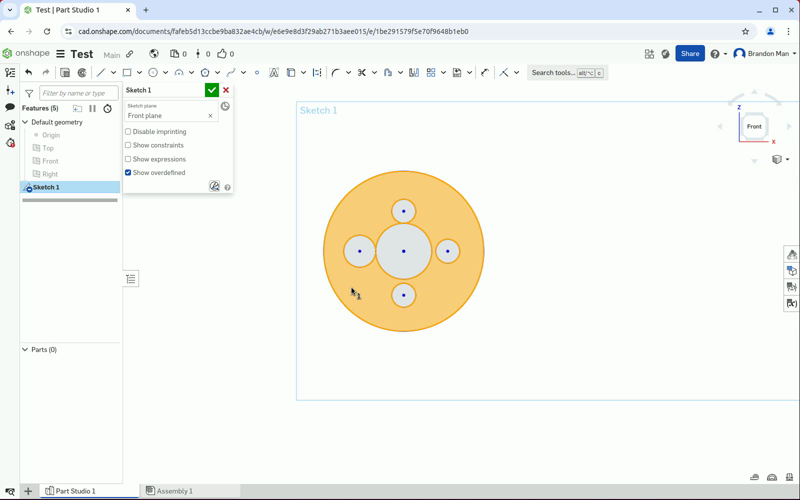
scroll(-6)
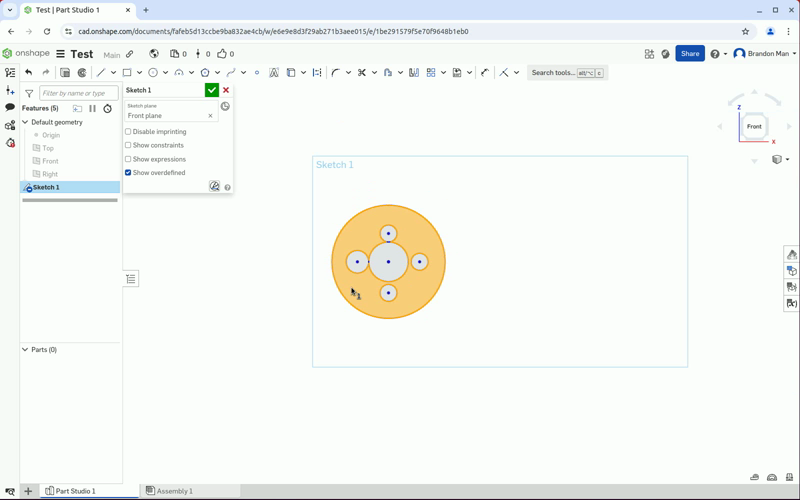
scroll(-6)
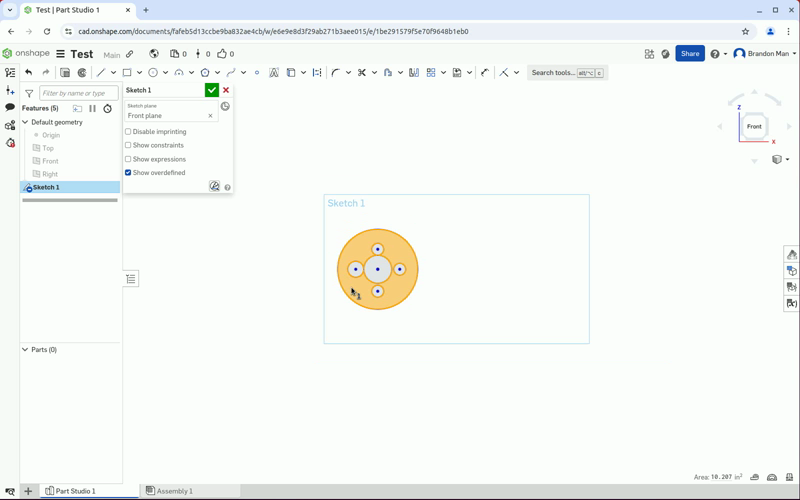
scroll(-6)
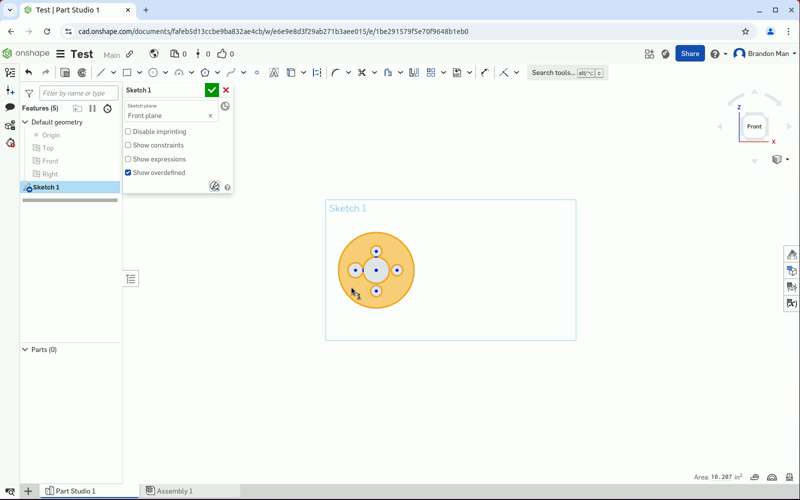
scroll(-6)
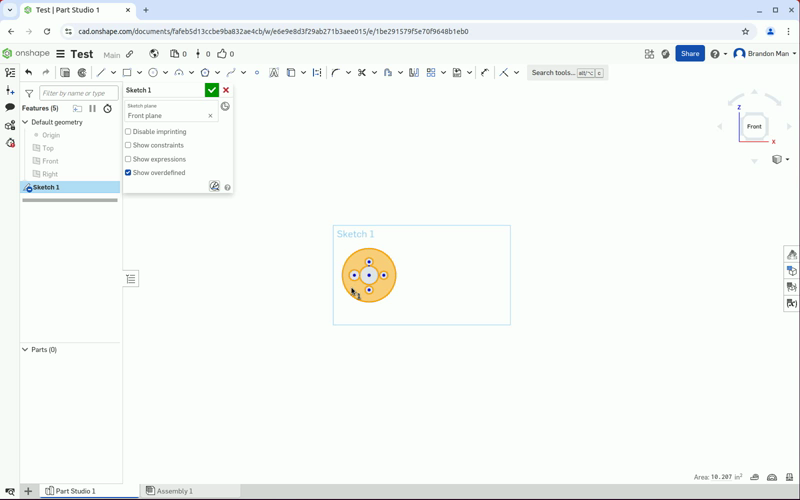
scroll(-6)
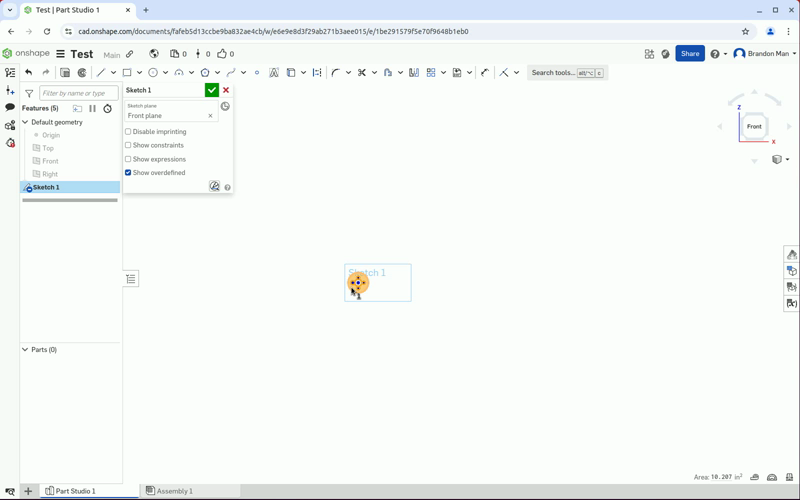
mouse_move(73, 352)
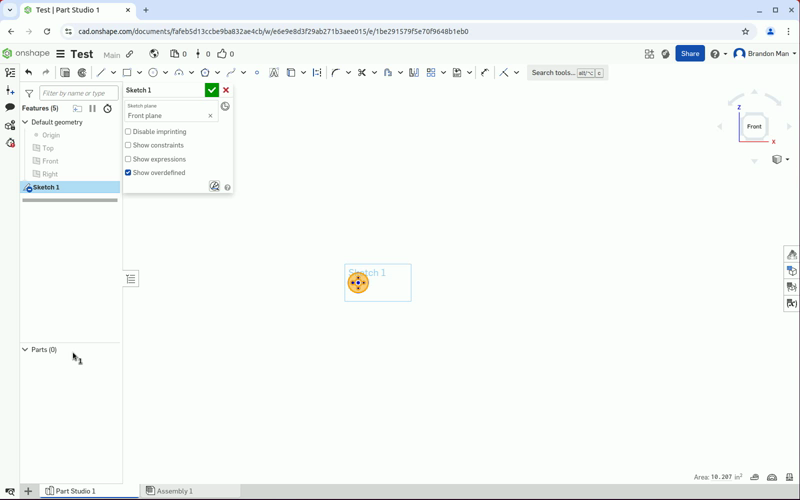
key(shift+y)
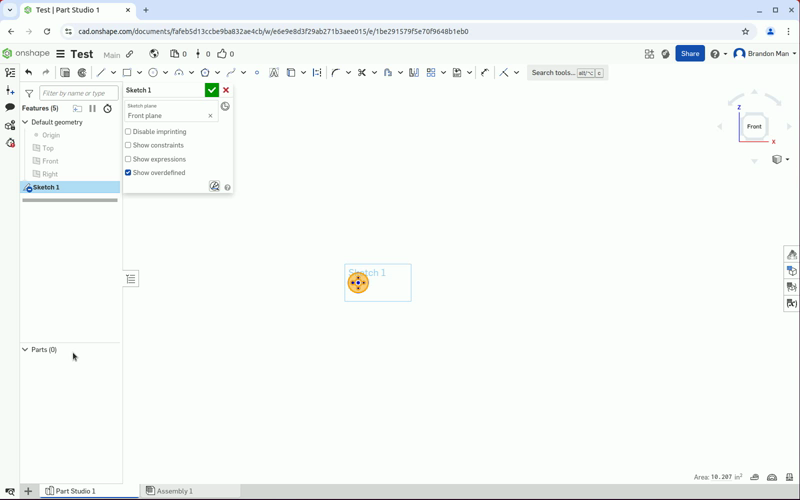
key(shift+e)
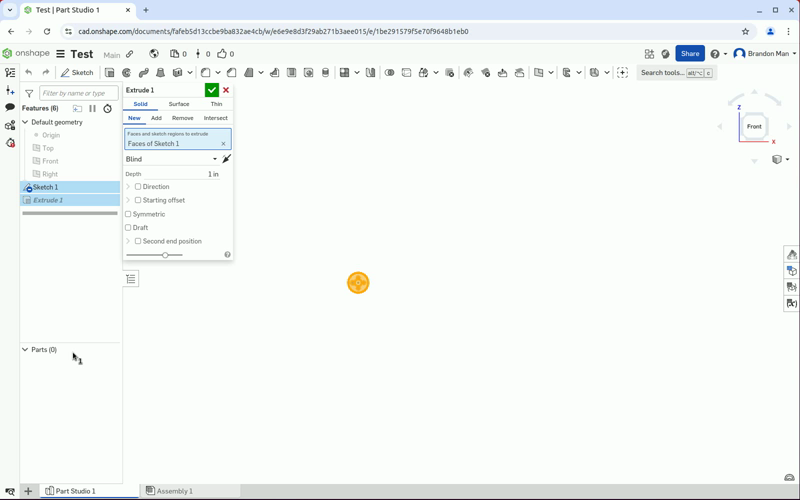
mouse_move(143, 106)
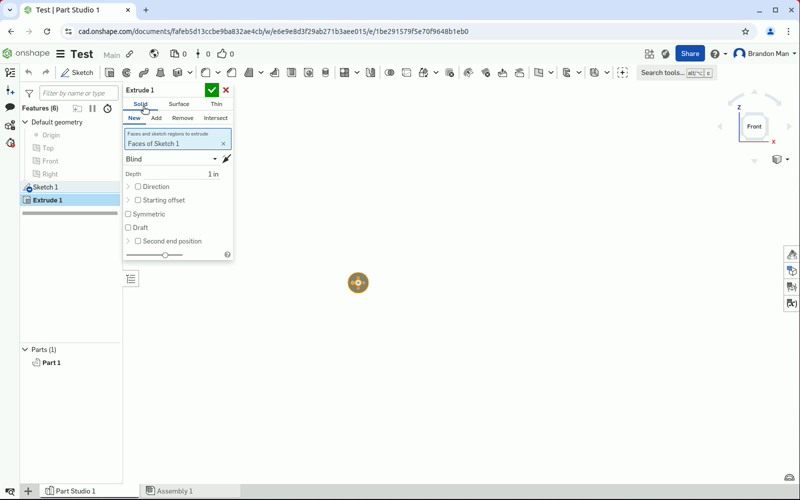
click(143, 106)
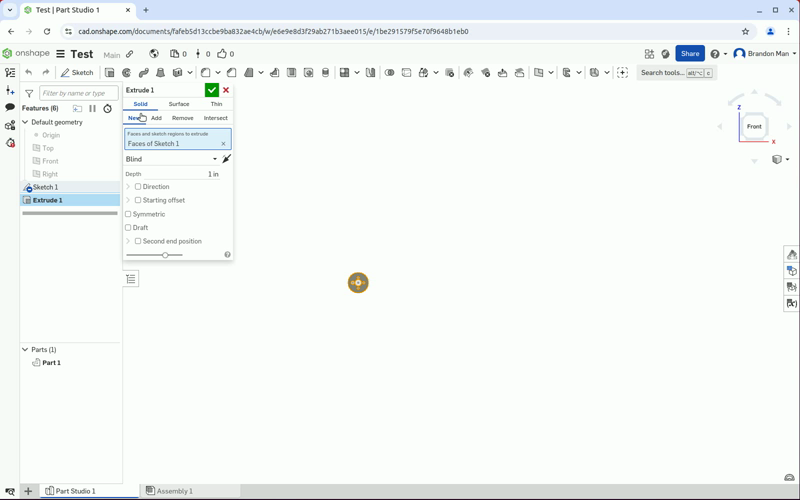
mouse_move(137, 120)
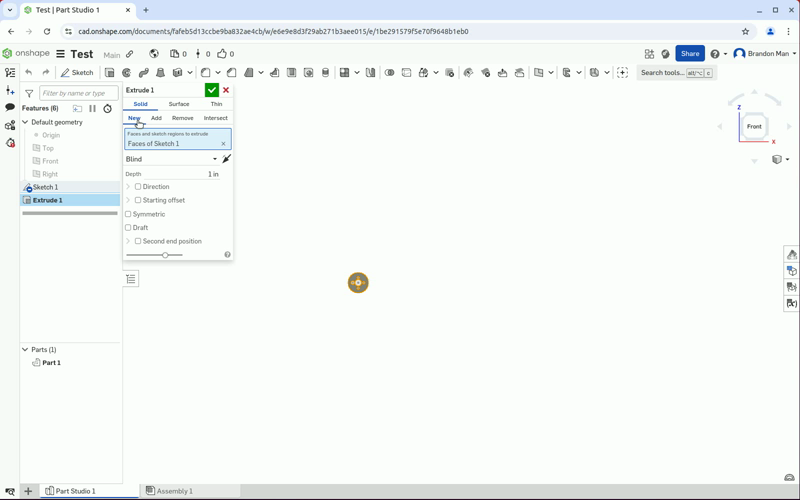
click(137, 120)
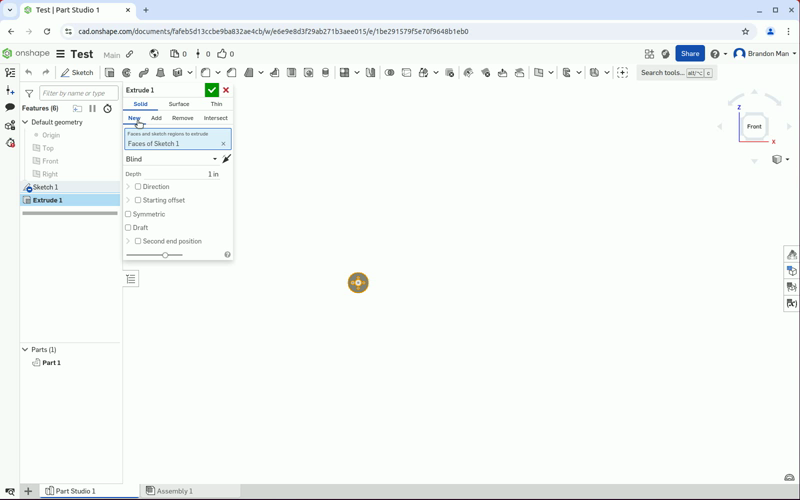
key(tab, 4)
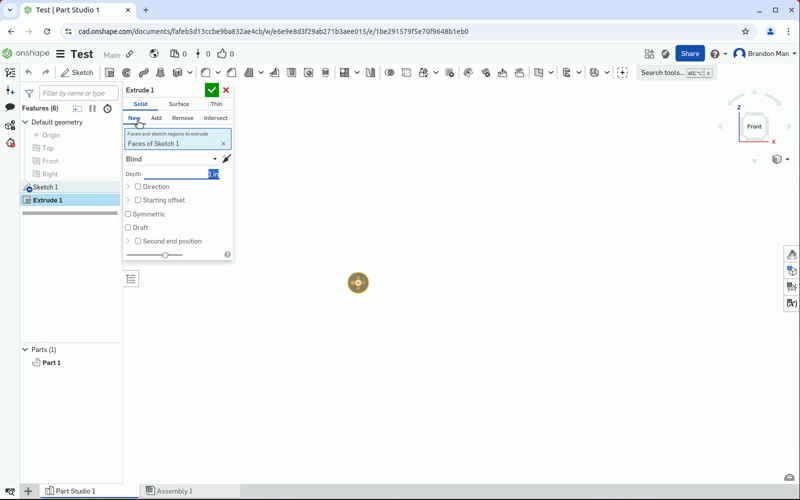
text(1.444)
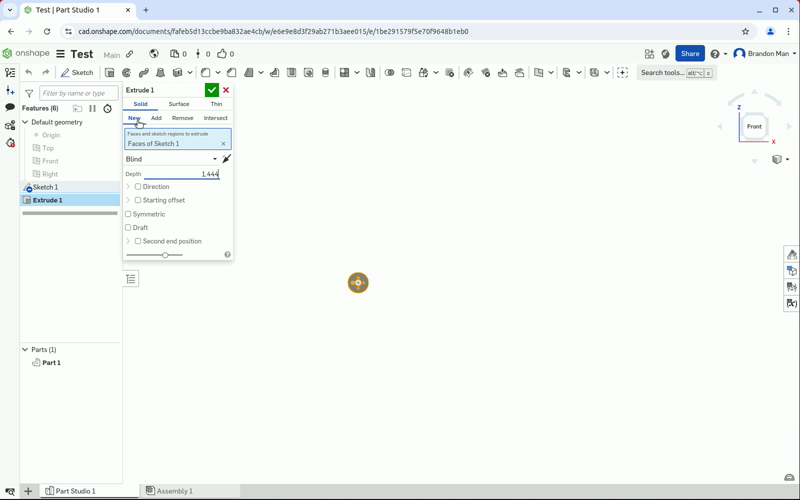
key(tab, 3)
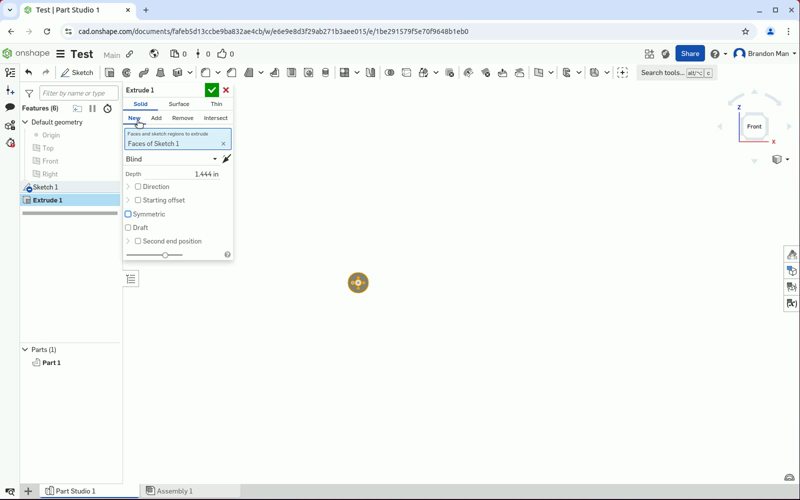
key(space)
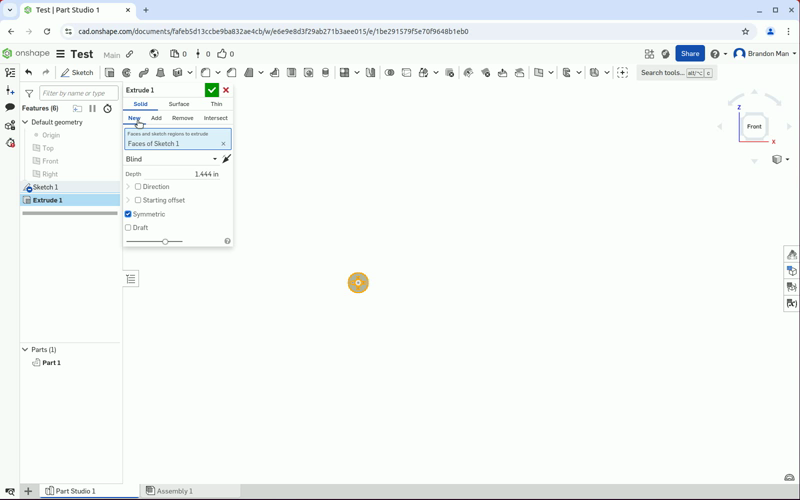
key(enter)
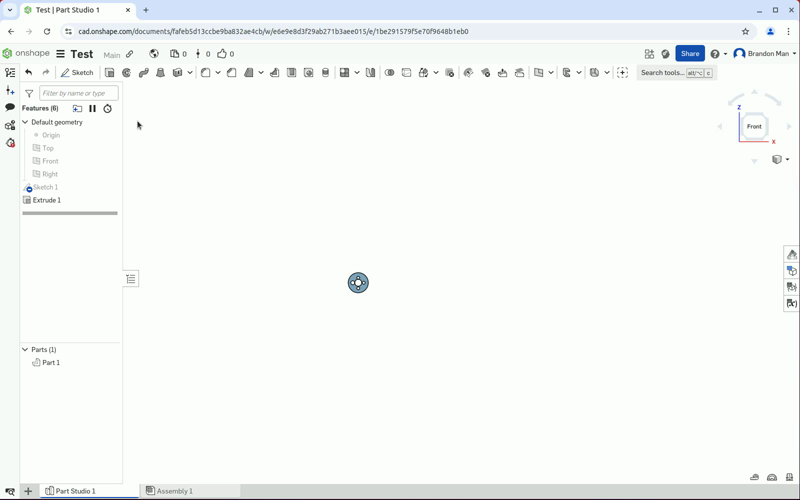
key(shift+h)
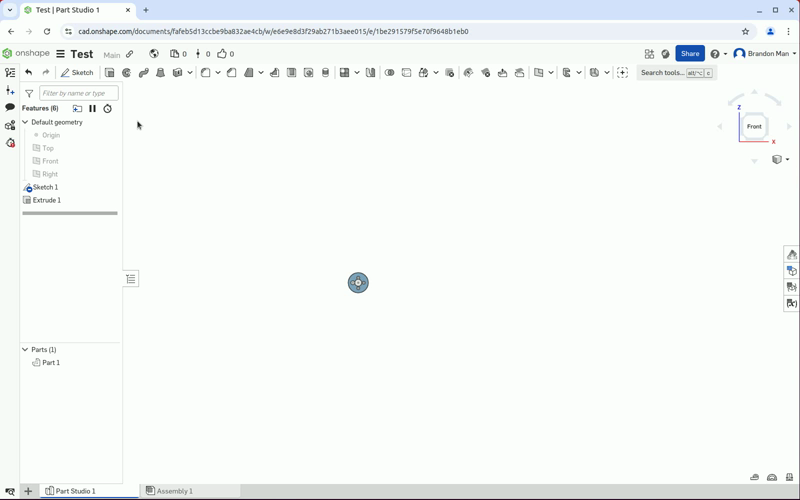
key(shift+h)
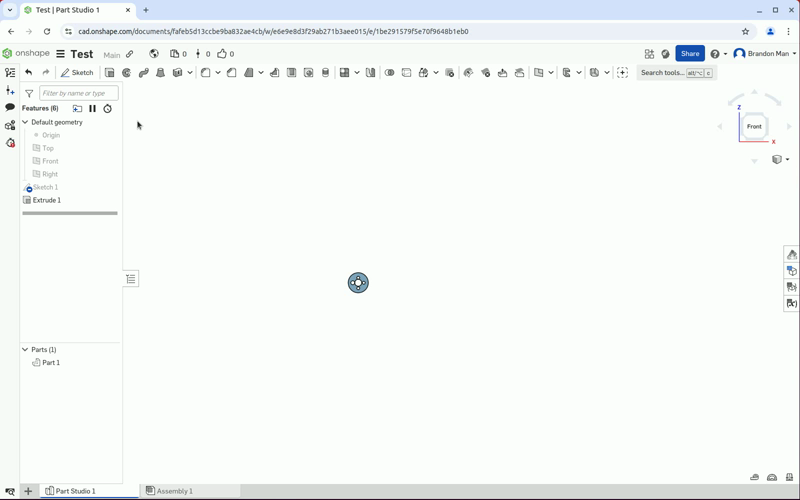
mouse_move(73, 189)
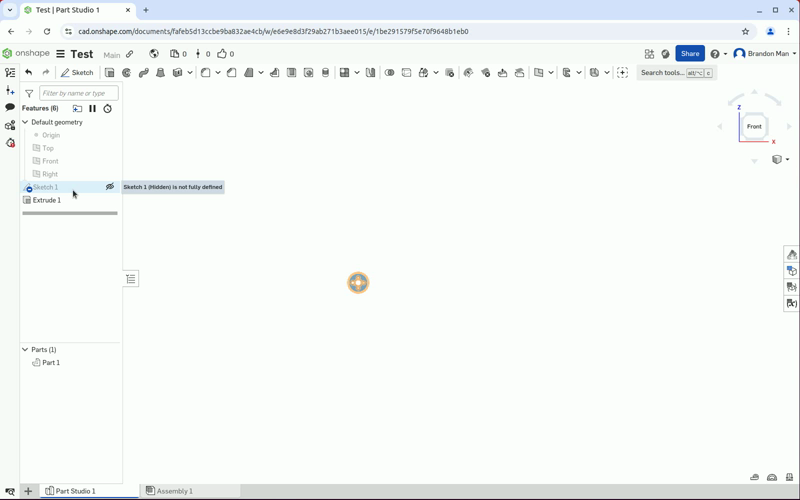
click(73, 189)
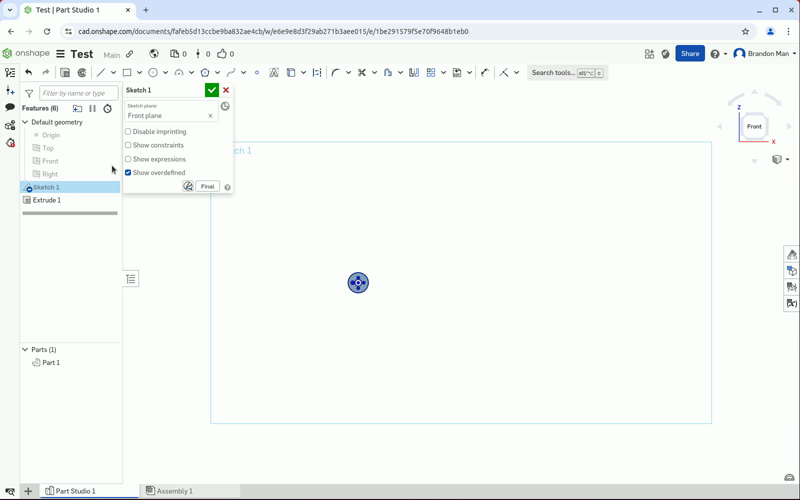
mouse_move(229, 92)
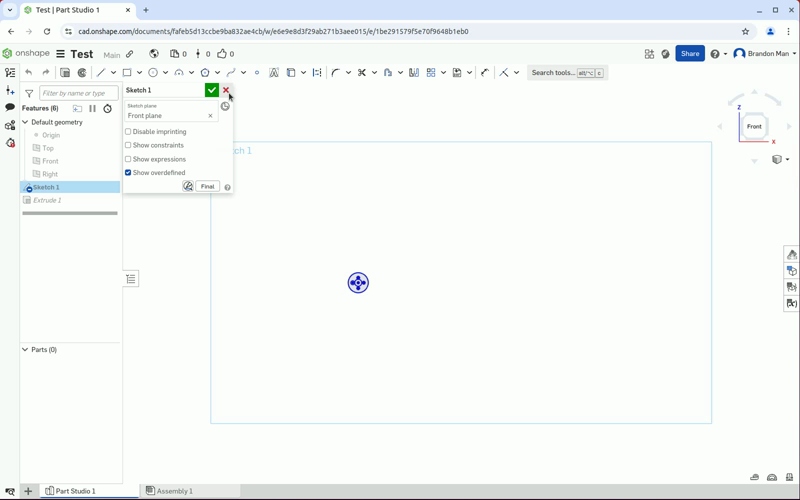
click(229, 92)
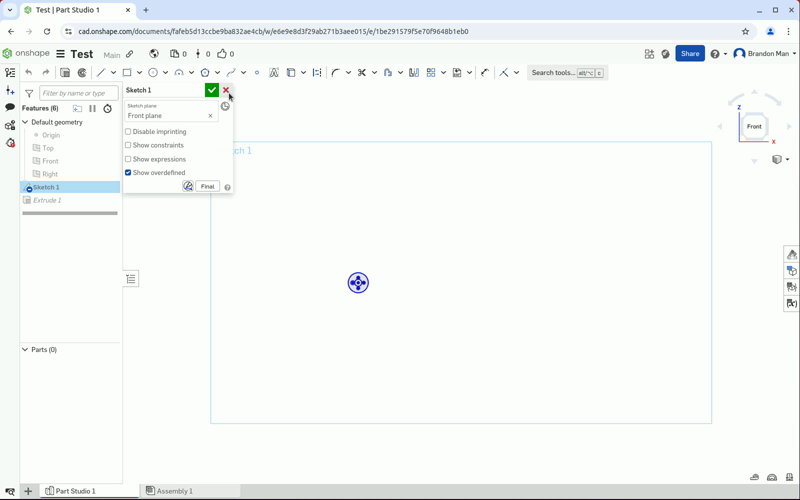
key(shift+s)
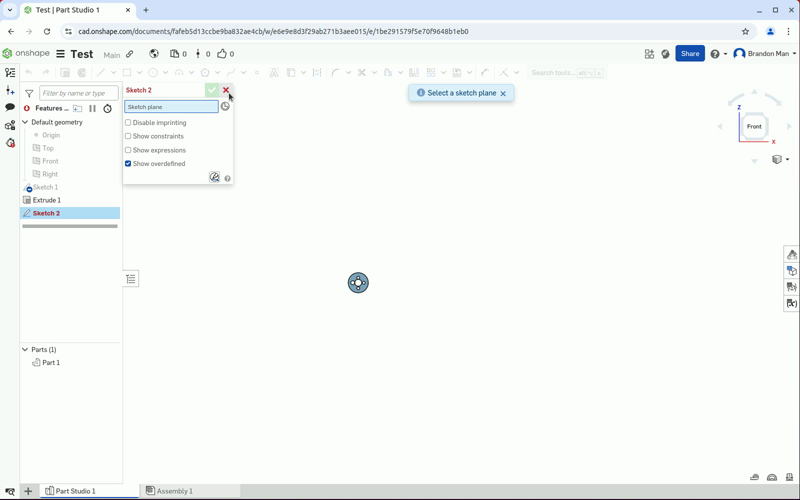
mouse_move(73, 163)
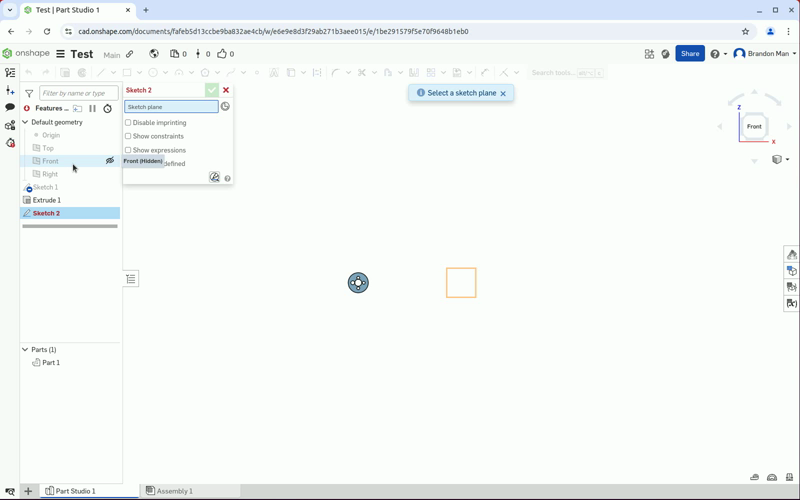
click(73, 163)
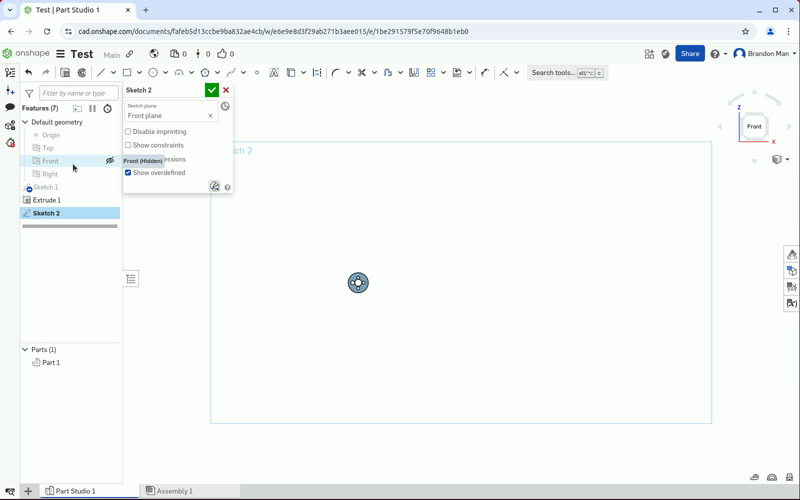
mouse_move(73, 352)
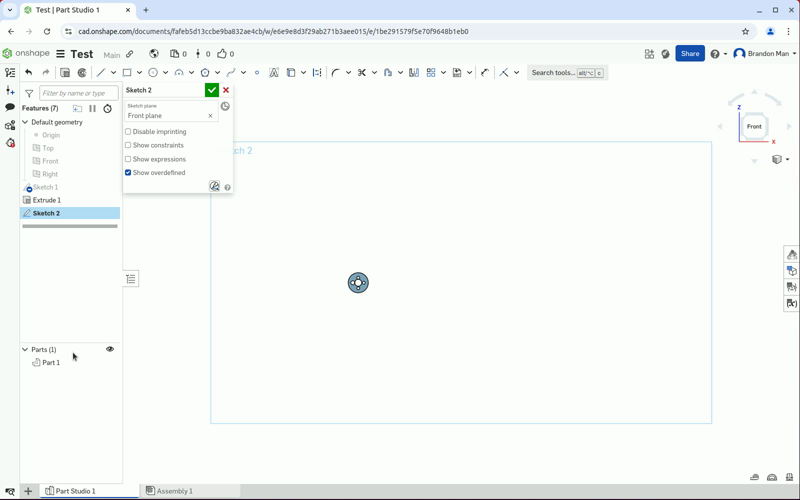
key(y)
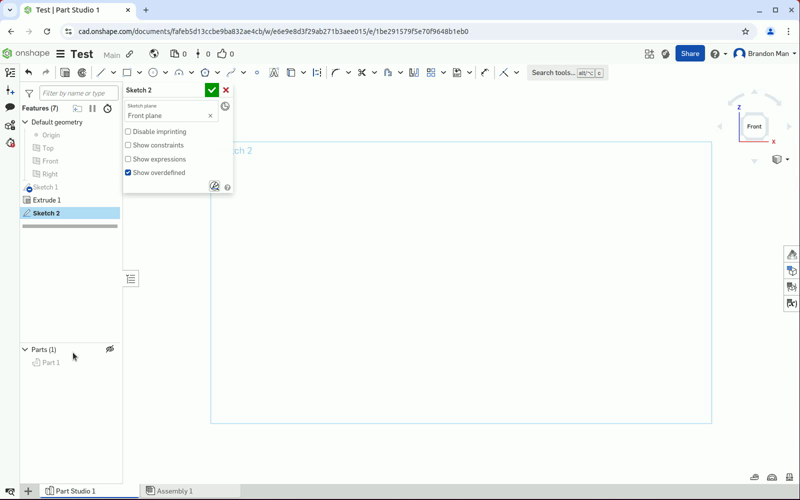
key(c)
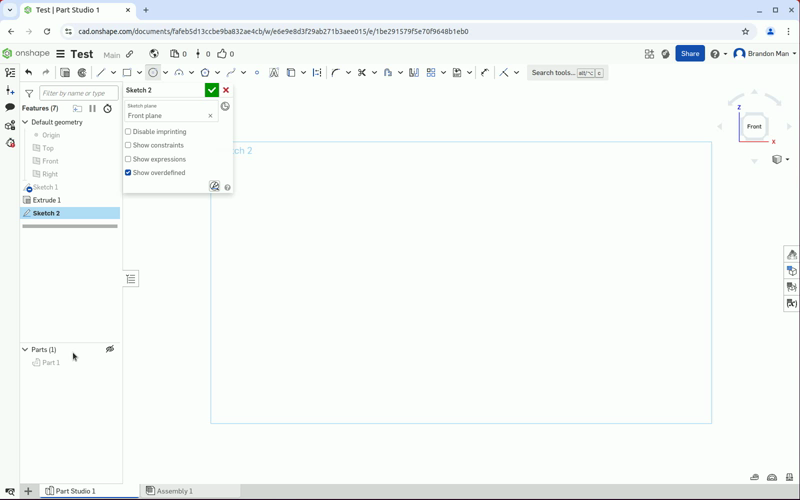
key_down(shift)
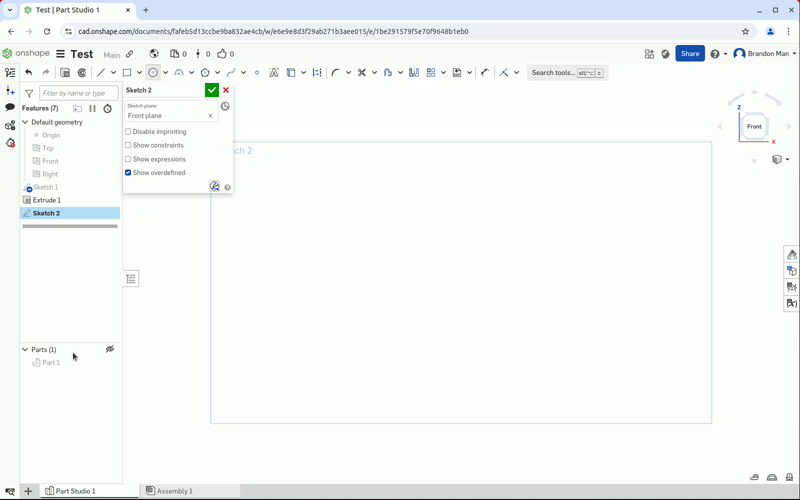
mouse_move(358, 282)
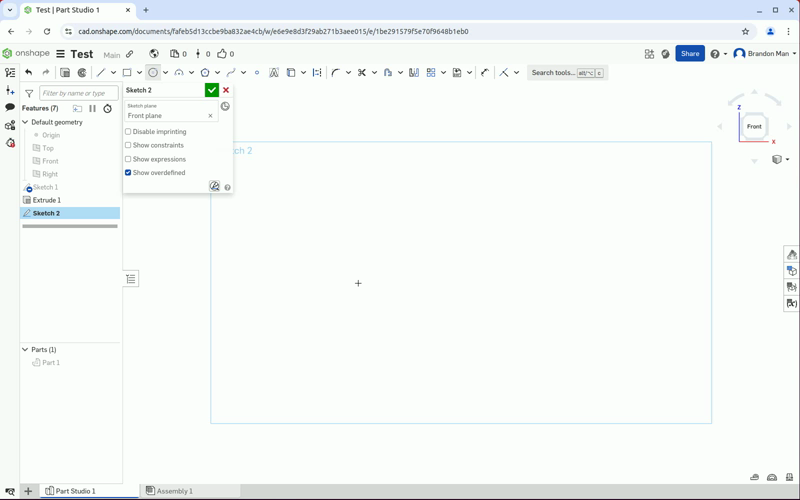
click(358, 282)
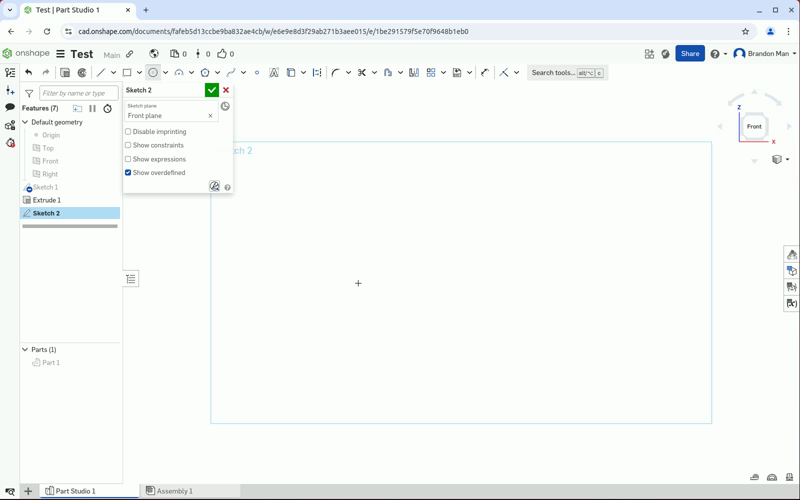
key_up(shift)
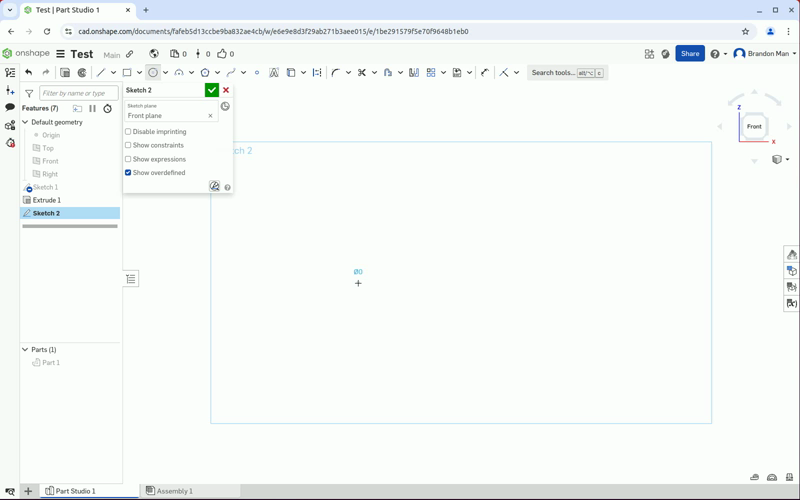
mouse_move(362, 282)
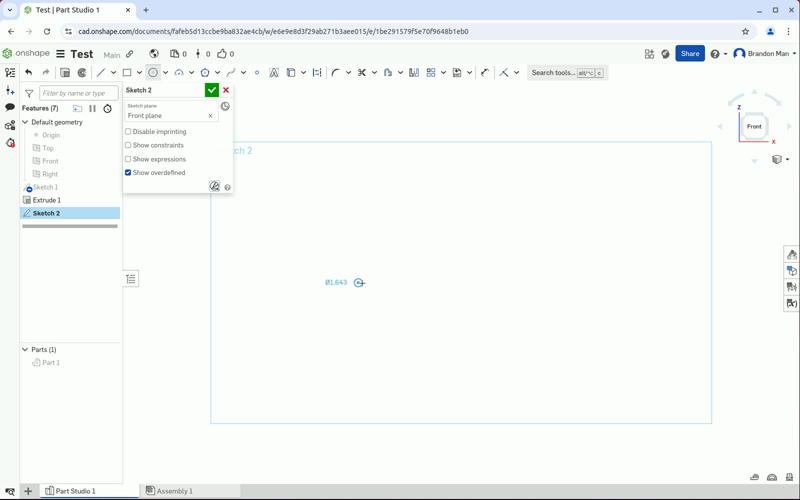
click(362, 282)
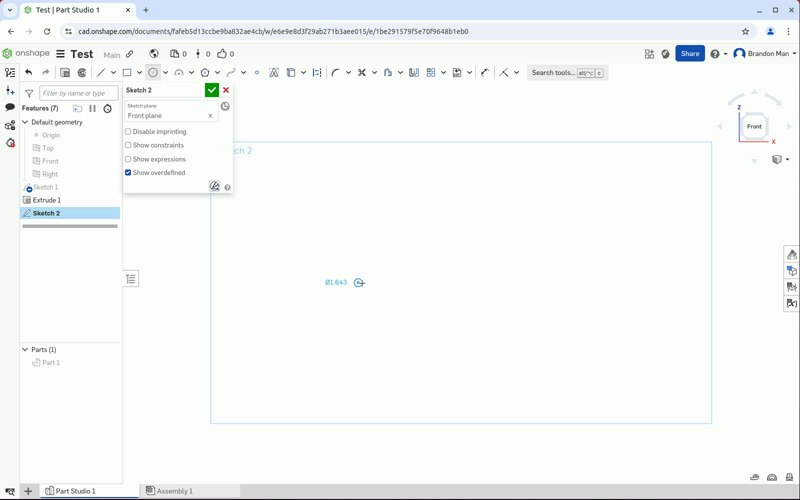
key(esc)
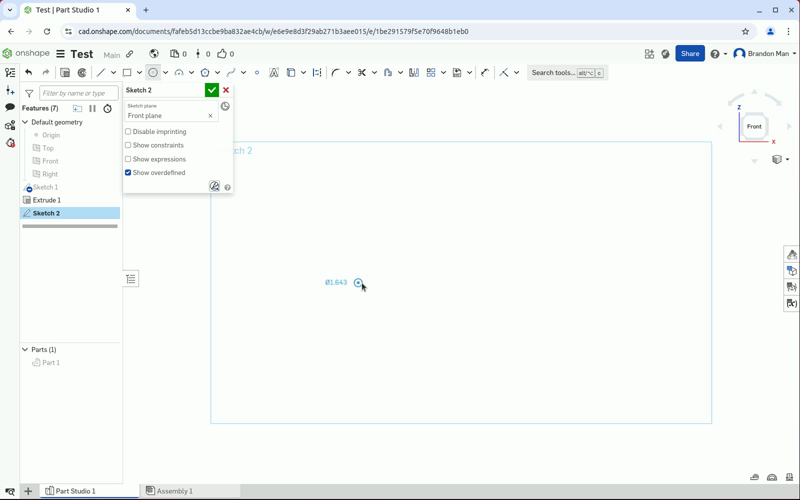
key(c)
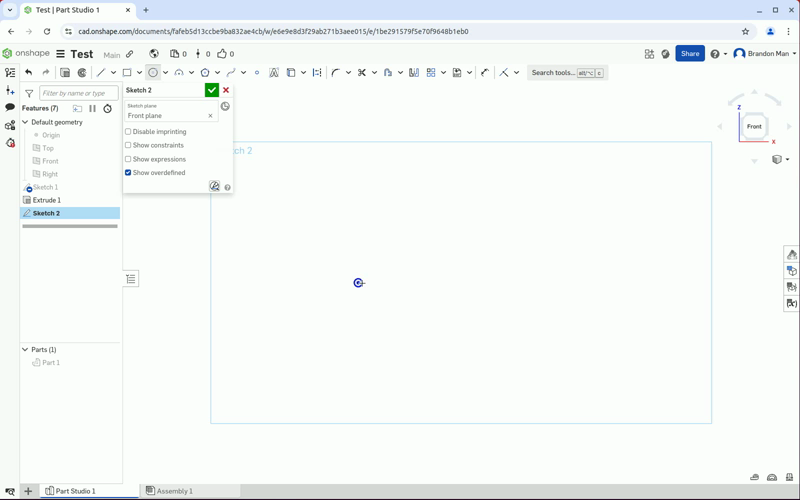
key_down(shift)
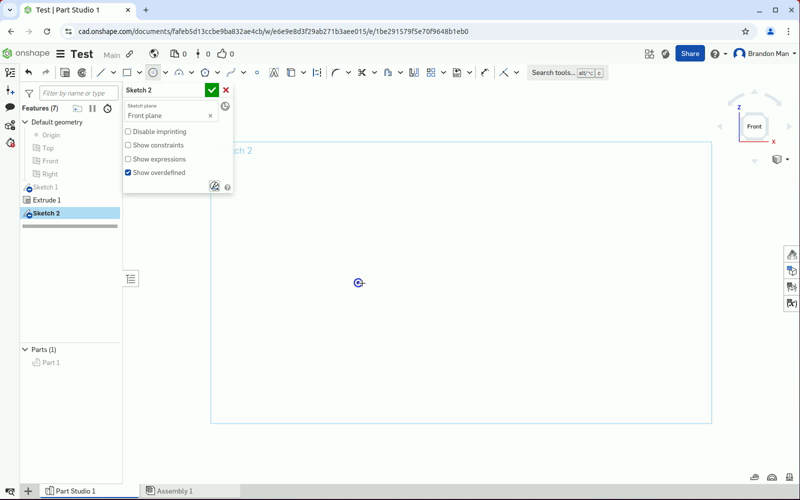
mouse_move(358, 282)
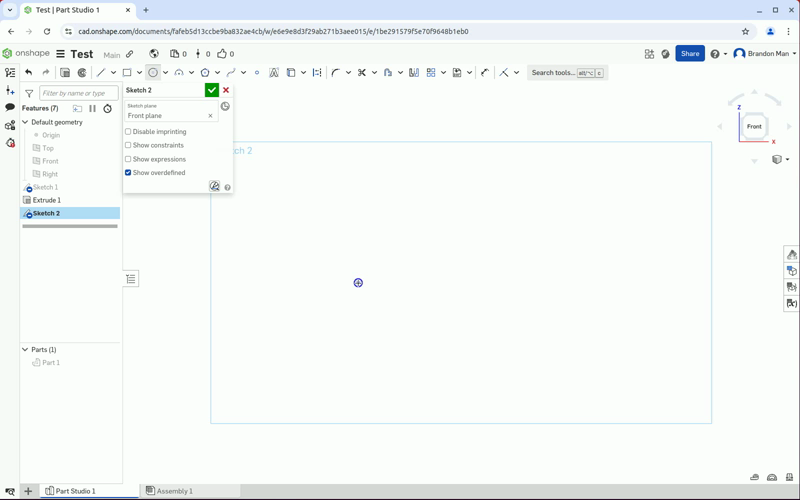
scroll(6)
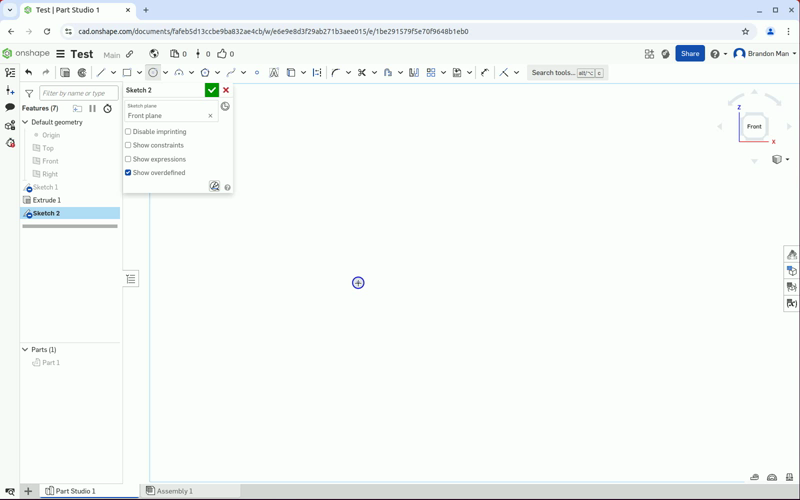
scroll(6)
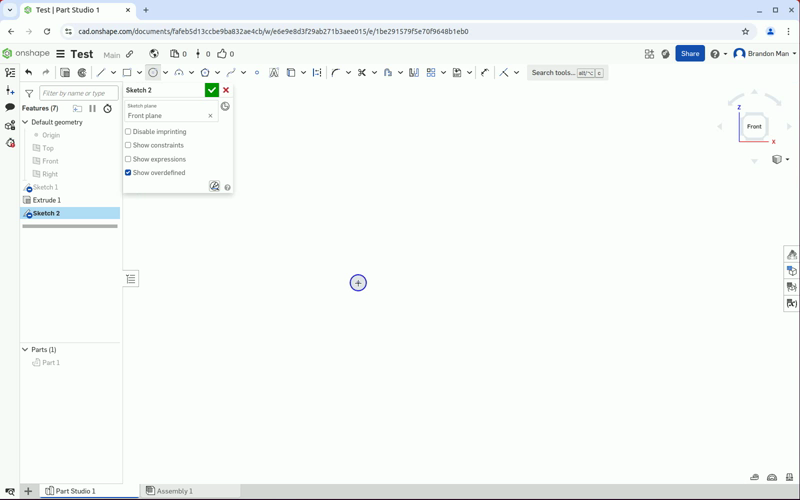
scroll(6)
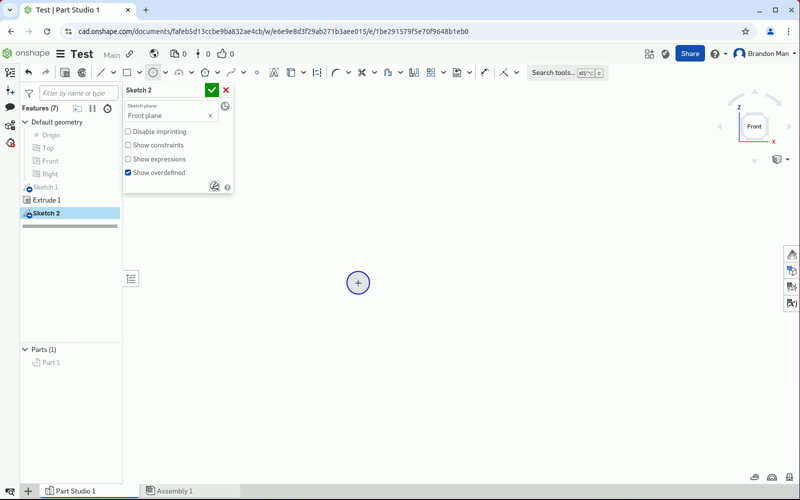
scroll(6)
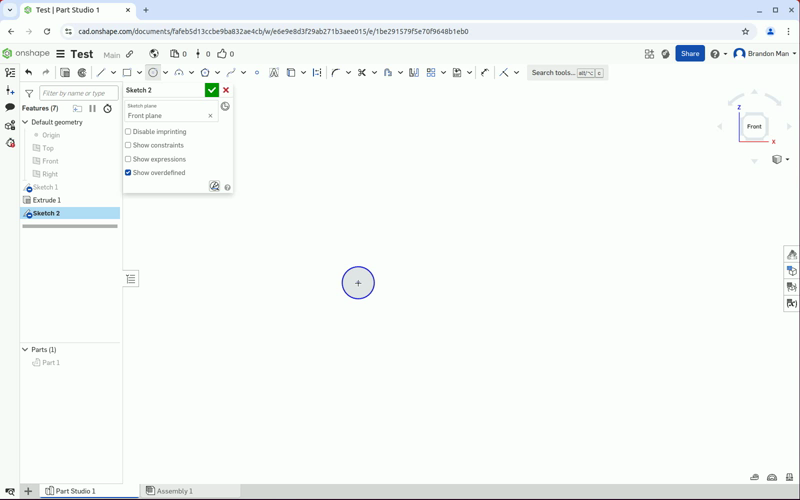
scroll(6)
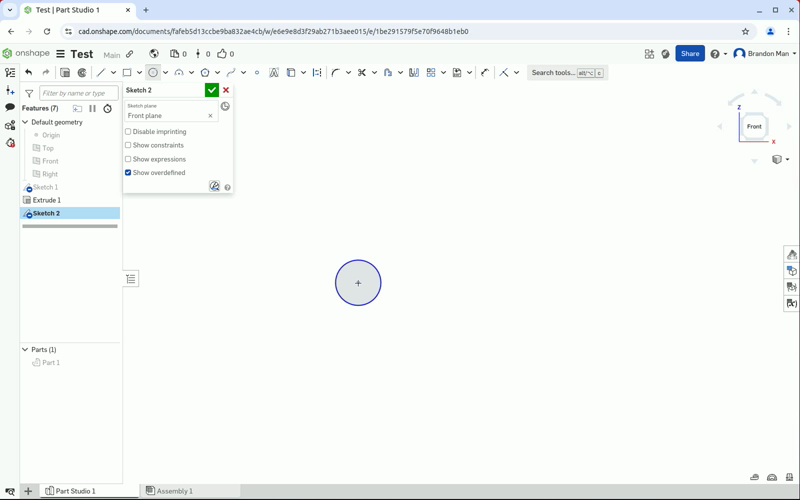
scroll(6)
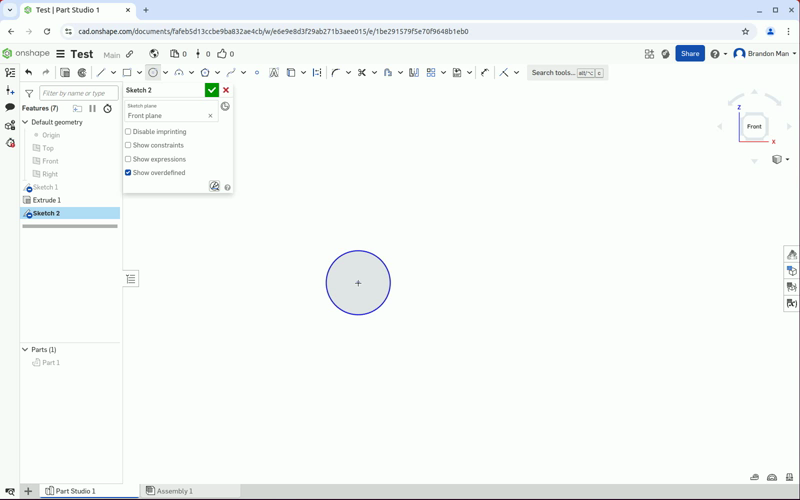
scroll(6)
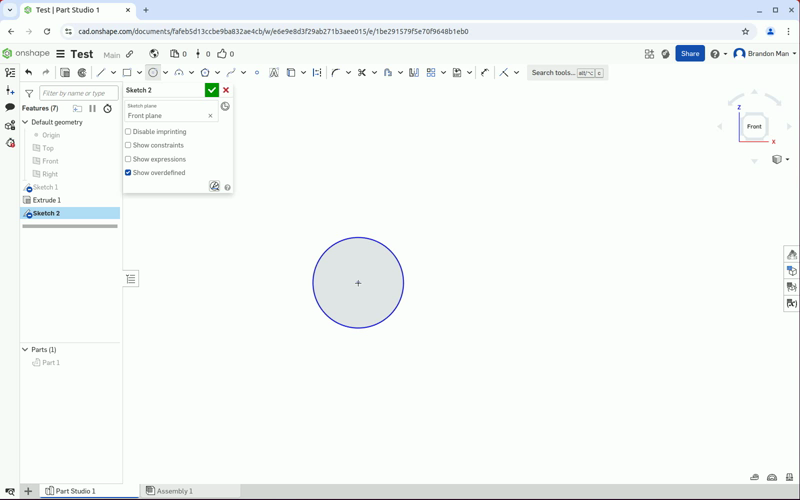
click(358, 282)
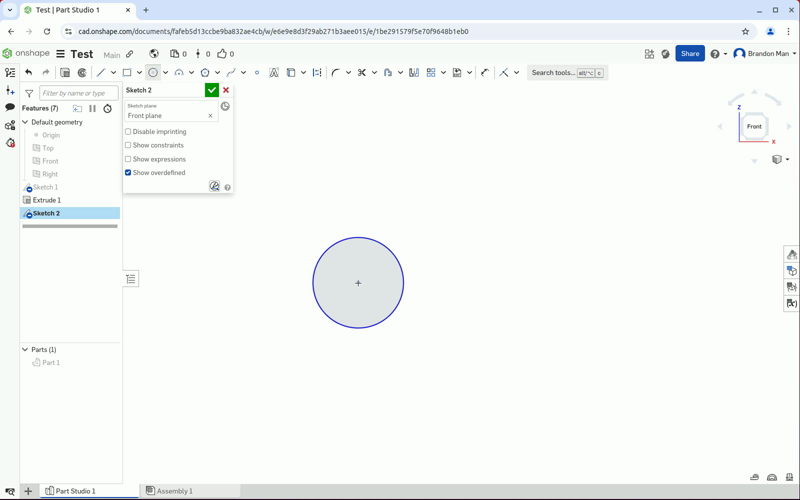
scroll(-6)
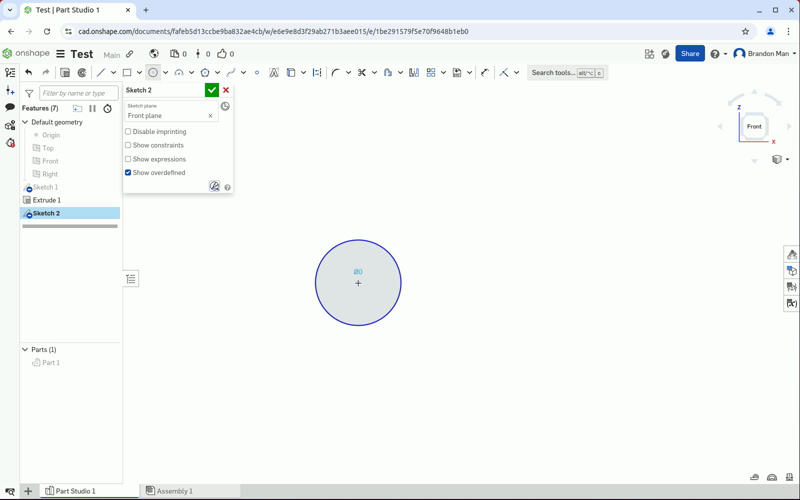
scroll(-6)
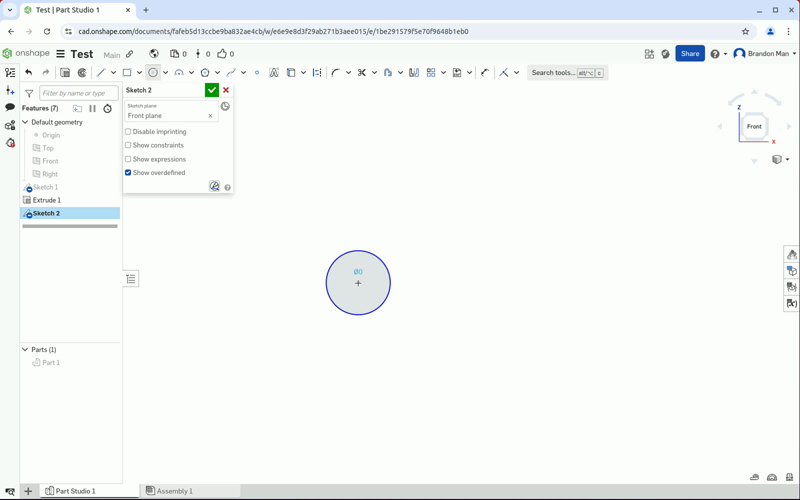
scroll(-6)
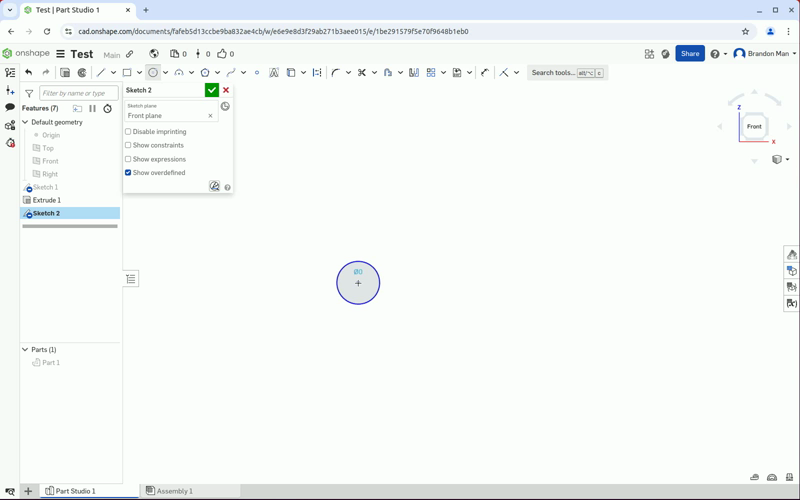
scroll(-6)
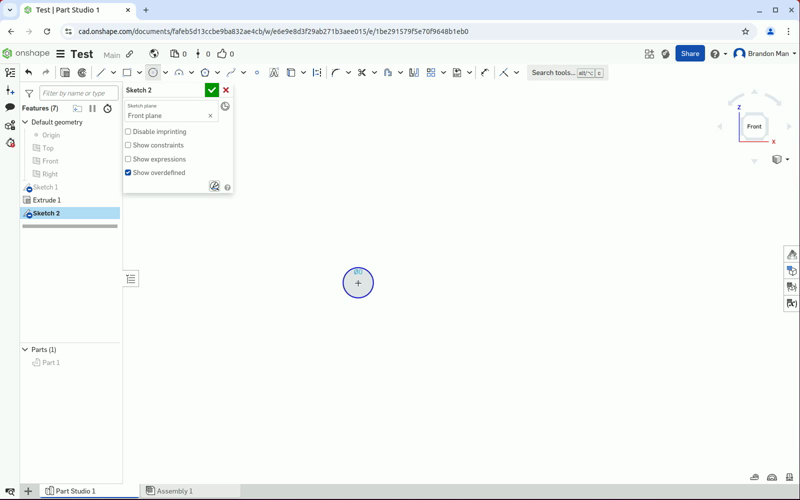
scroll(-6)
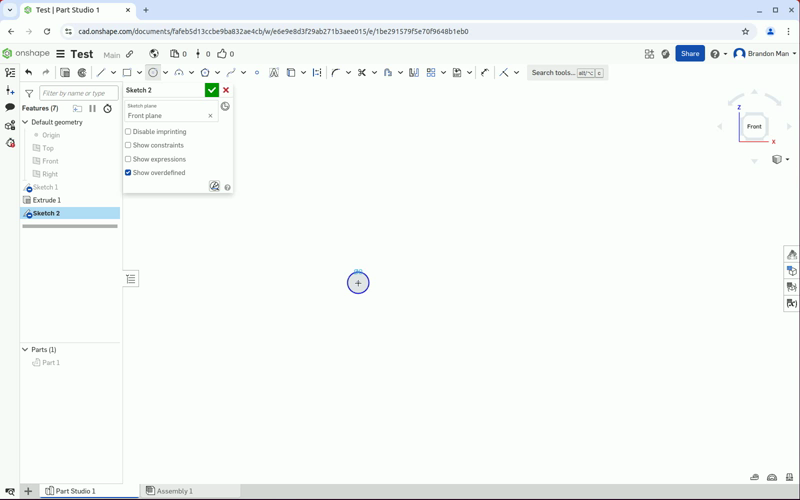
scroll(-6)
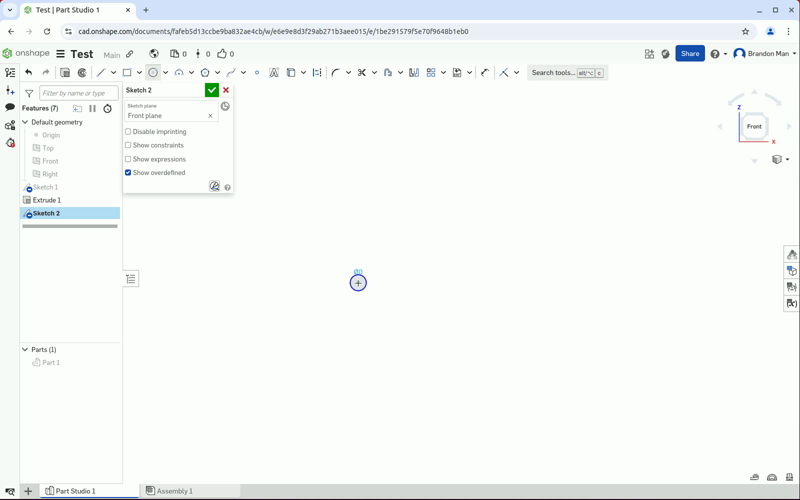
scroll(-6)
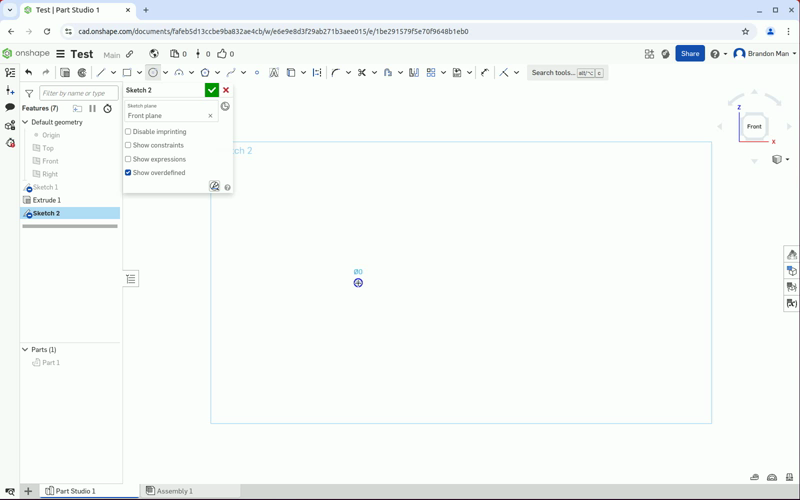
key_up(shift)
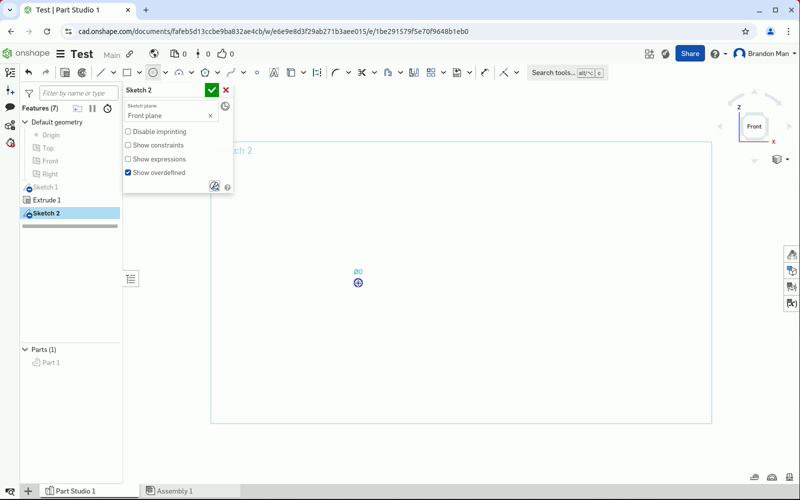
mouse_move(359, 282)
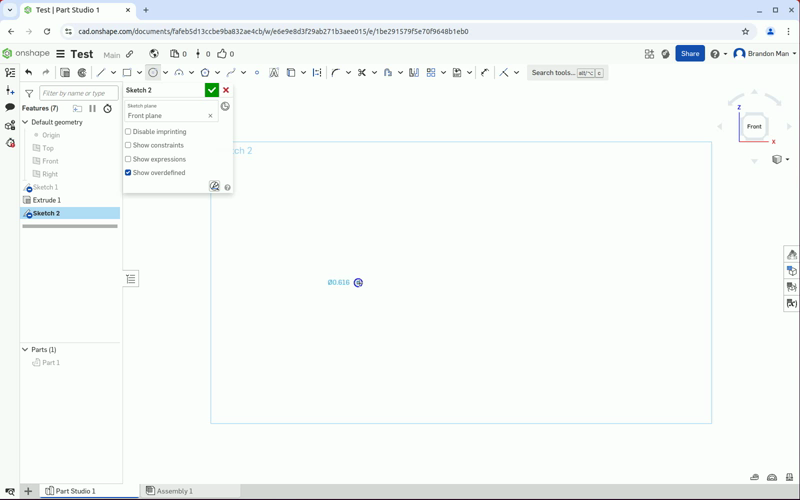
scroll(6)
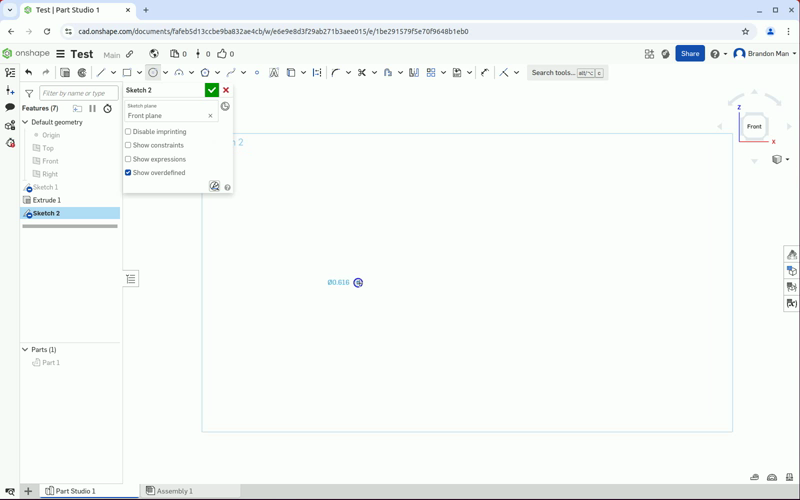
scroll(6)
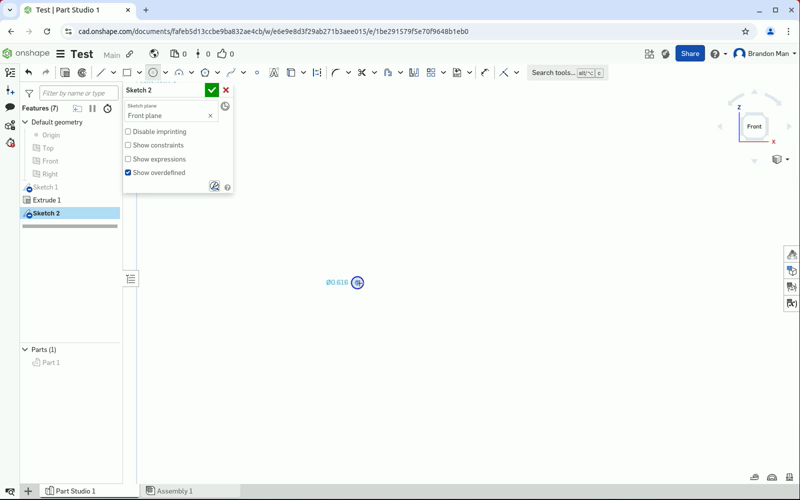
scroll(6)
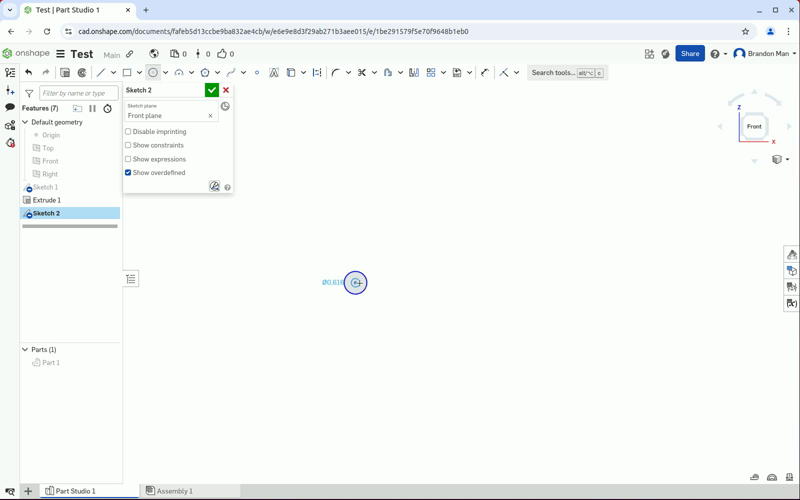
scroll(6)
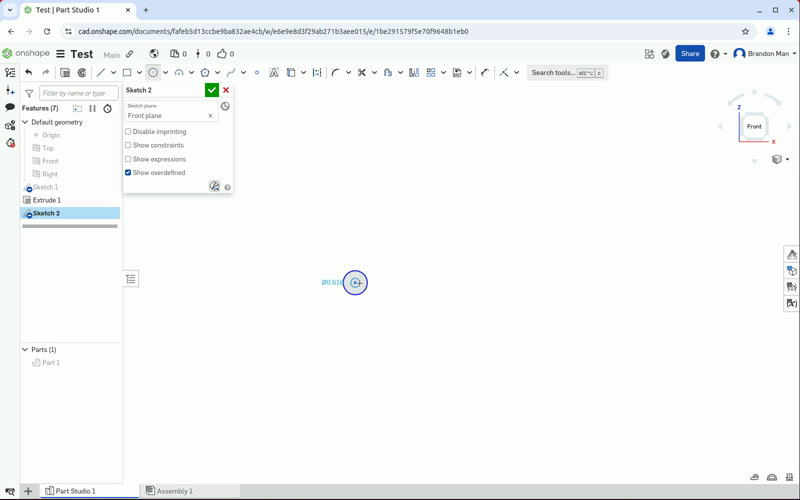
scroll(6)
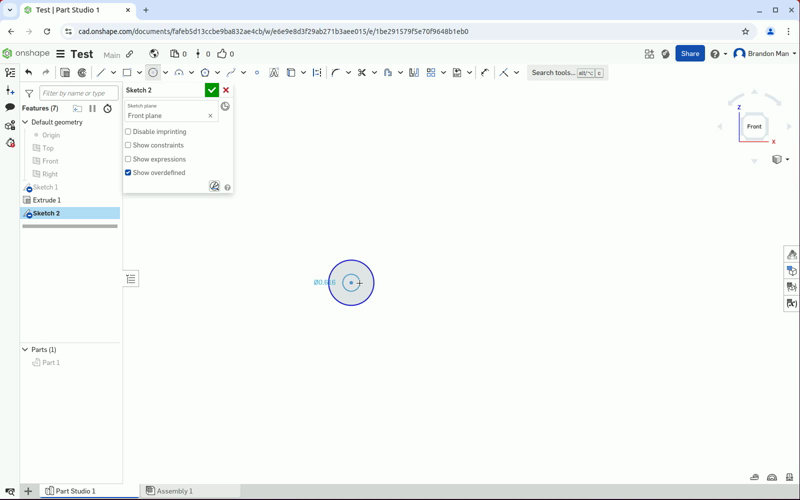
scroll(6)
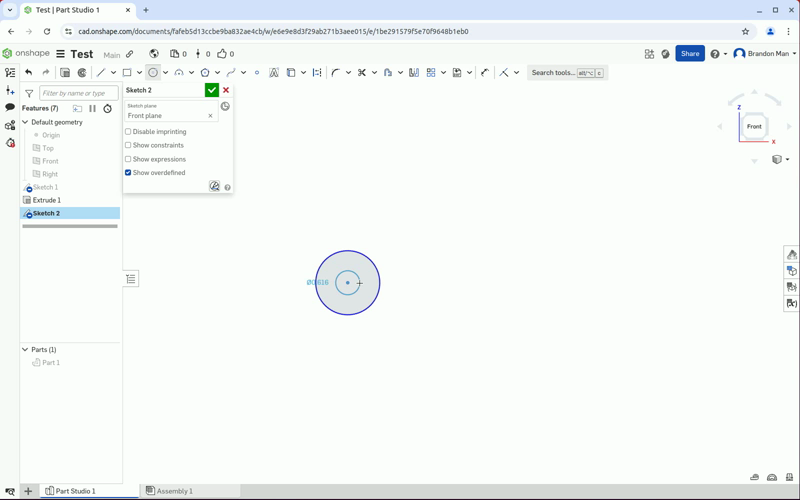
scroll(6)
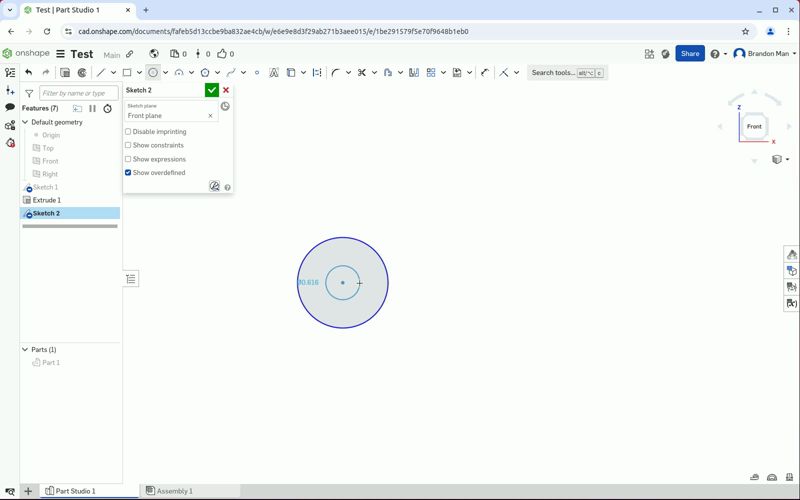
click(359, 282)
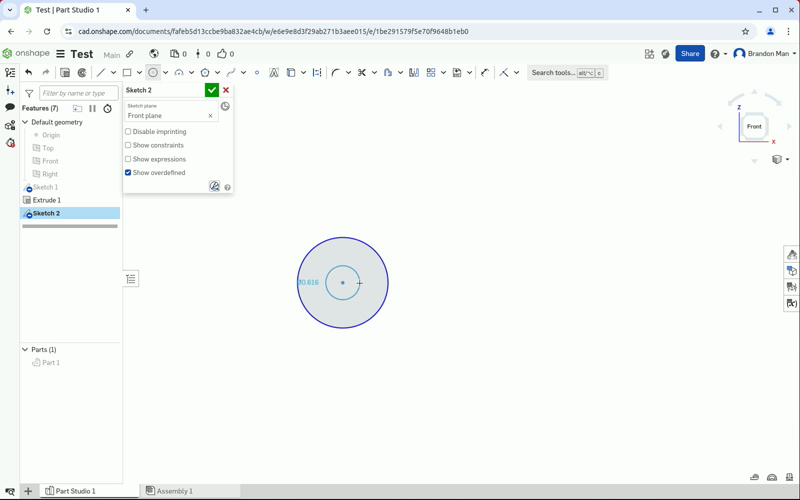
scroll(-6)
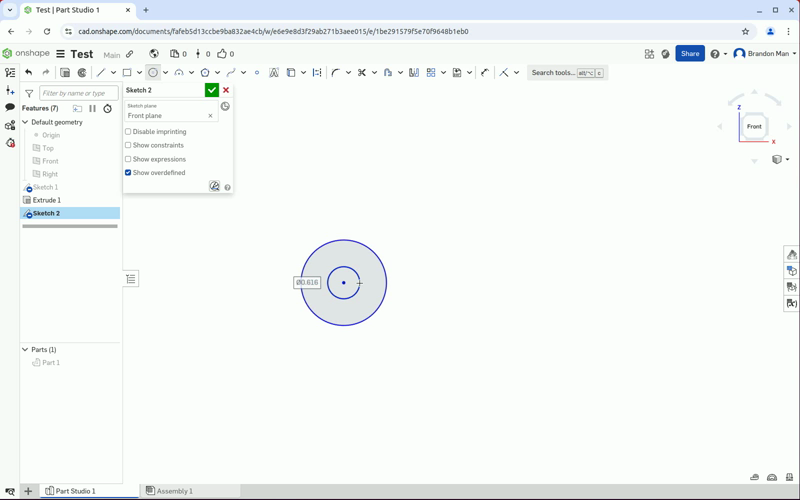
scroll(-6)
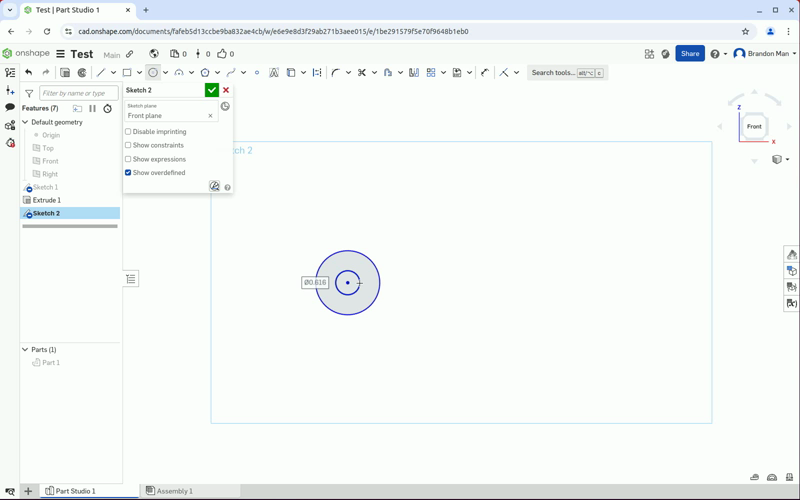
scroll(-6)
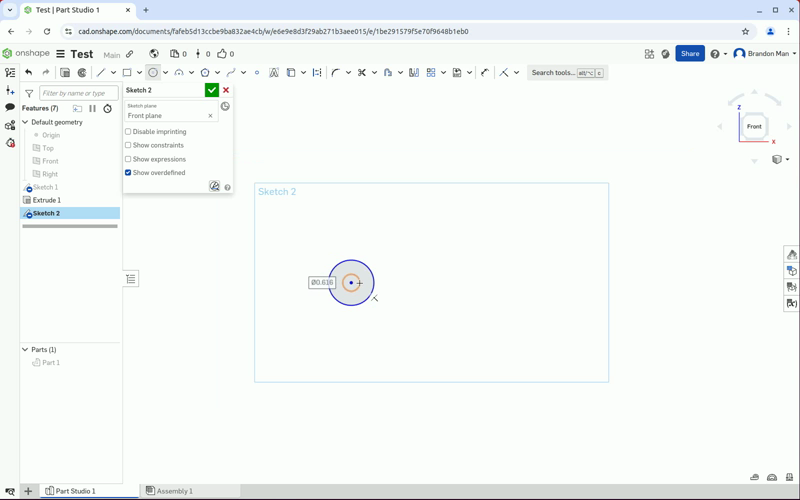
scroll(-6)
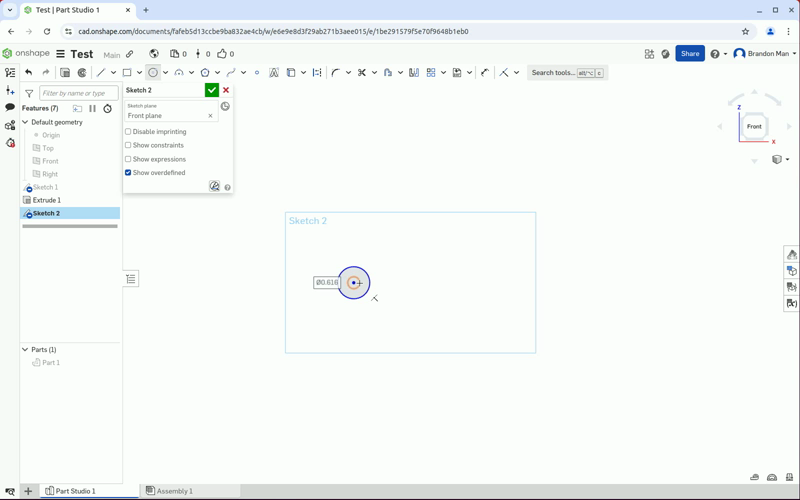
scroll(-6)
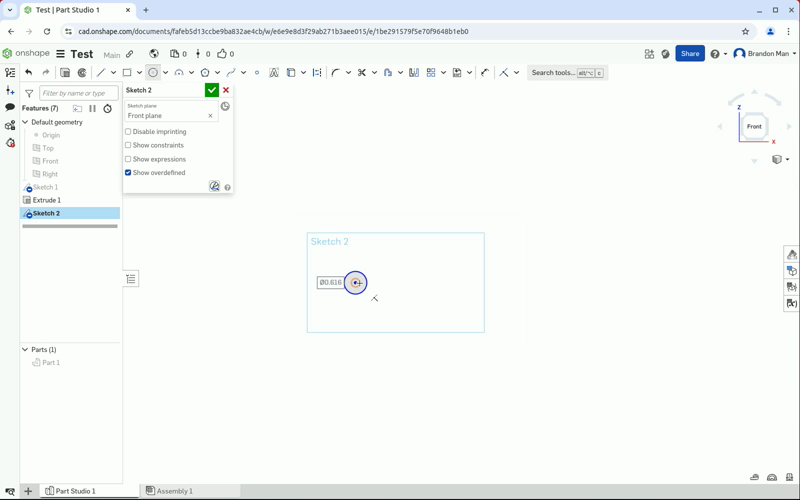
scroll(-6)
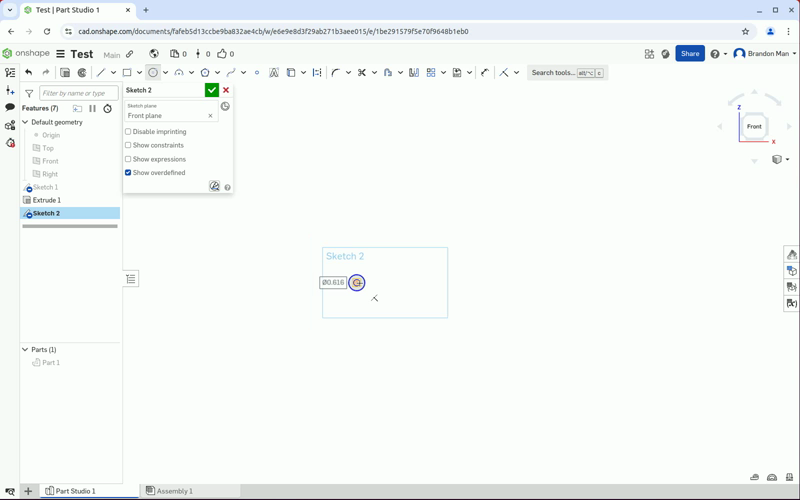
scroll(-6)
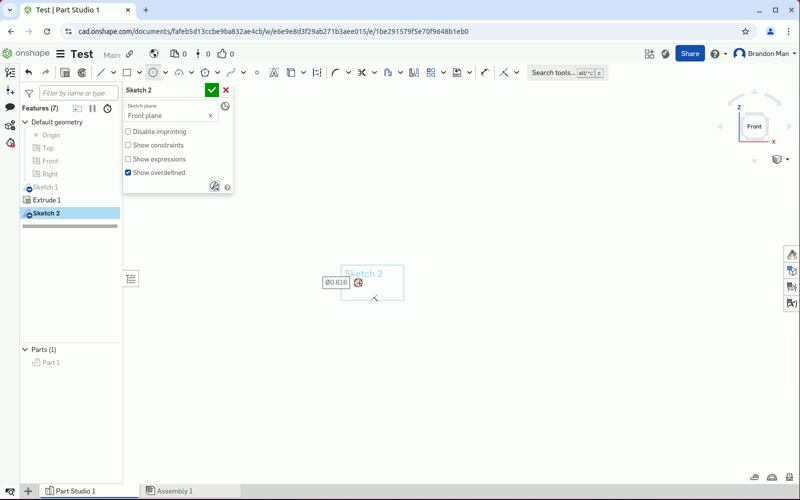
key(esc)
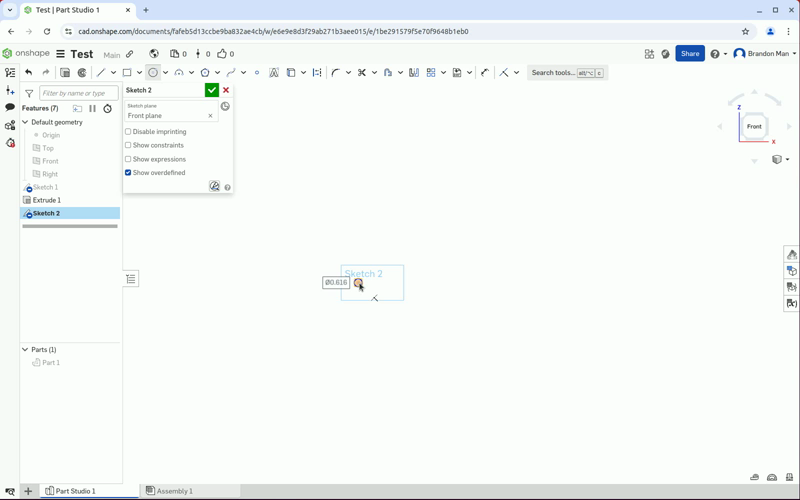
mouse_move(355, 283)
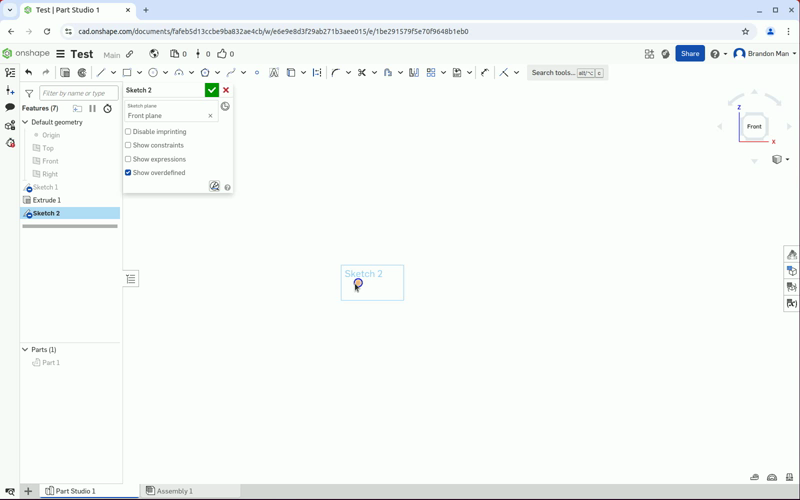
scroll(6)
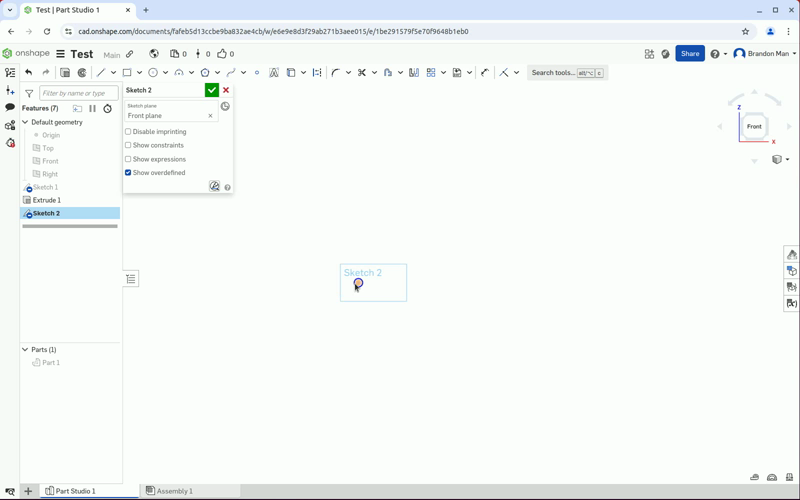
scroll(6)
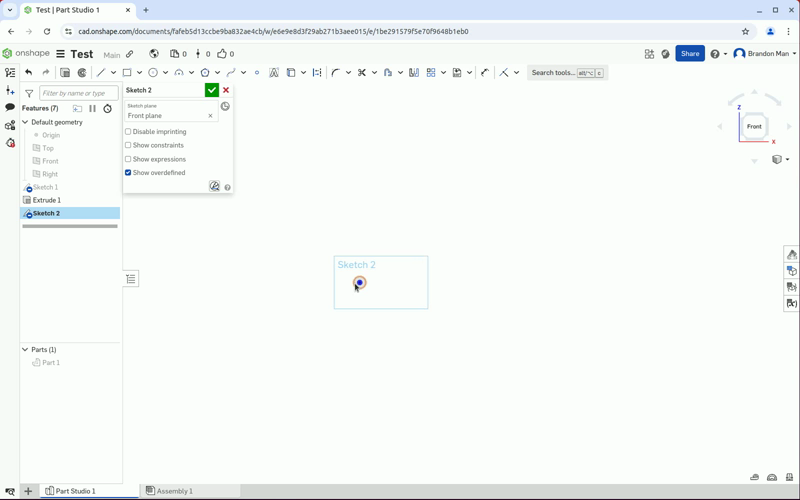
scroll(6)
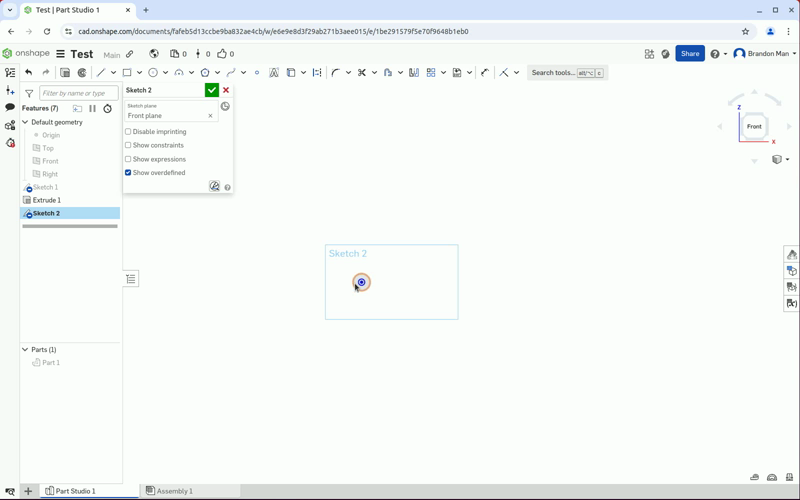
scroll(6)
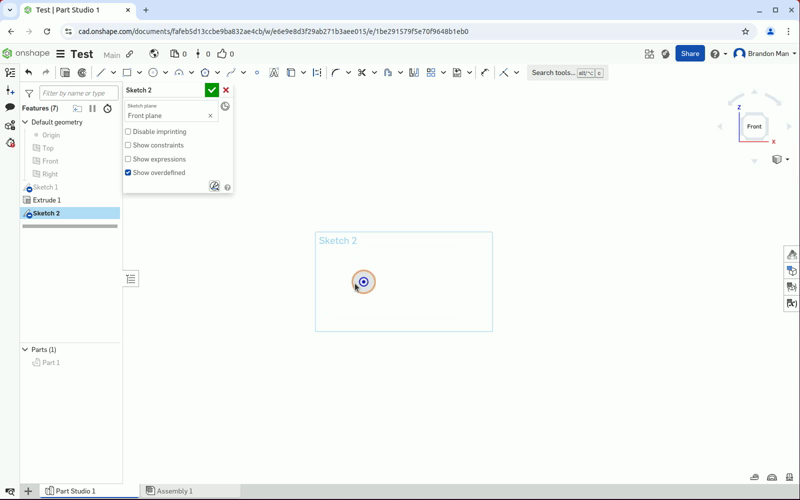
scroll(6)
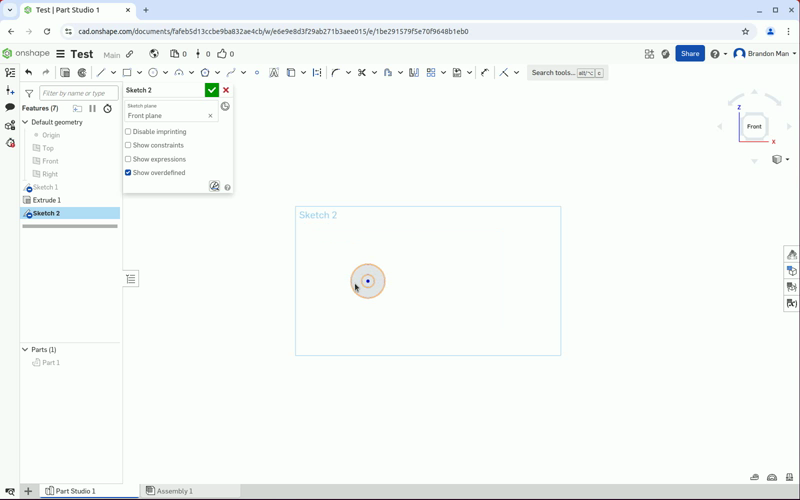
scroll(6)
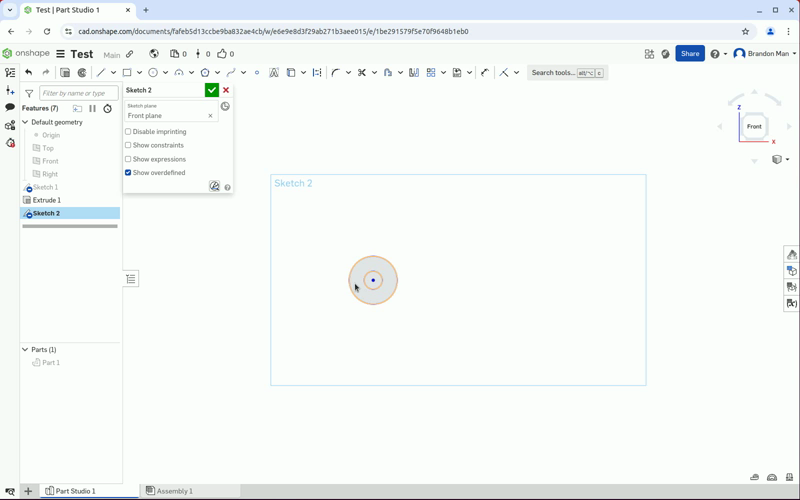
scroll(6)
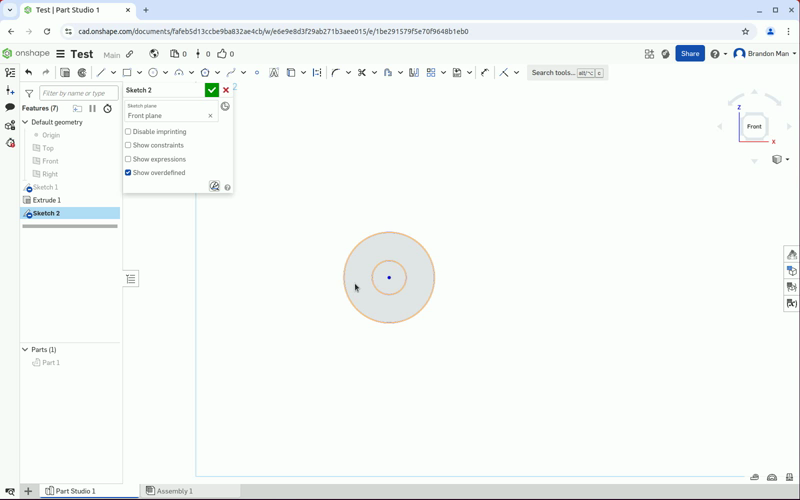
click(355, 283)
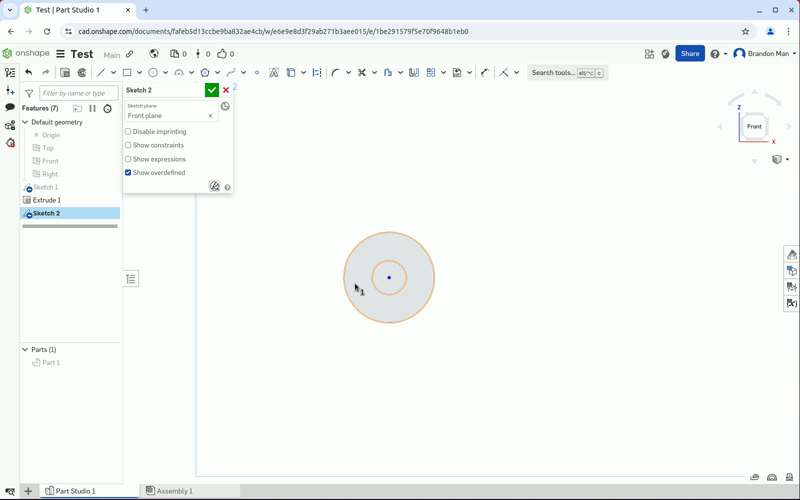
scroll(-6)
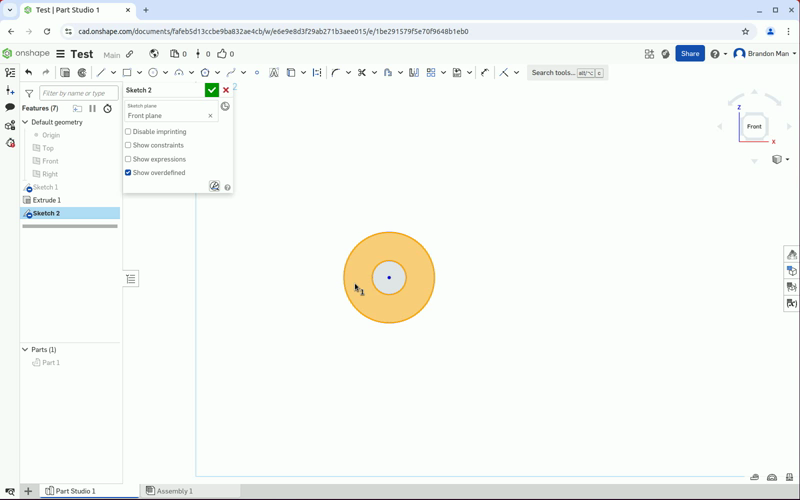
scroll(-6)
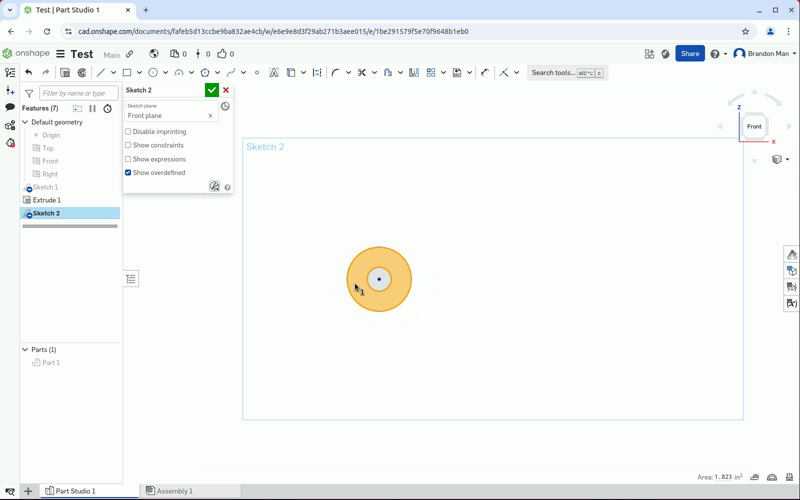
scroll(-6)
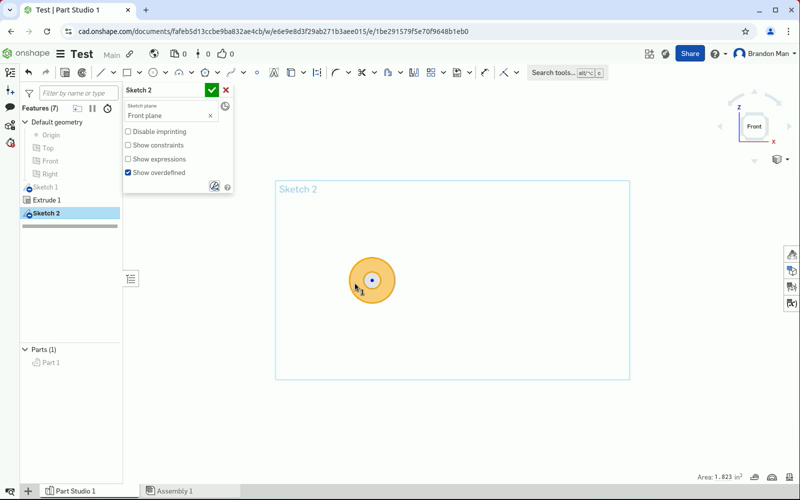
scroll(-6)
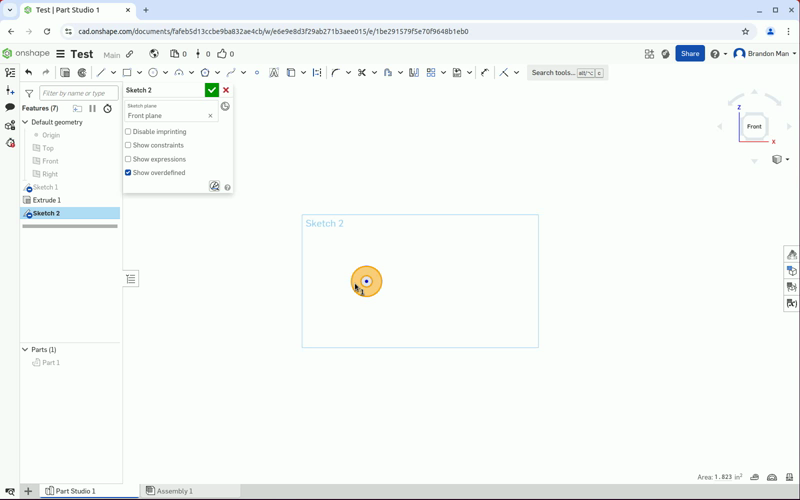
scroll(-6)
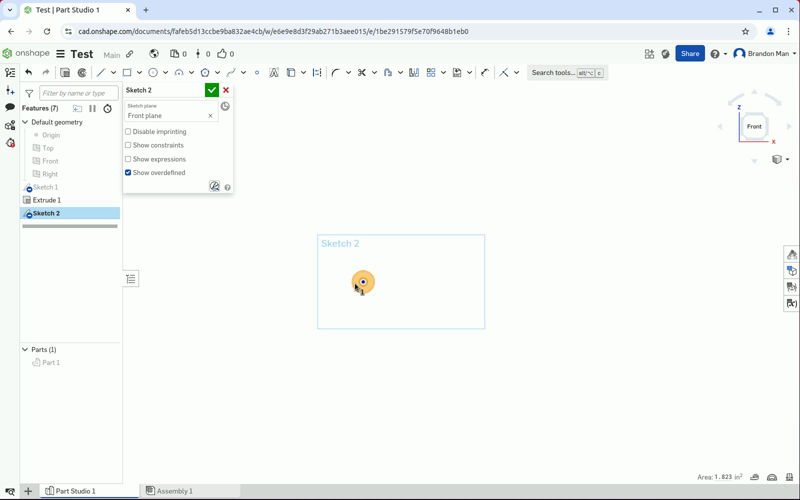
scroll(-6)
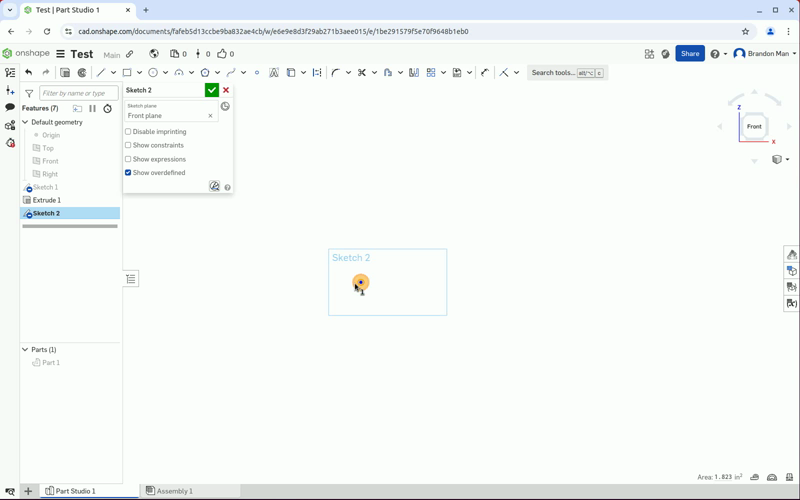
scroll(-6)
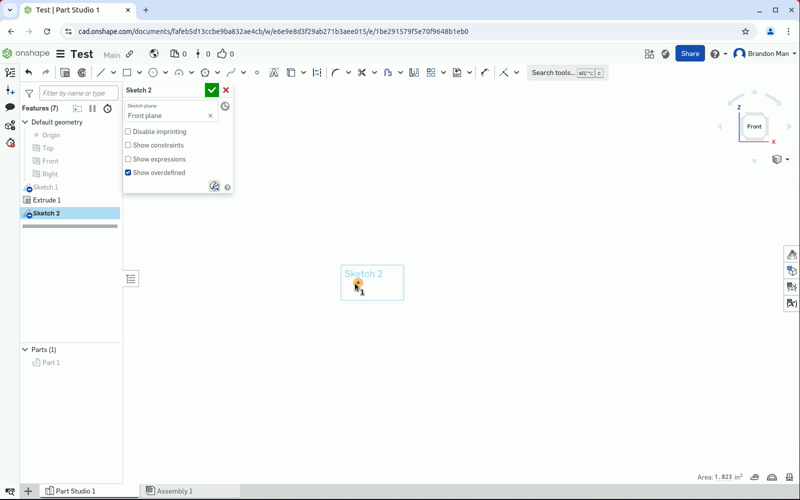
mouse_move(73, 352)
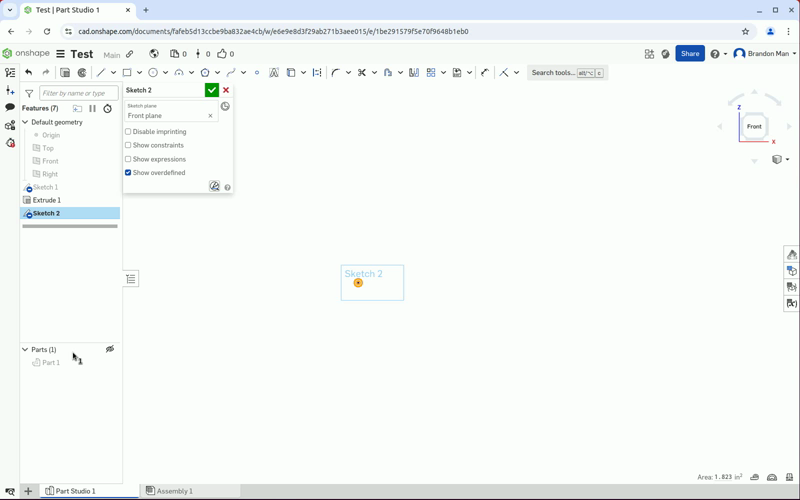
key(shift+y)
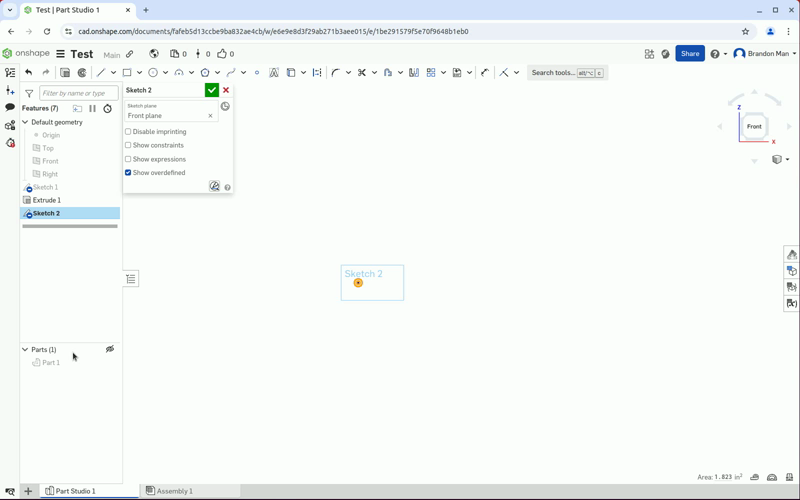
key(shift+e)
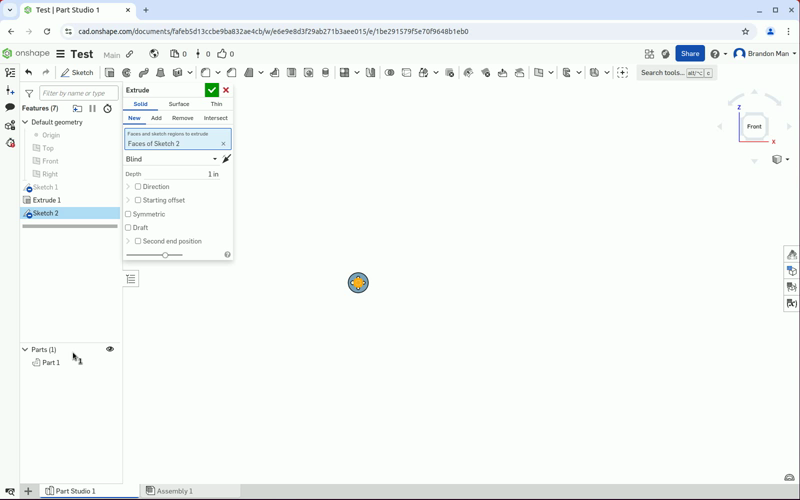
mouse_move(143, 106)
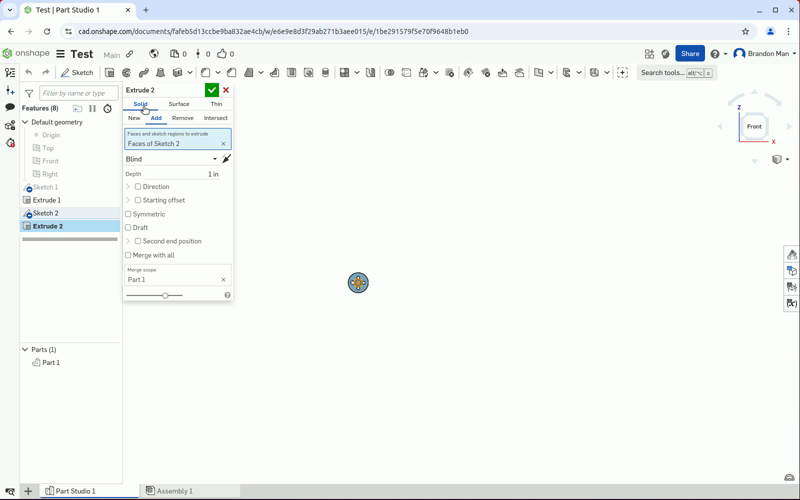
click(143, 106)
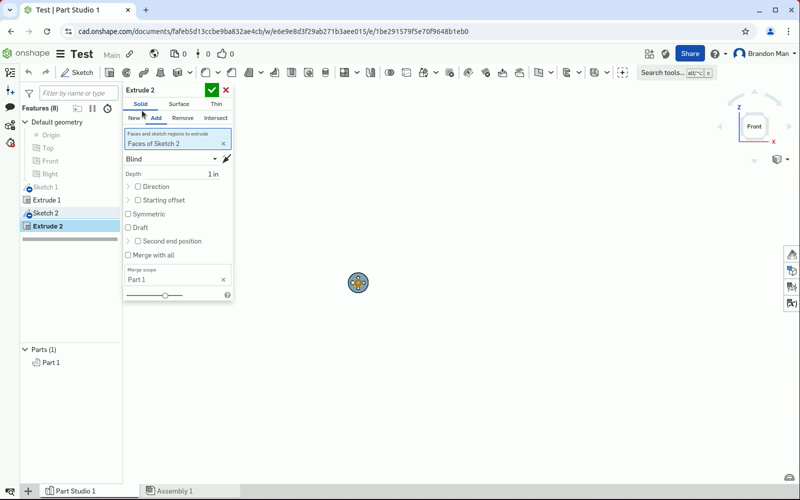
mouse_move(137, 120)
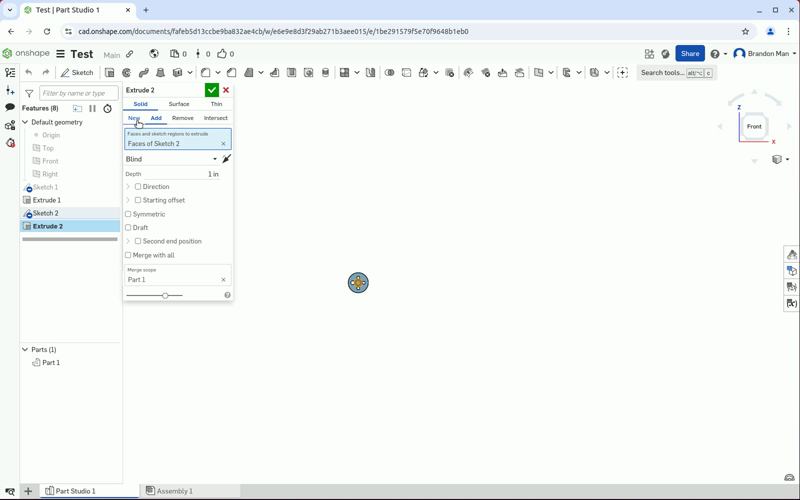
click(137, 120)
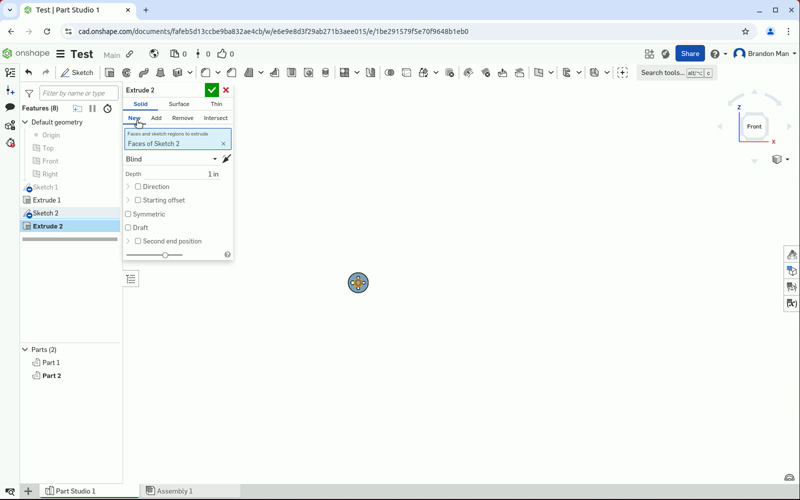
key(tab, 4)
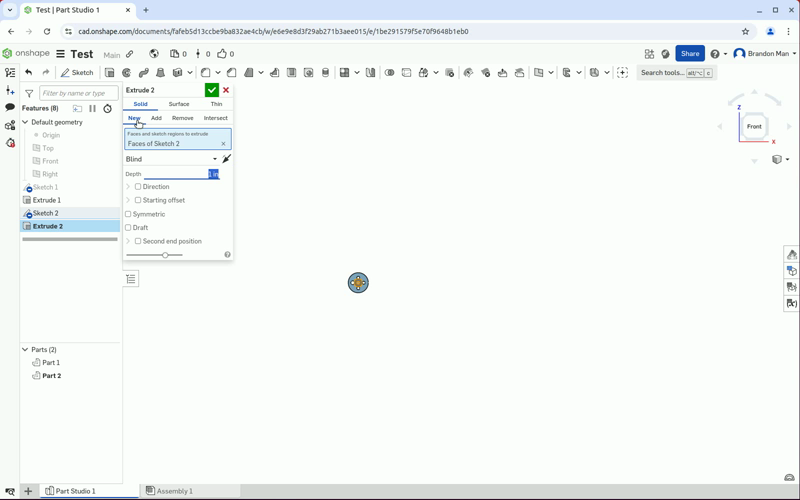
text(2.408)
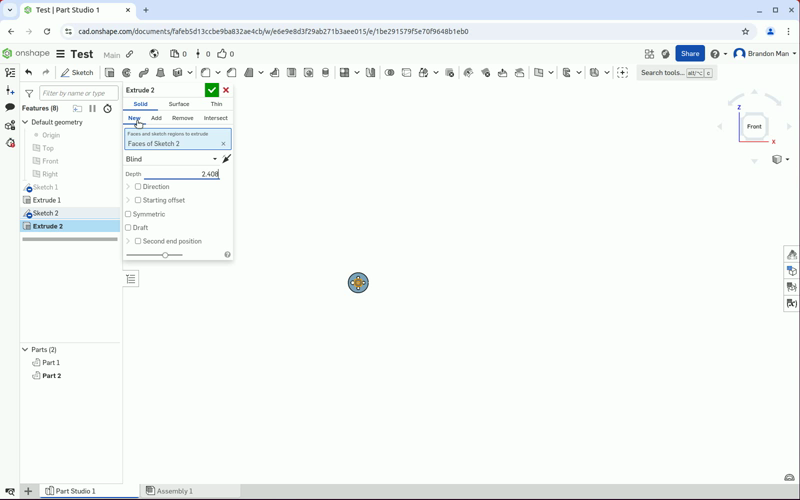
key(tab, 3)
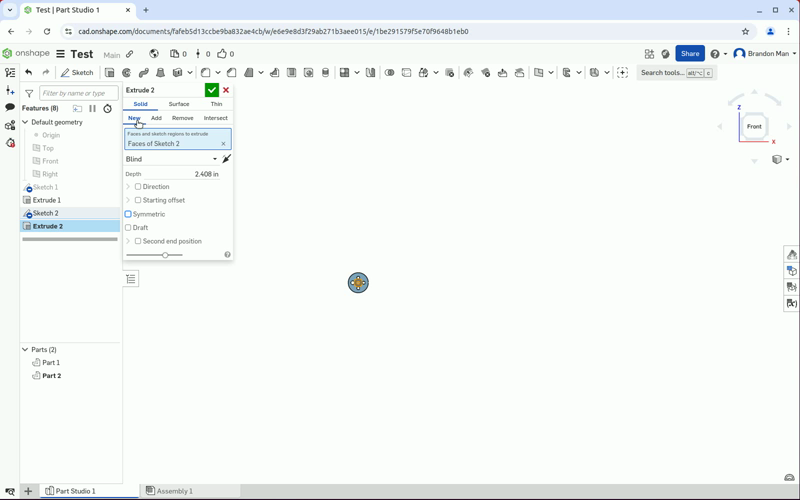
key(space)
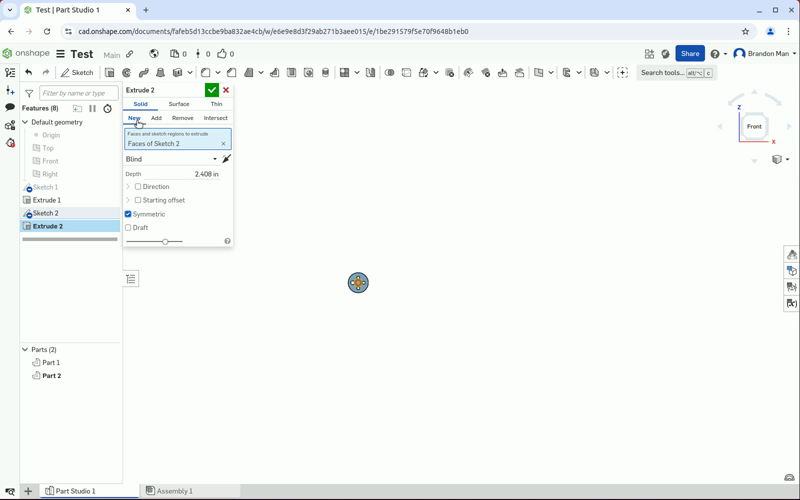
key(enter)
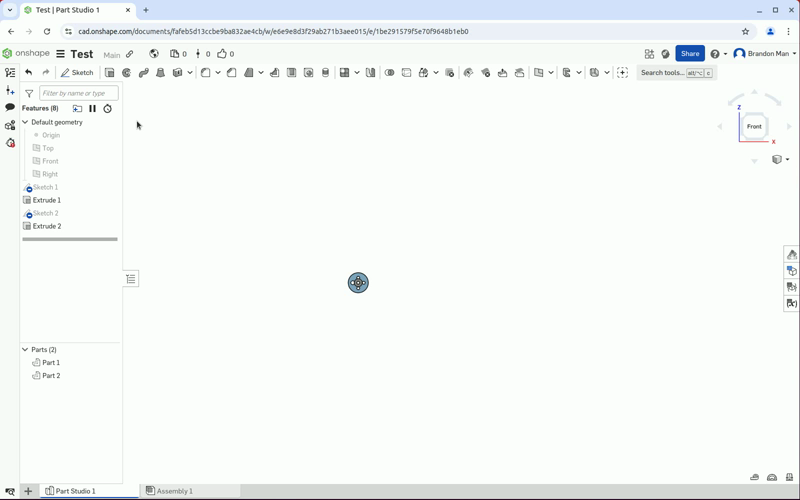
key(shift+h)
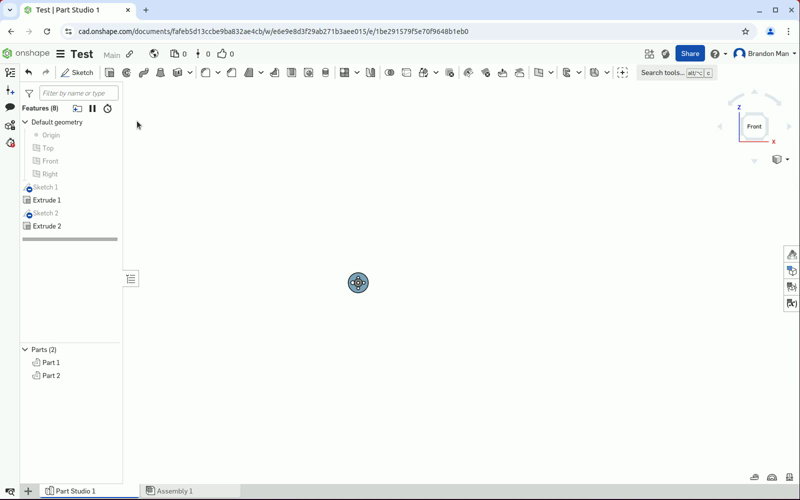
key(shift+h)
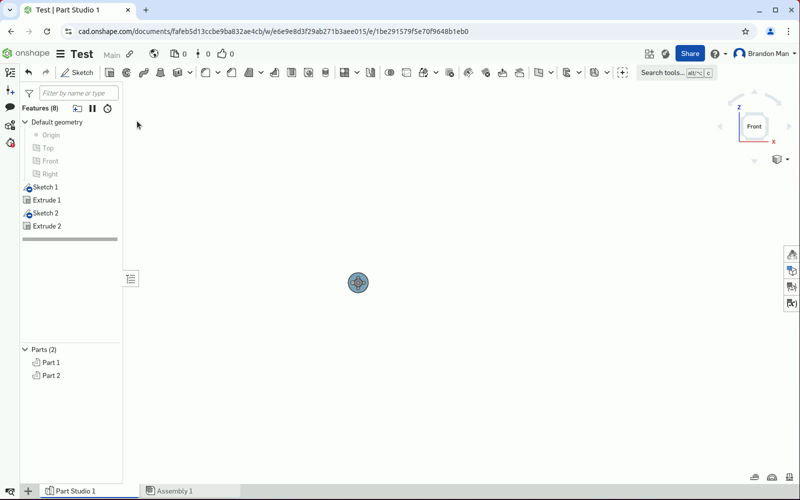
key(shift+7)
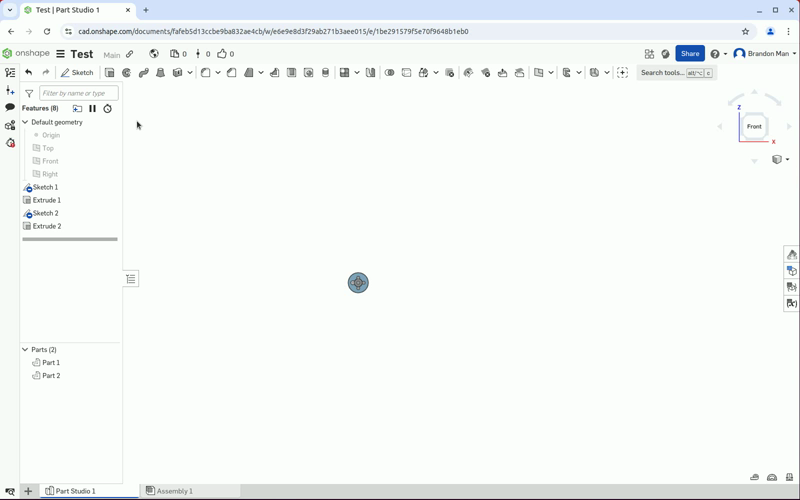
key(left, 2)
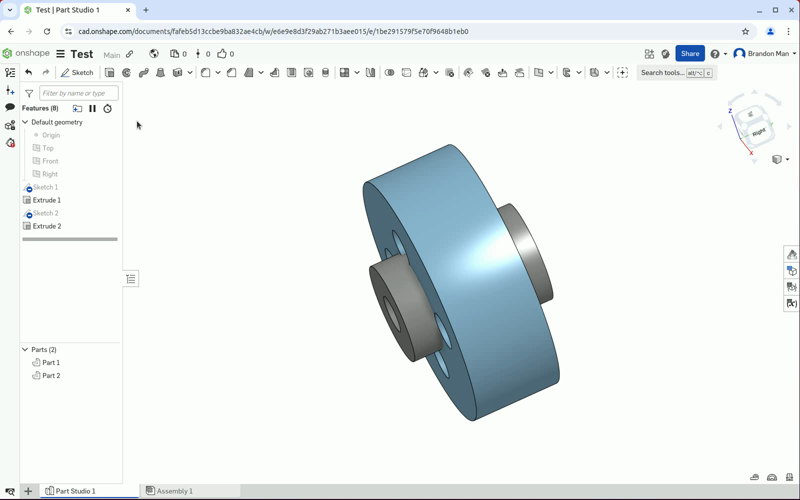
key(down, 2)
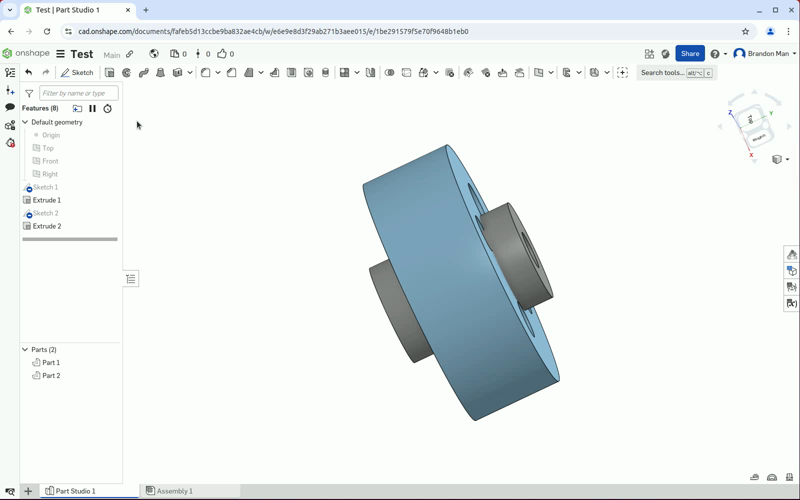
key(up, 2)
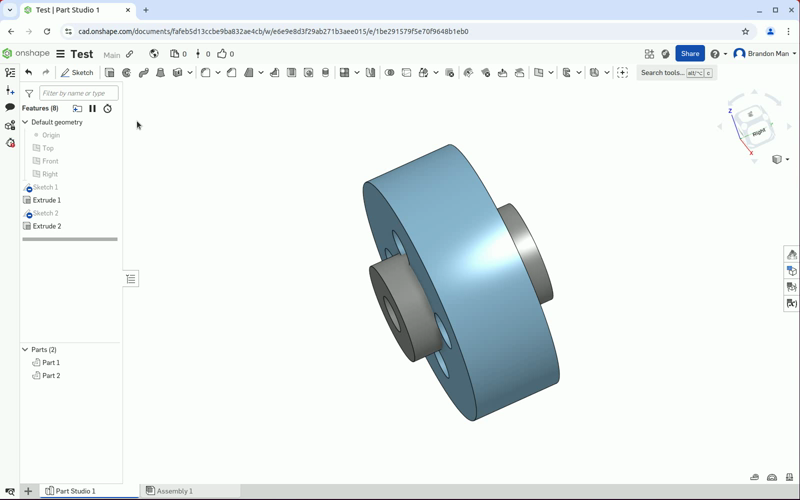
key(right, 2)
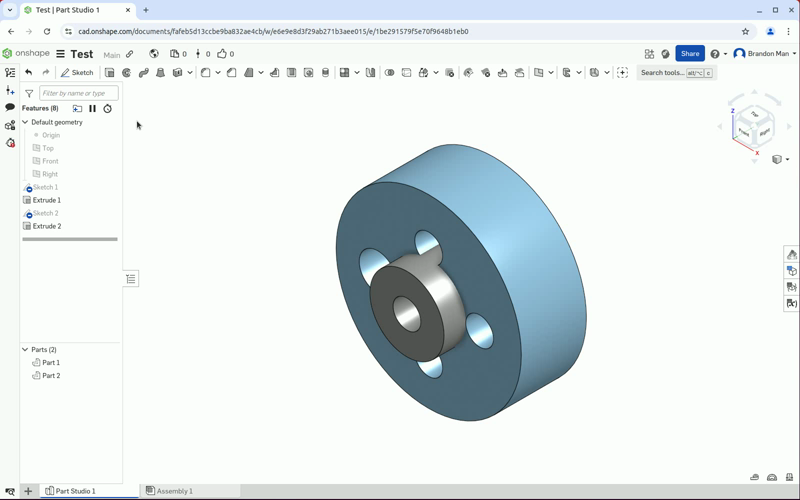
mouse_move(73, 189)
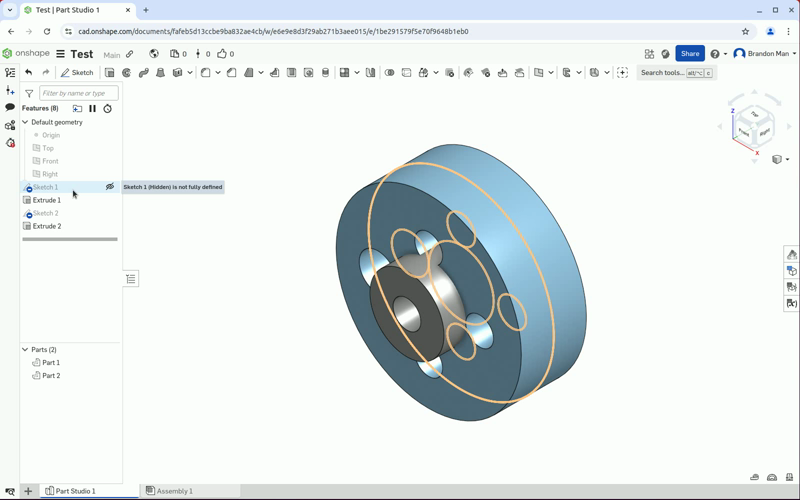
click(73, 189)